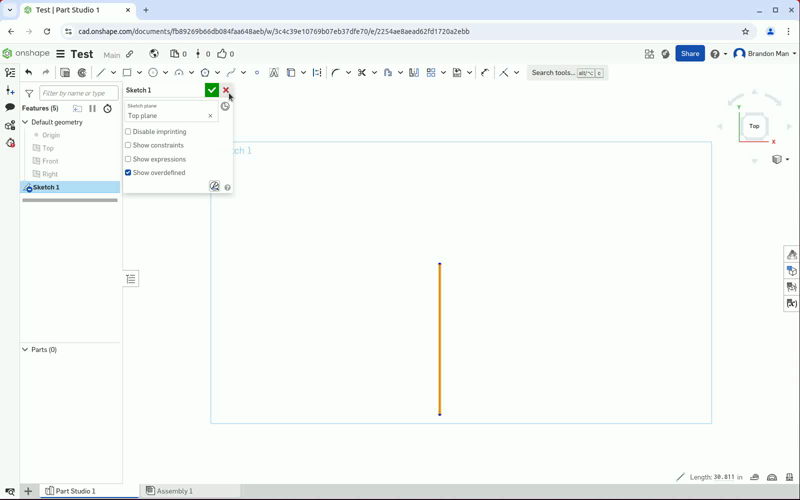
key(shift+h)
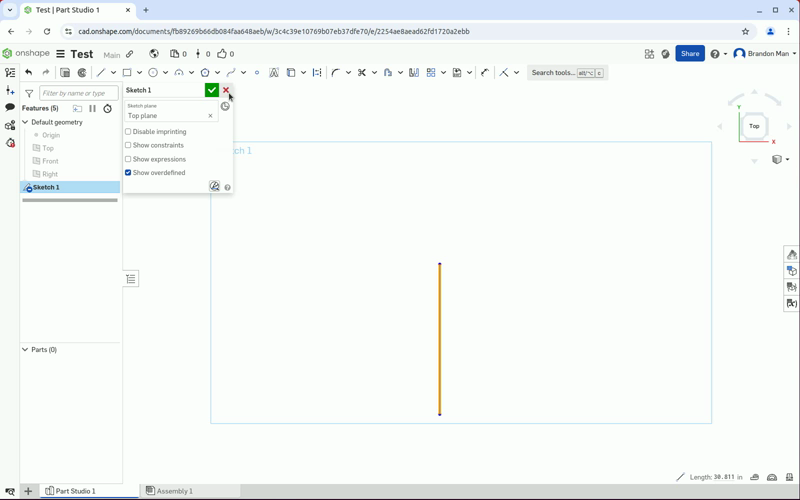
mouse_move(73, 352)
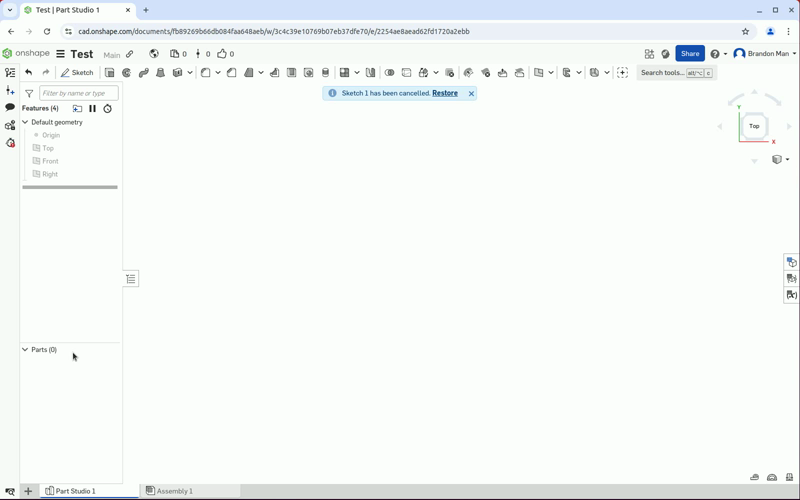
key(y)
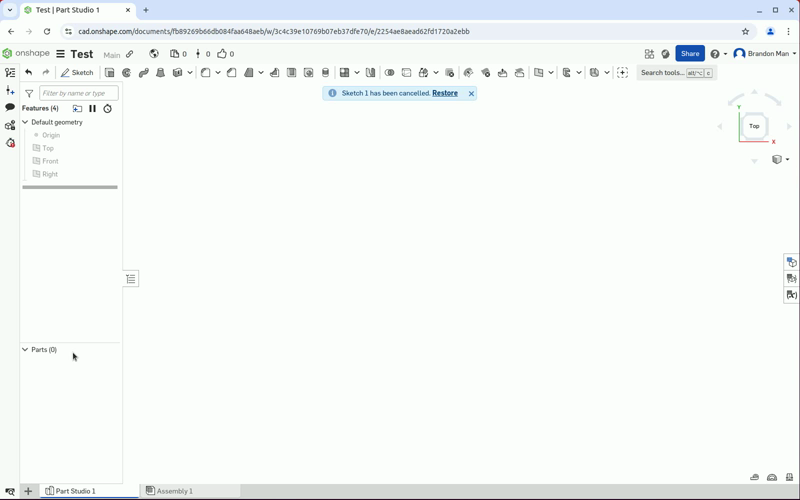
key(shift+p)
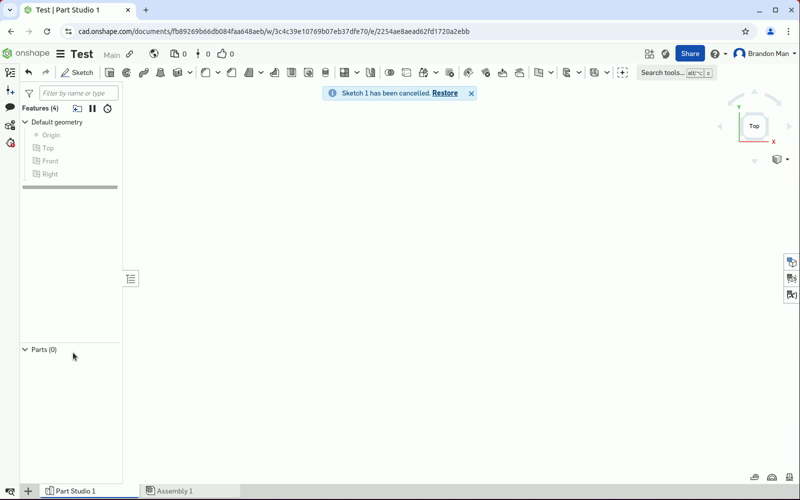
key(space)
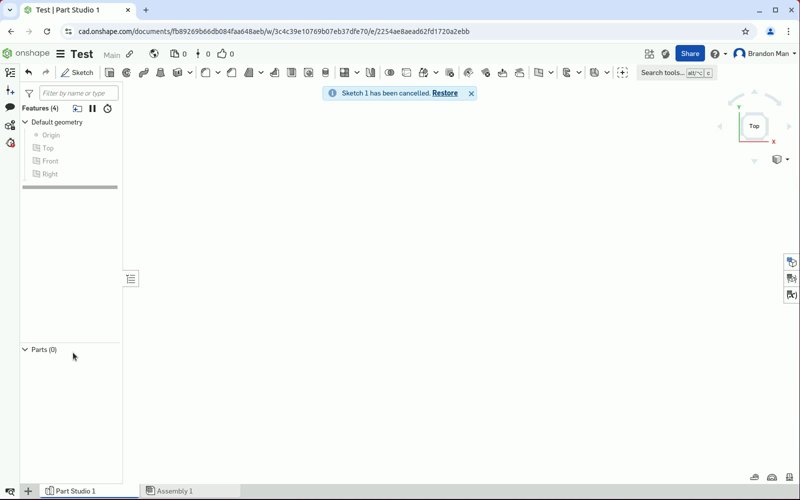
key_down(shift)
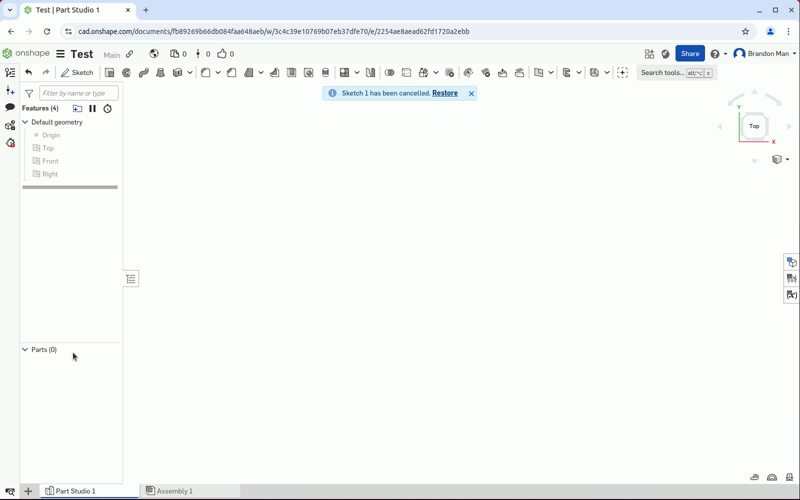
key(up)
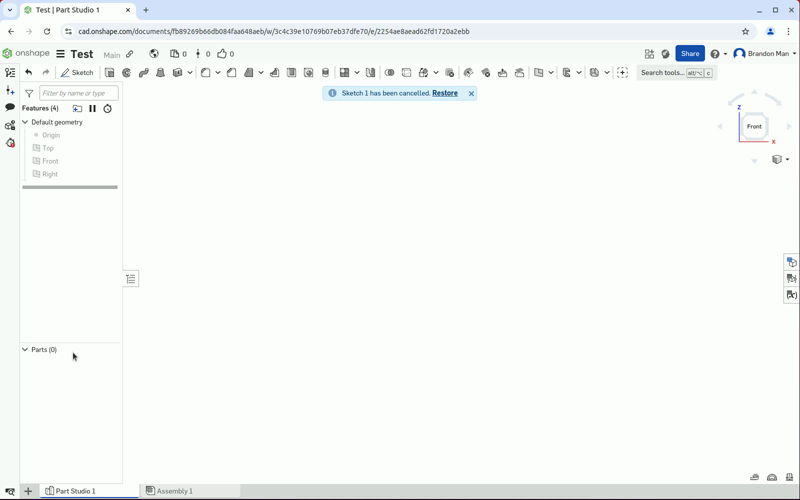
key_up(shift)
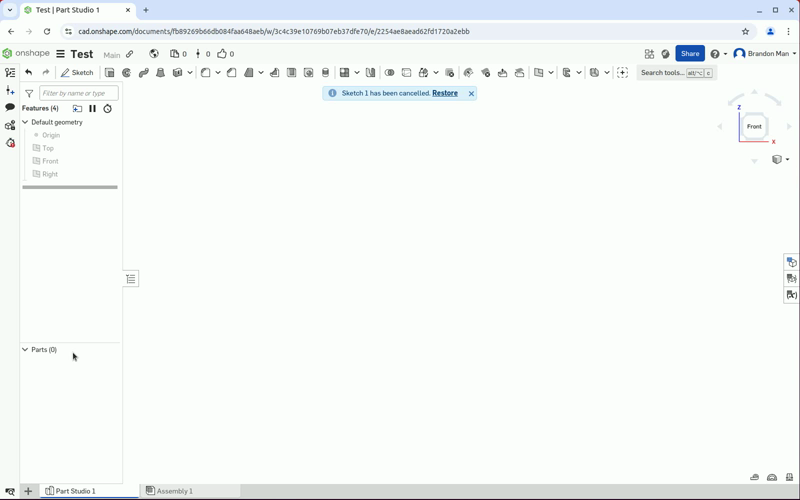
mouse_move(73, 352)
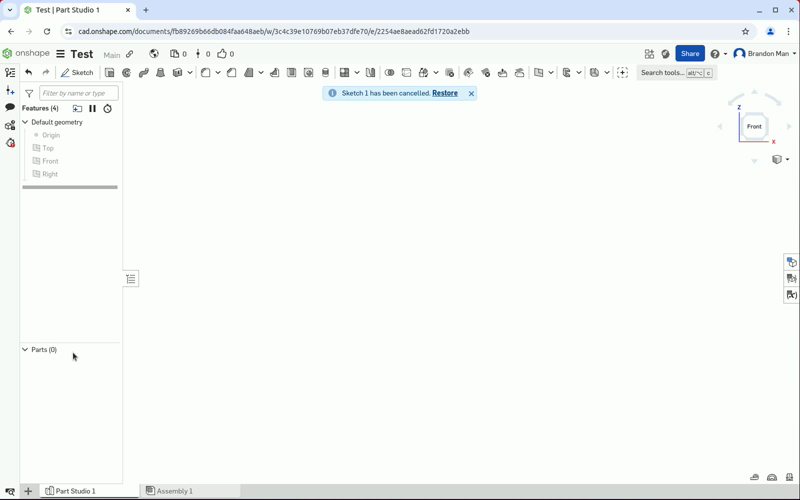
key(shift+y)
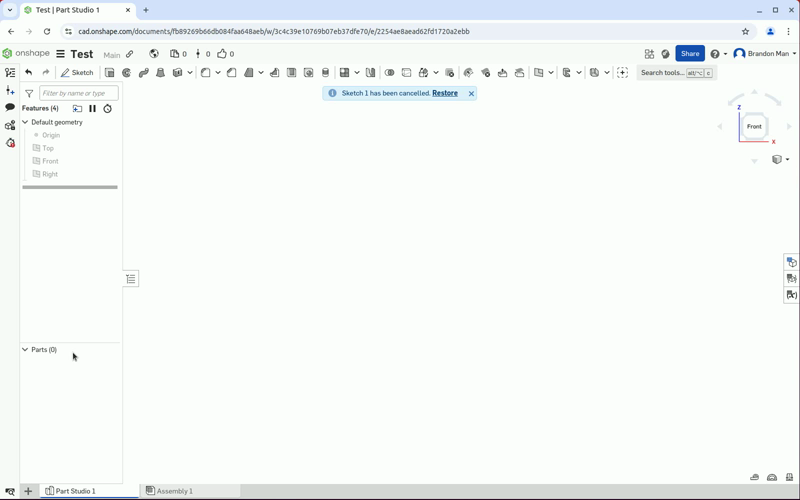
key(shift+s)
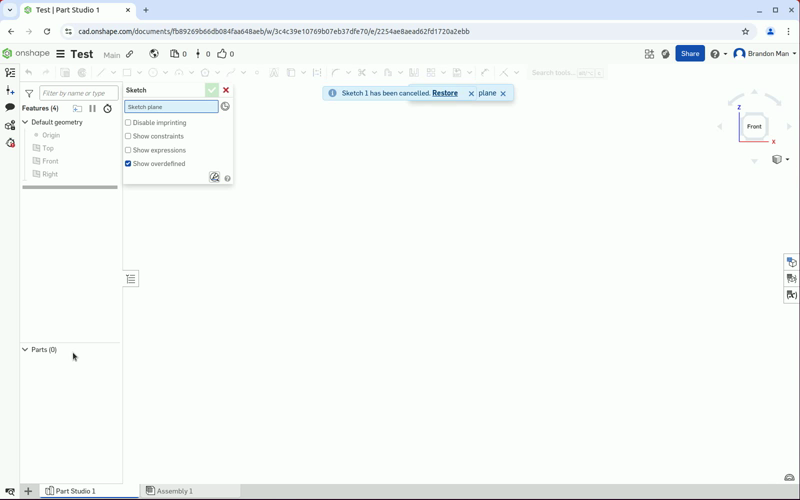
mouse_move(73, 163)
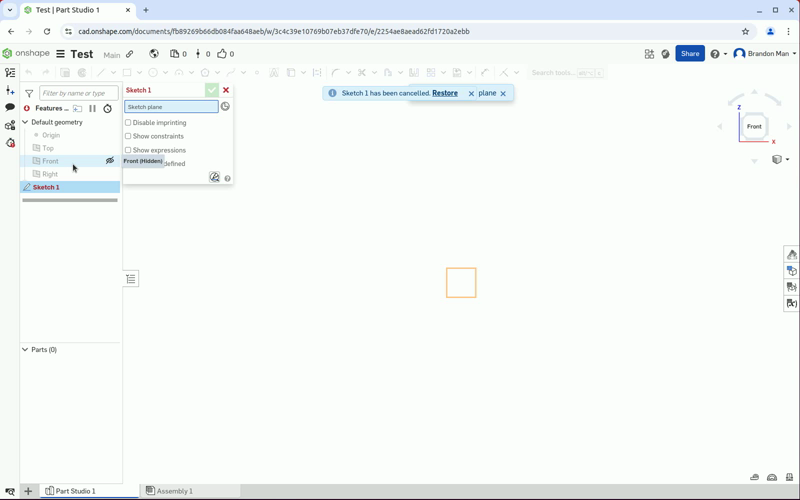
click(73, 163)
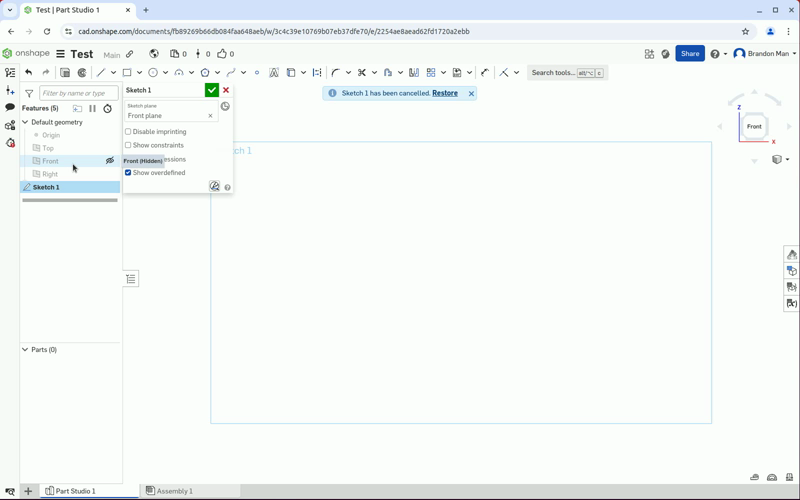
mouse_move(73, 352)
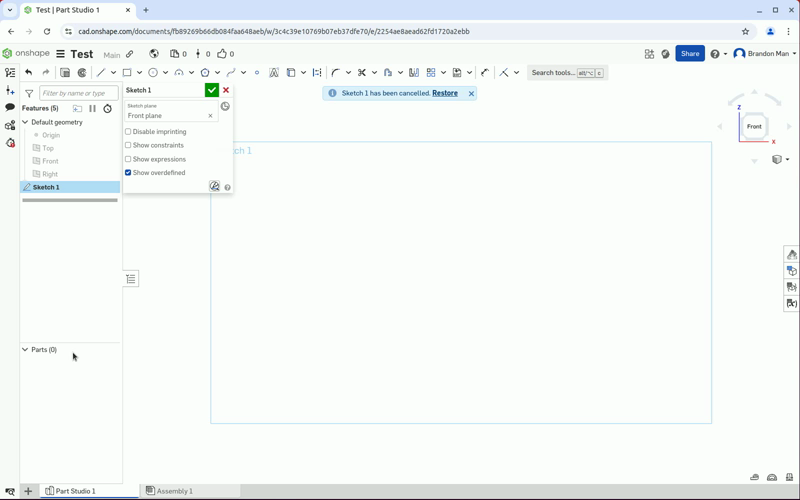
key(y)
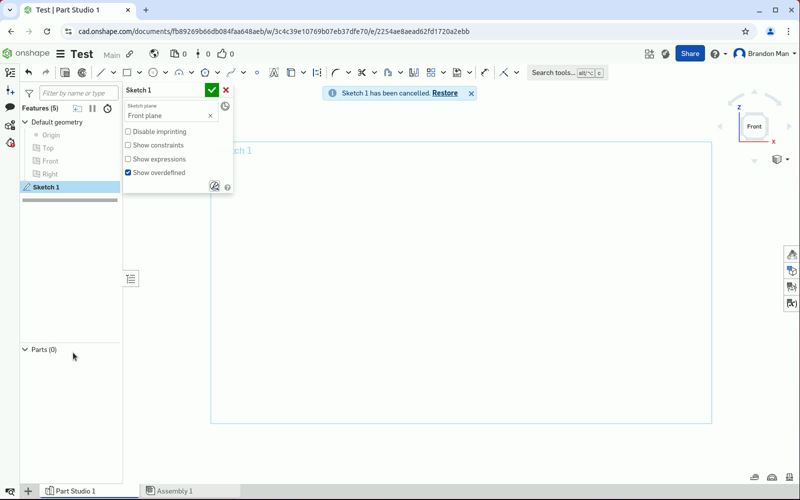
key(l)
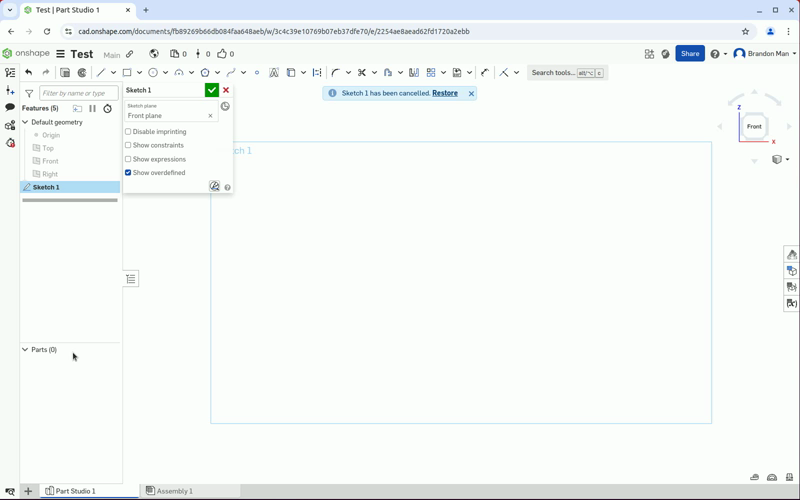
key_down(shift)
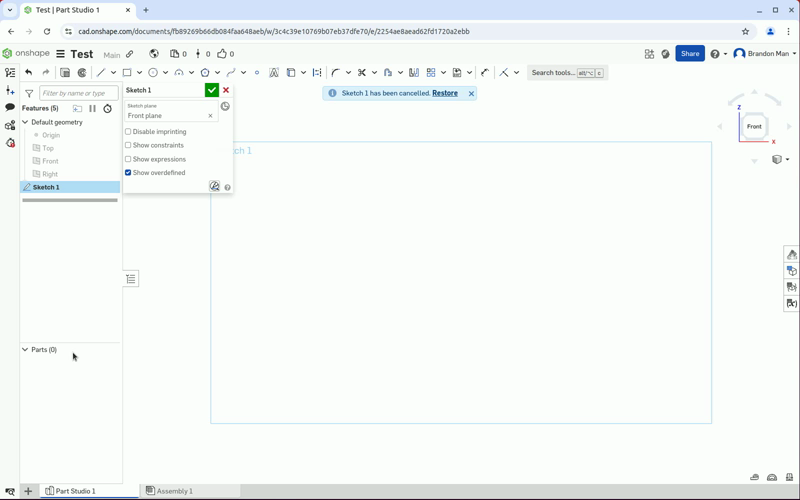
mouse_move(424, 313)
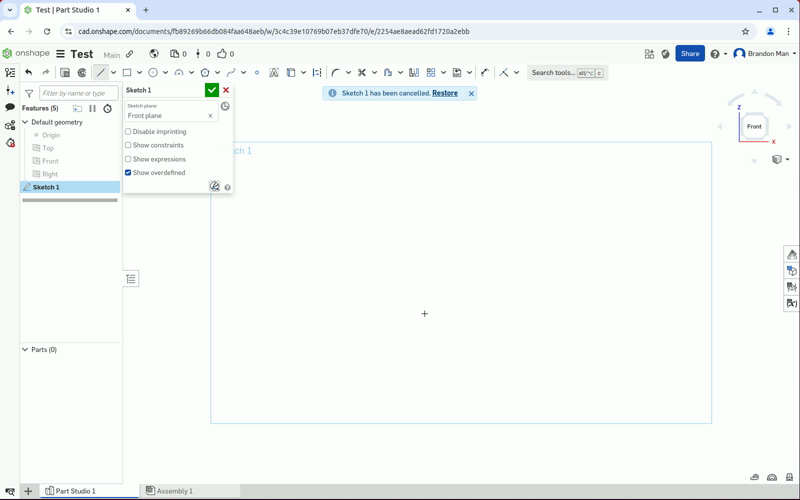
click(424, 313)
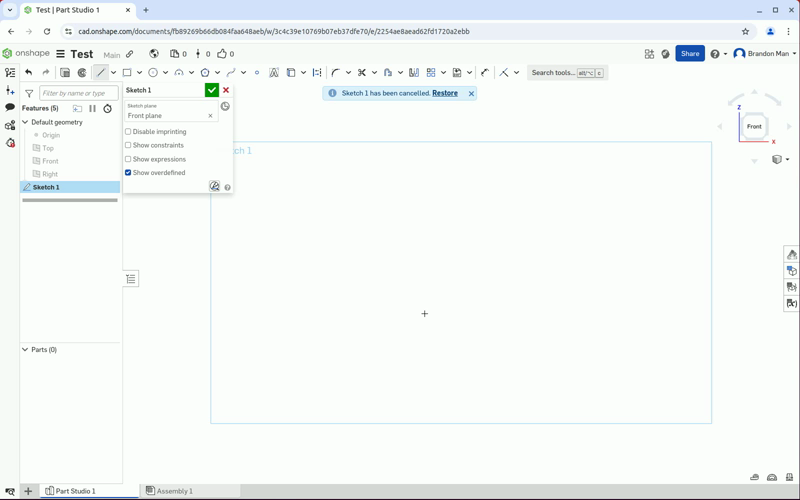
key_up(shift)
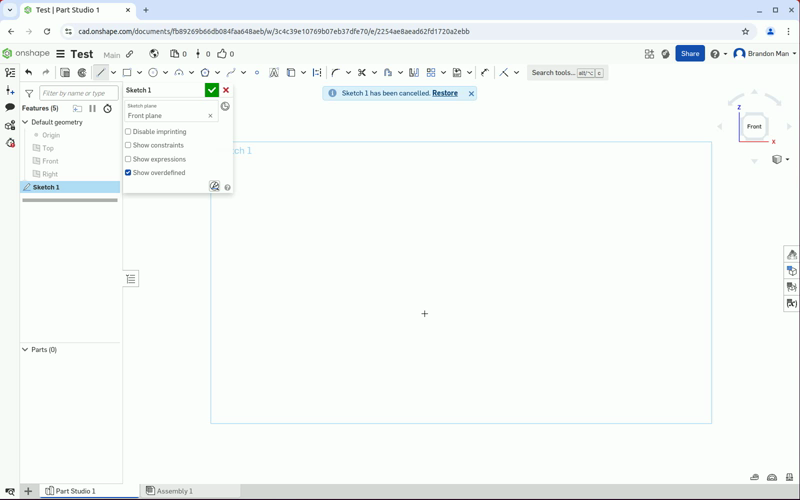
key_down(shift)
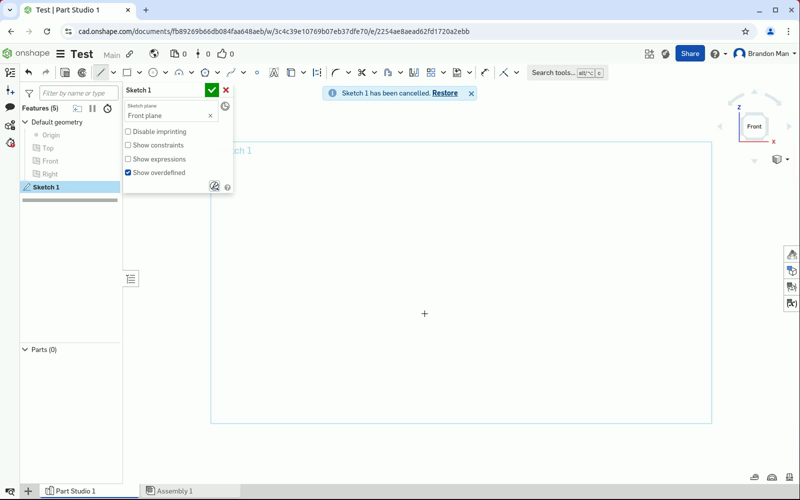
mouse_move(496, 313)
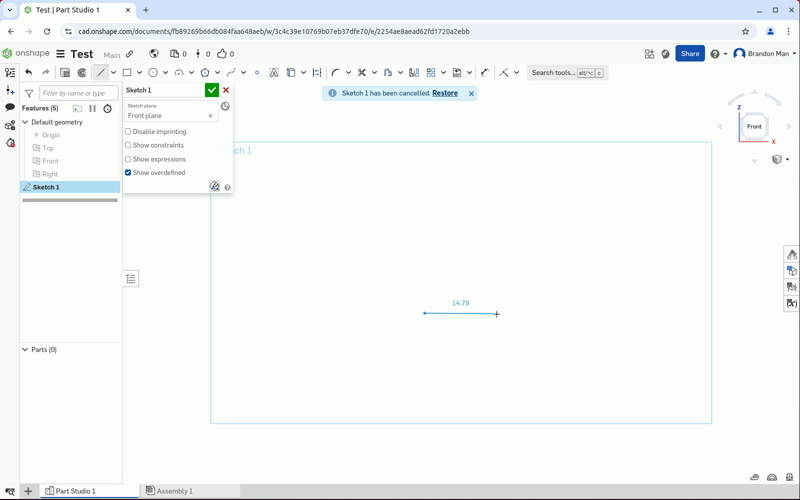
click(496, 313)
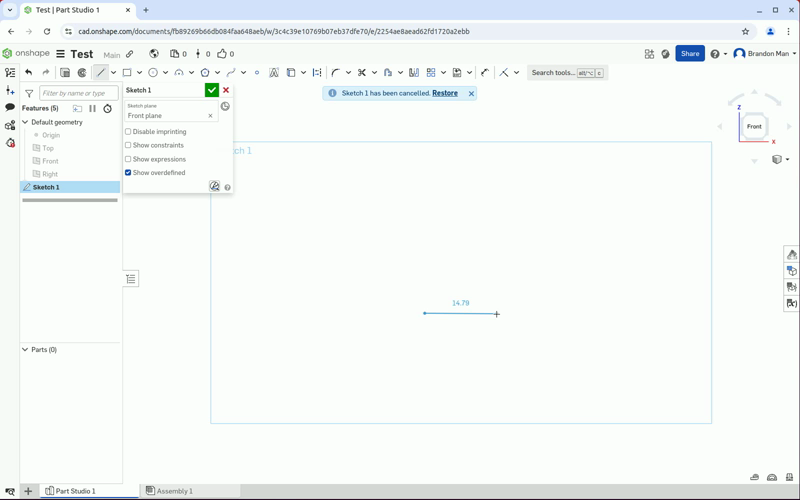
key_up(shift)
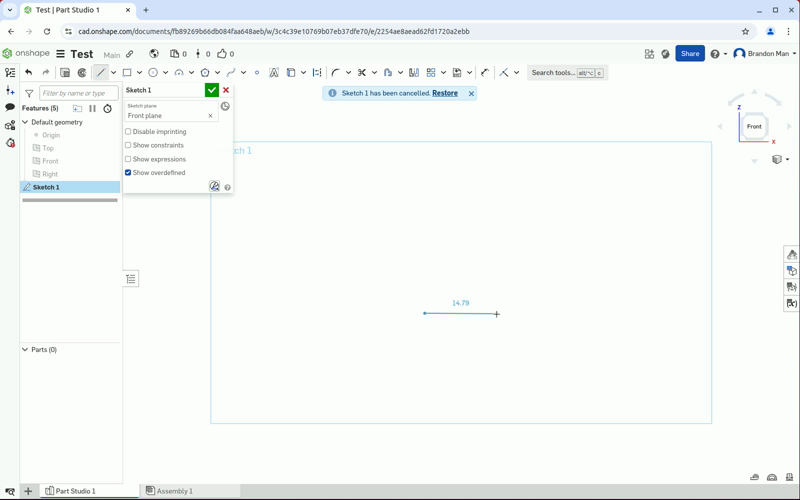
key_down(shift)
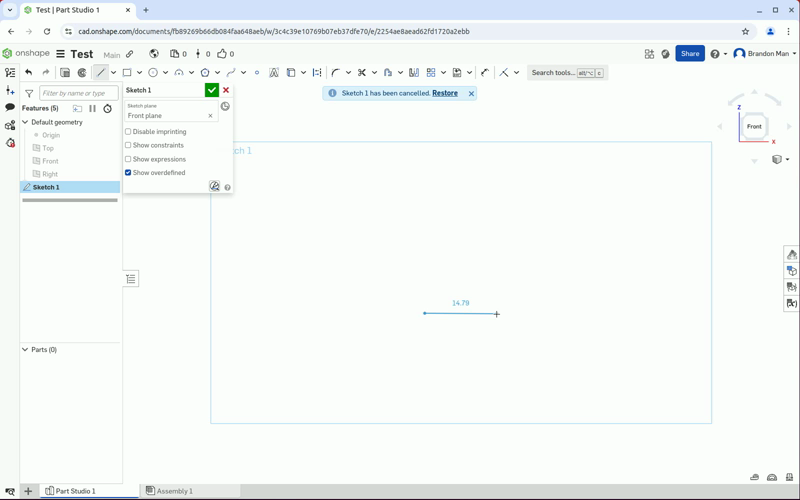
mouse_move(526, 313)
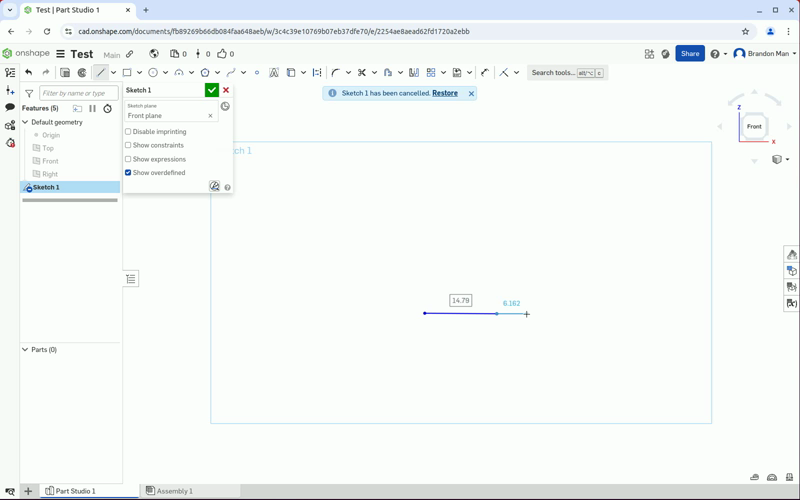
mouse_move(496, 292)
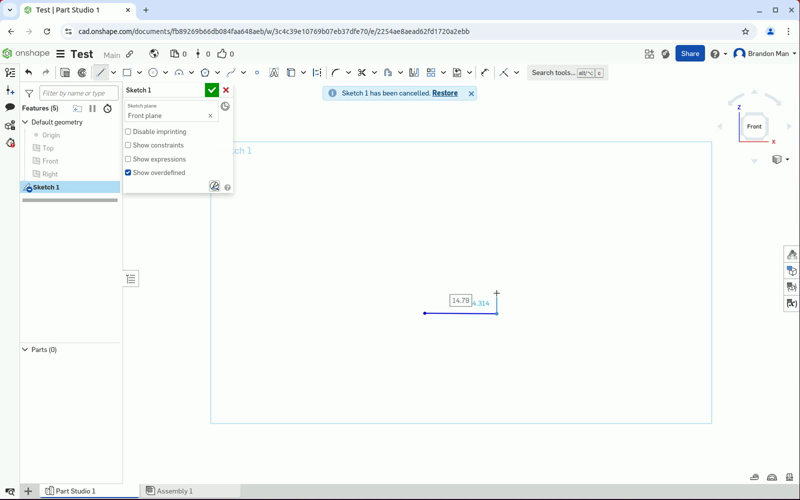
click(496, 292)
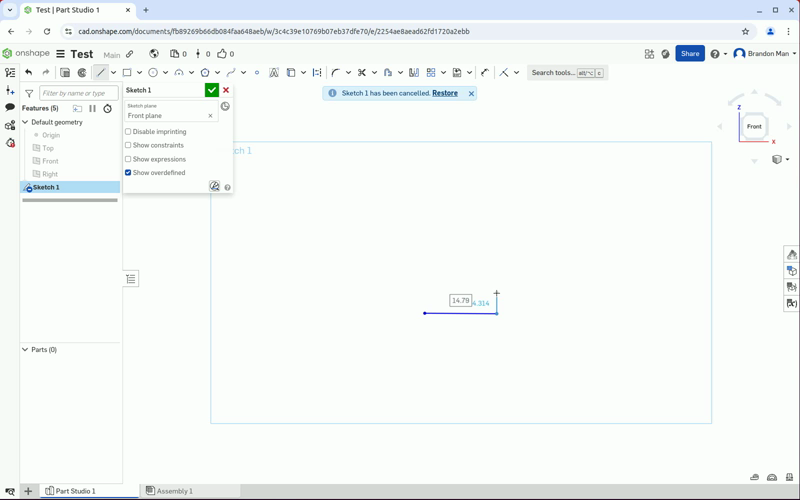
key_up(shift)
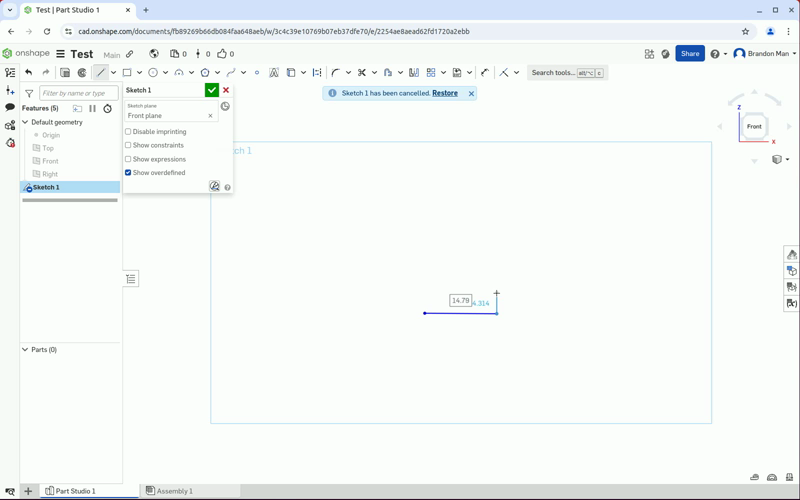
key_down(shift)
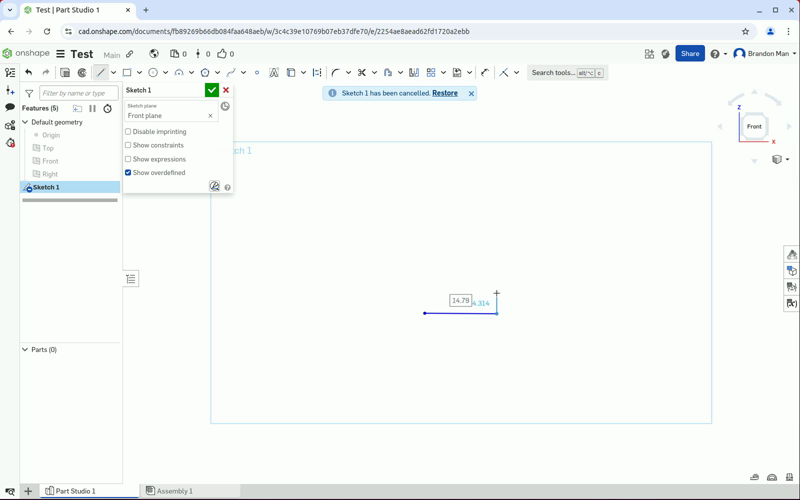
mouse_move(526, 292)
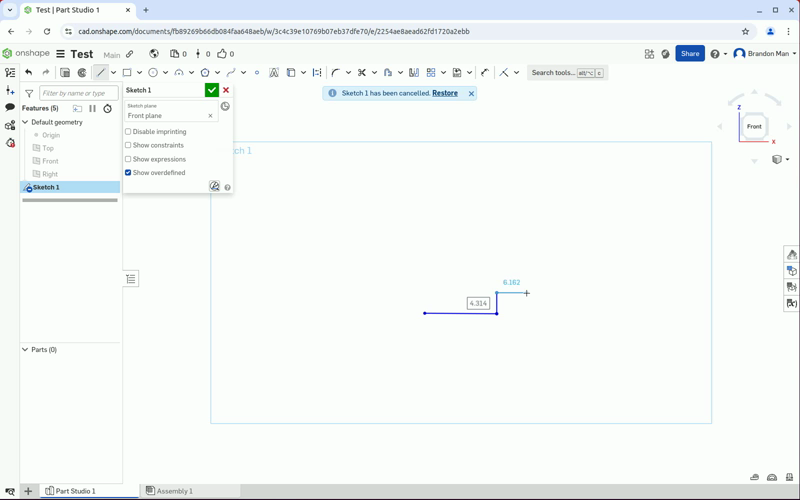
mouse_move(496, 272)
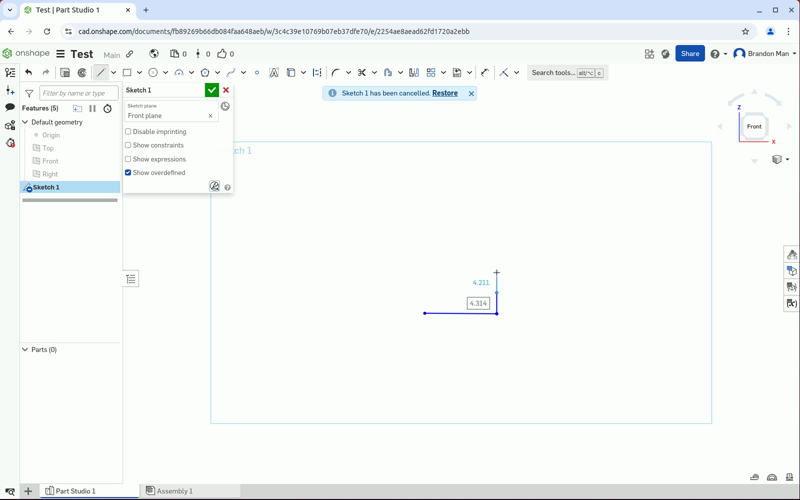
click(496, 272)
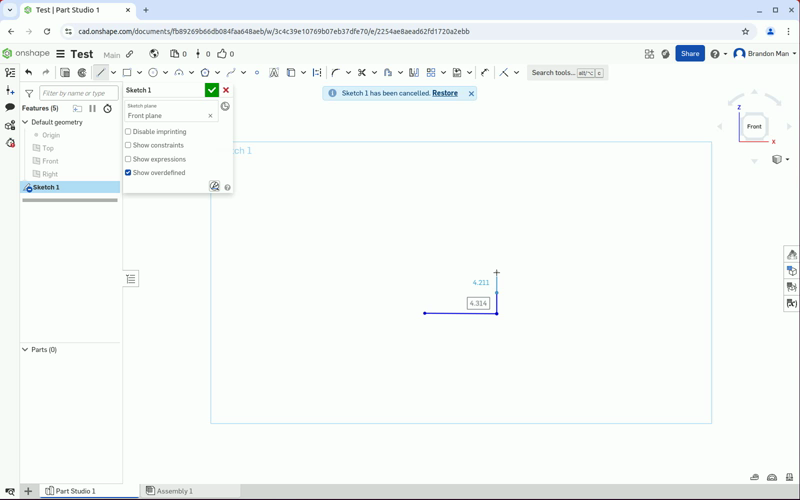
key_up(shift)
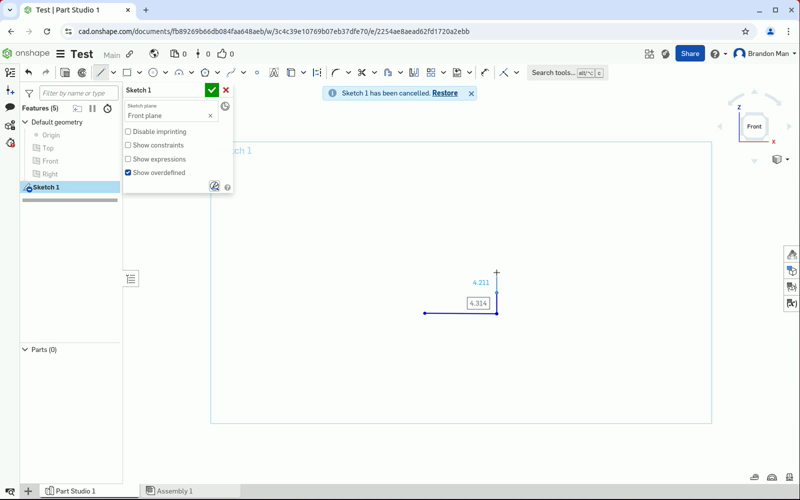
key_down(shift)
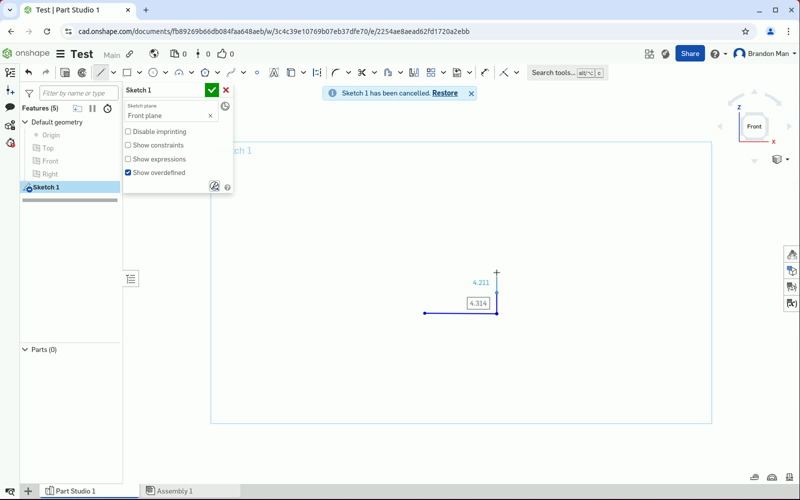
mouse_move(526, 272)
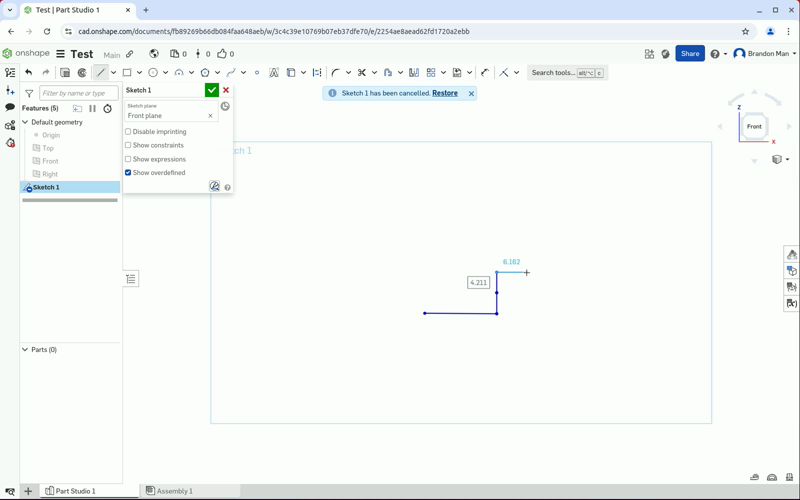
mouse_move(496, 252)
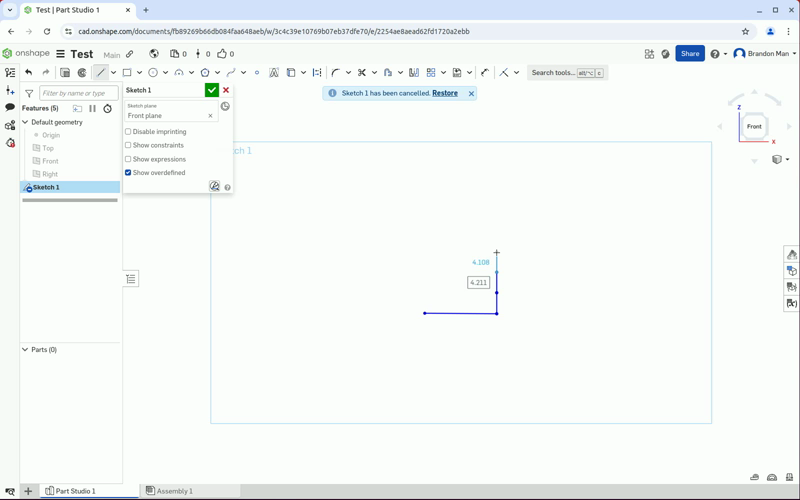
click(496, 252)
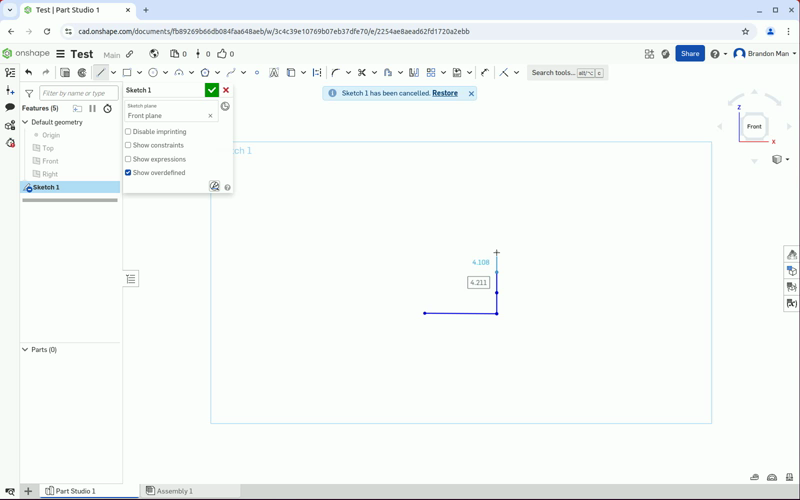
key_up(shift)
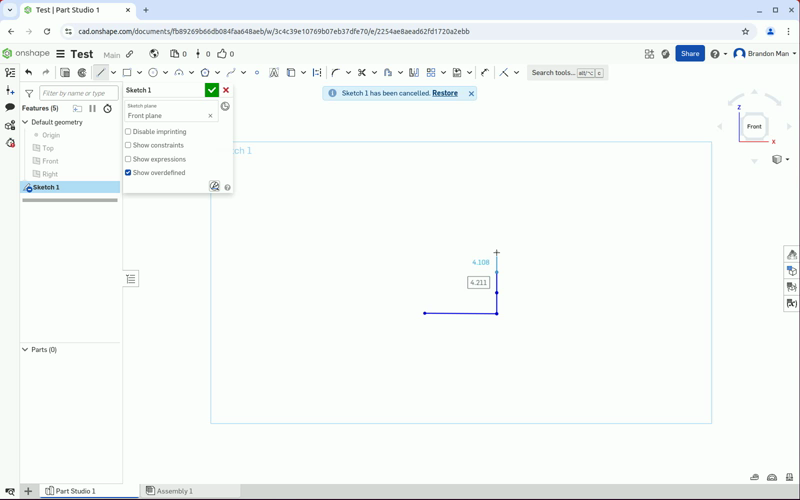
key_down(shift)
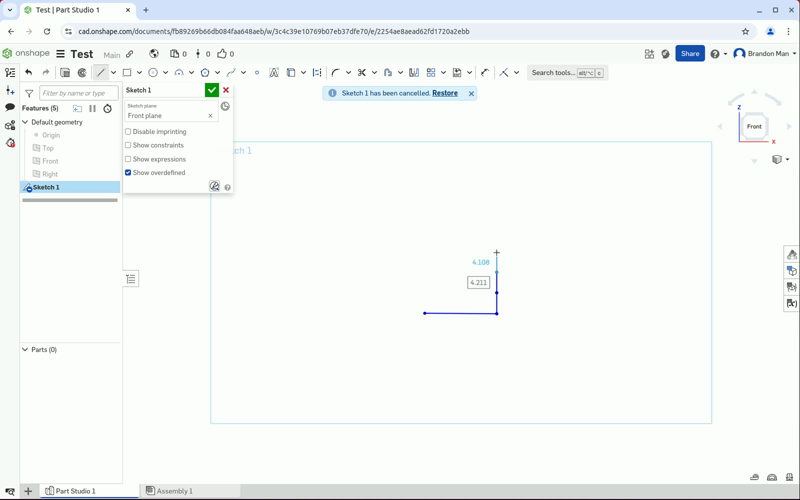
mouse_move(526, 252)
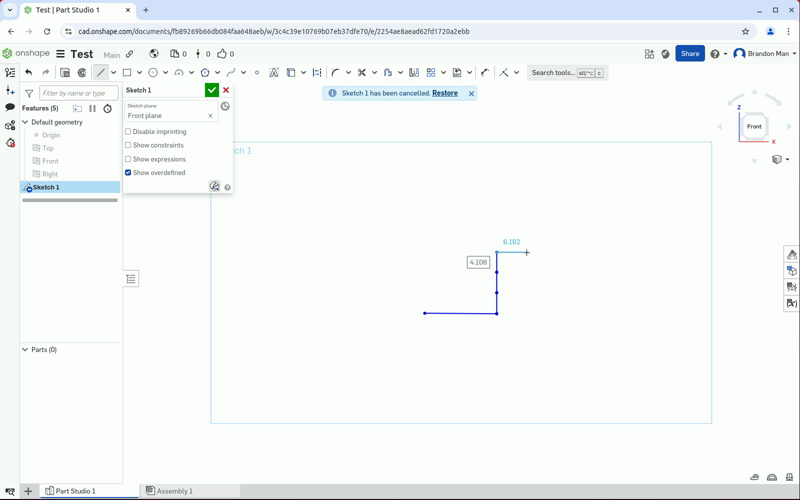
mouse_move(476, 252)
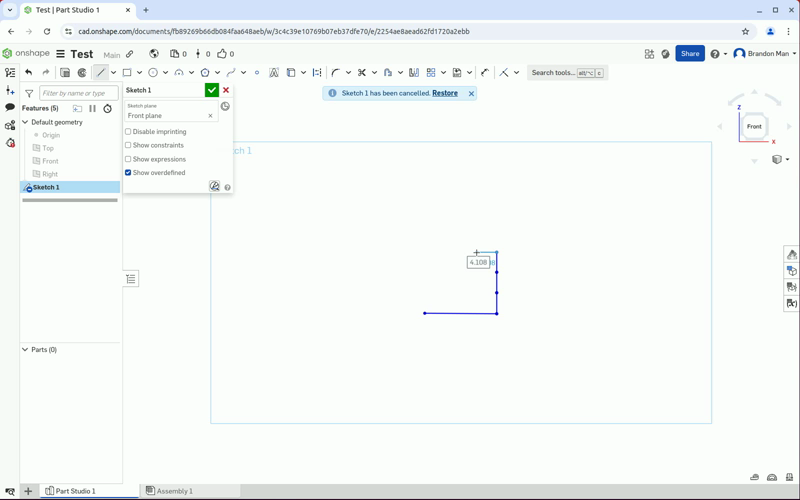
click(476, 252)
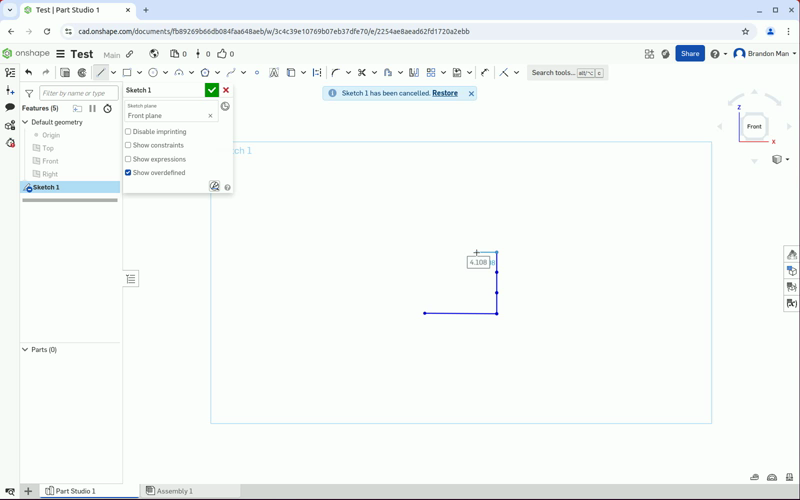
key_up(shift)
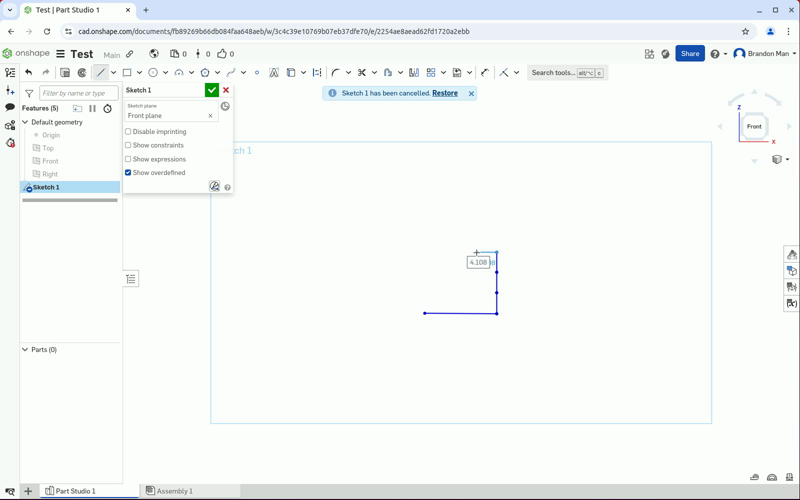
key_down(shift)
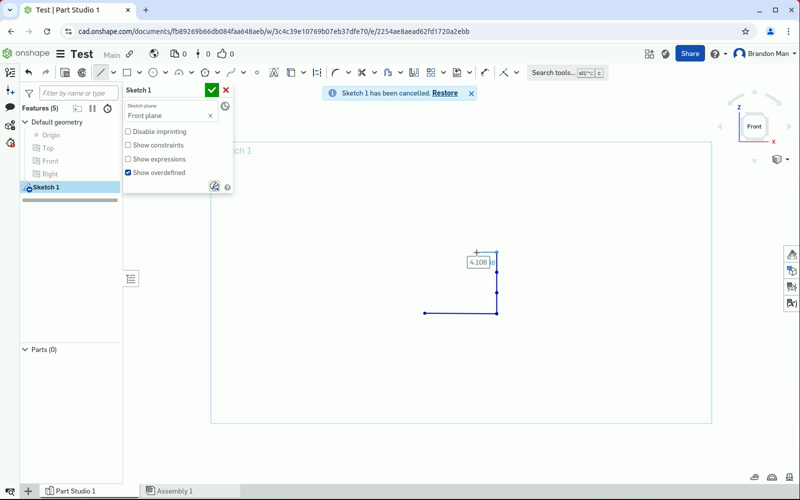
mouse_move(506, 252)
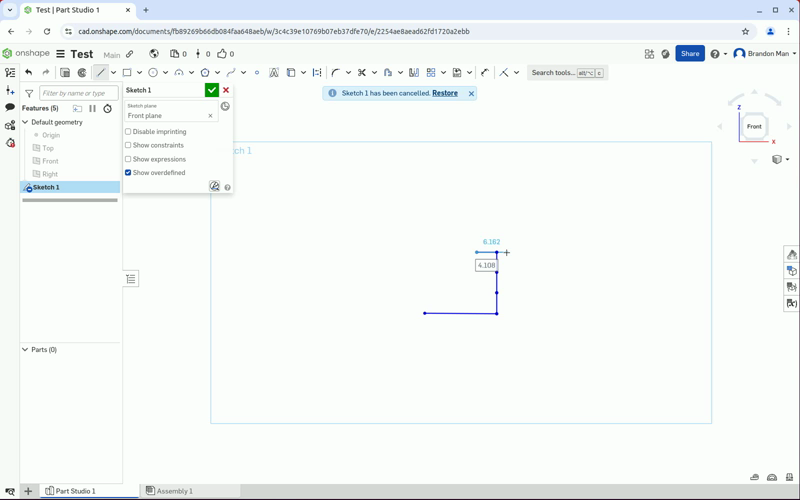
mouse_move(444, 252)
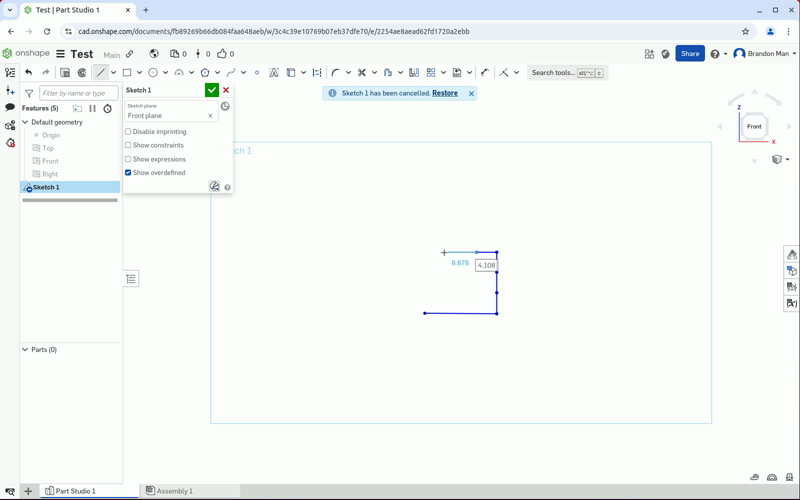
click(444, 252)
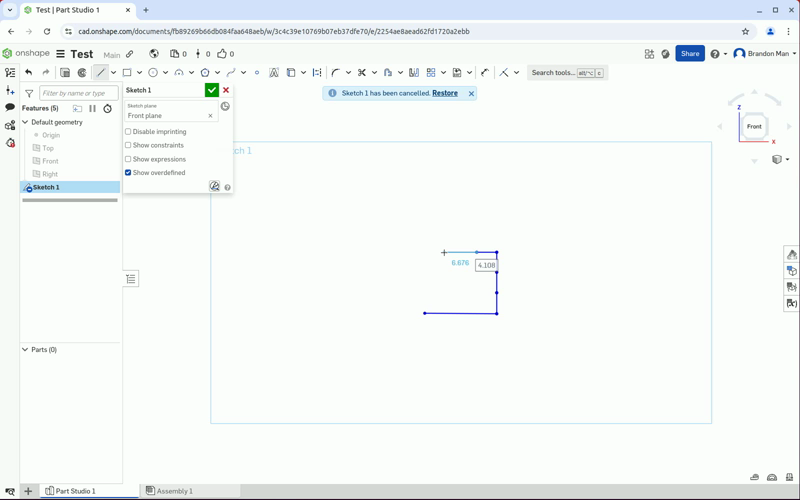
key_up(shift)
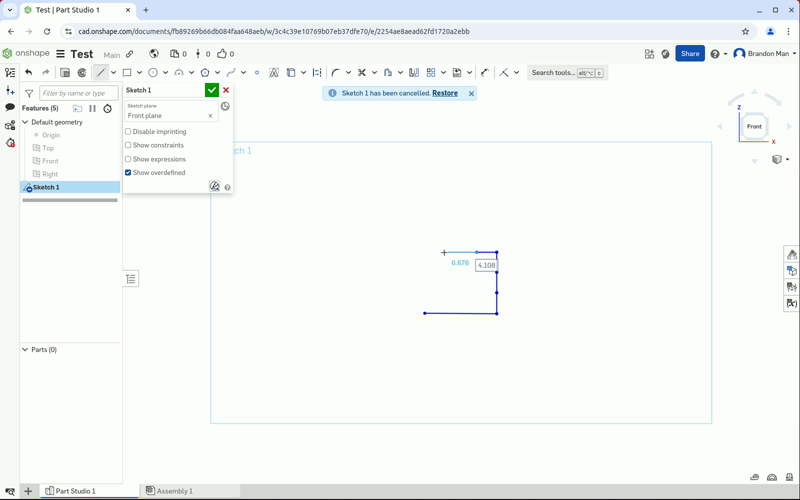
key_down(shift)
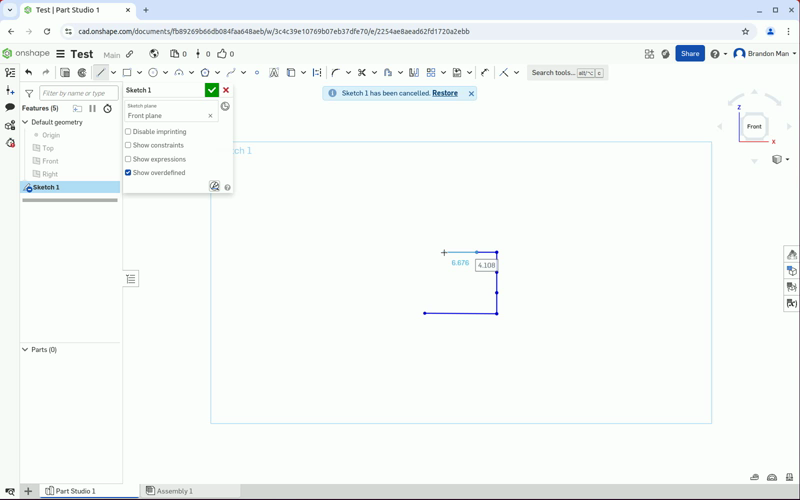
mouse_move(474, 252)
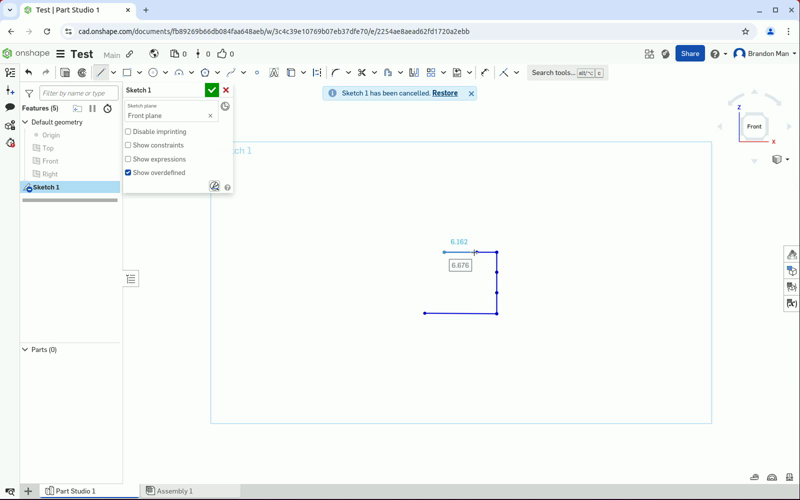
mouse_move(424, 252)
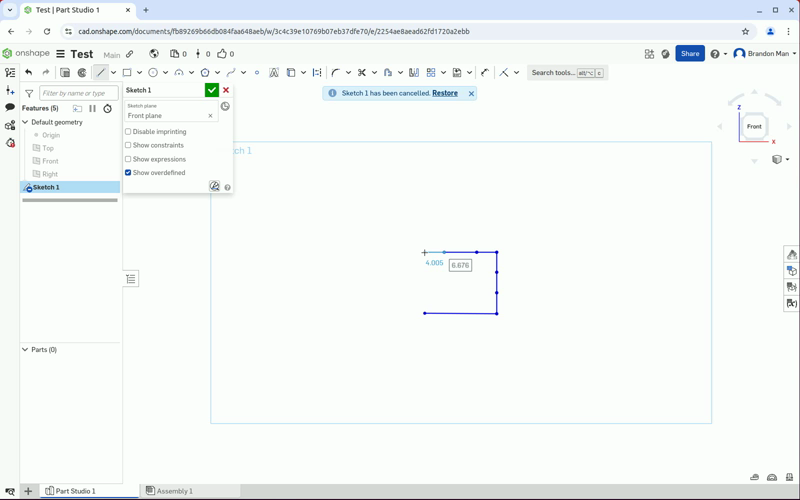
click(424, 252)
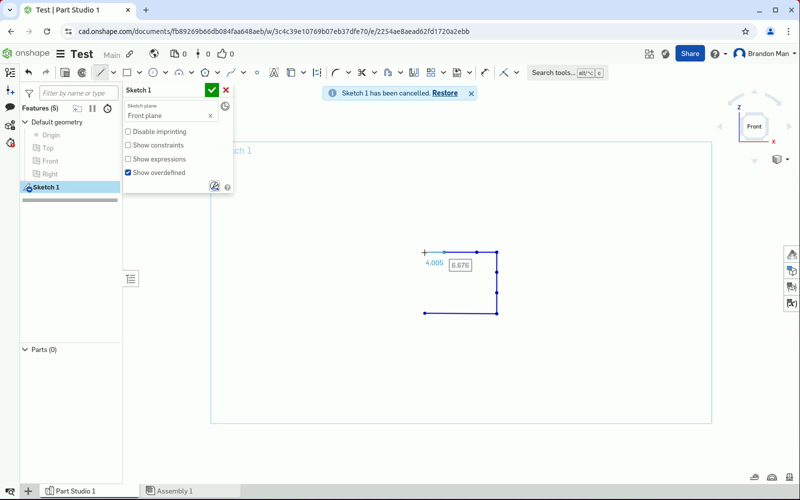
key_up(shift)
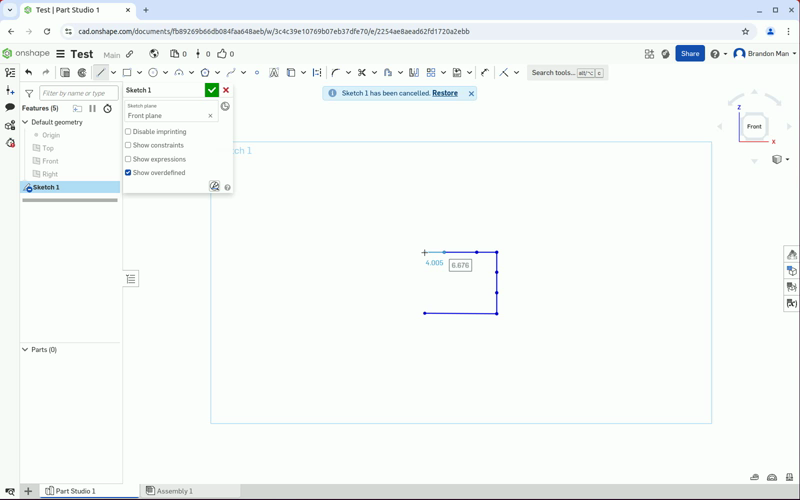
key_down(shift)
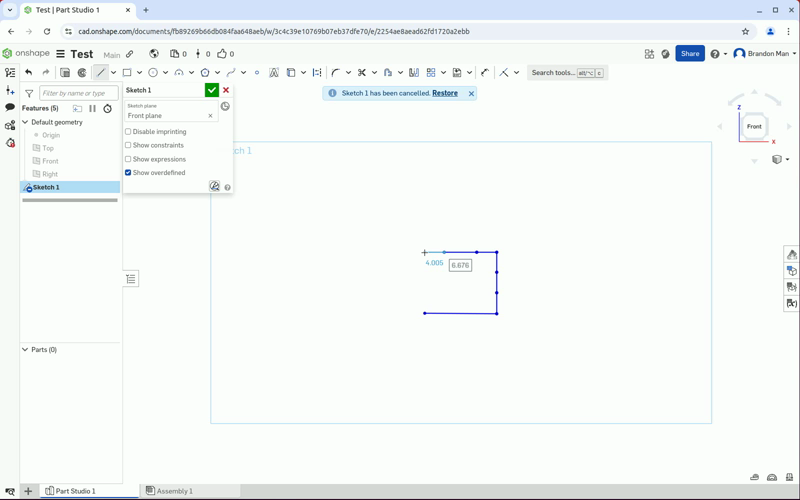
mouse_move(454, 252)
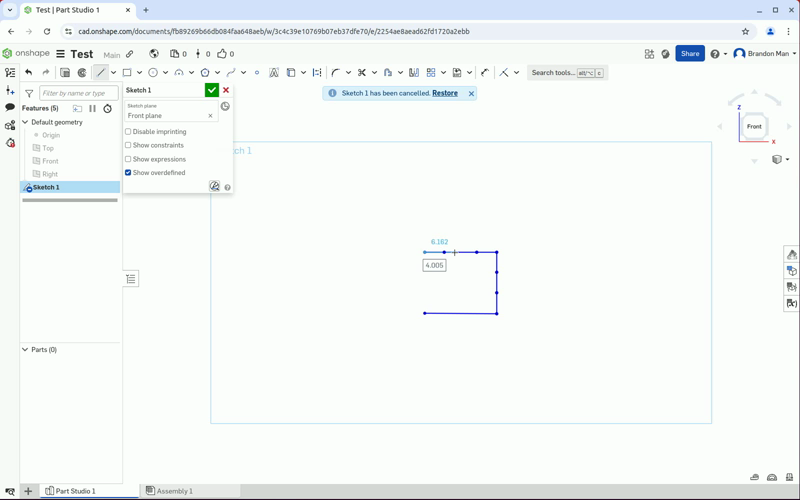
mouse_move(424, 272)
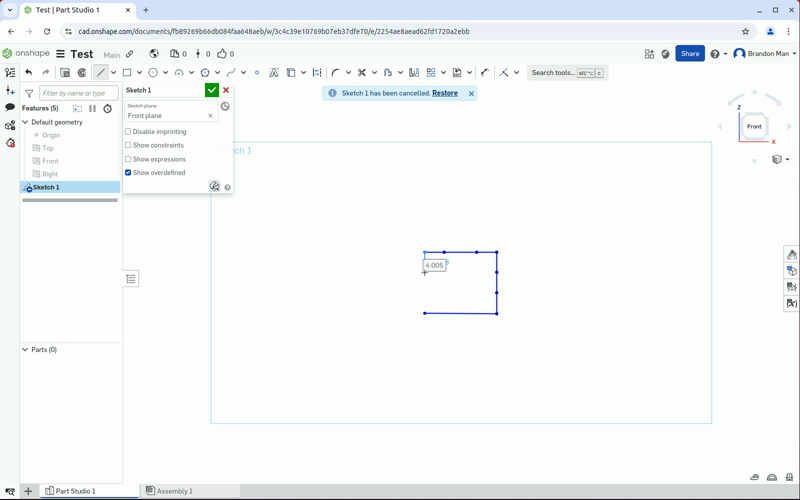
click(424, 272)
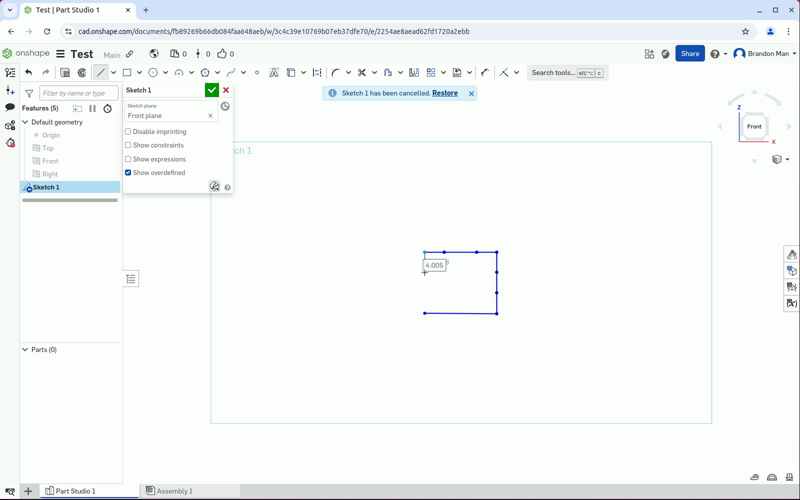
key_up(shift)
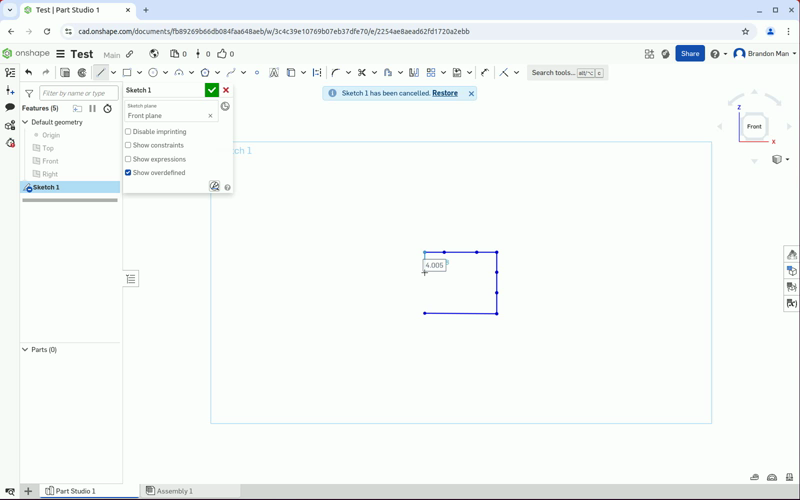
key_down(shift)
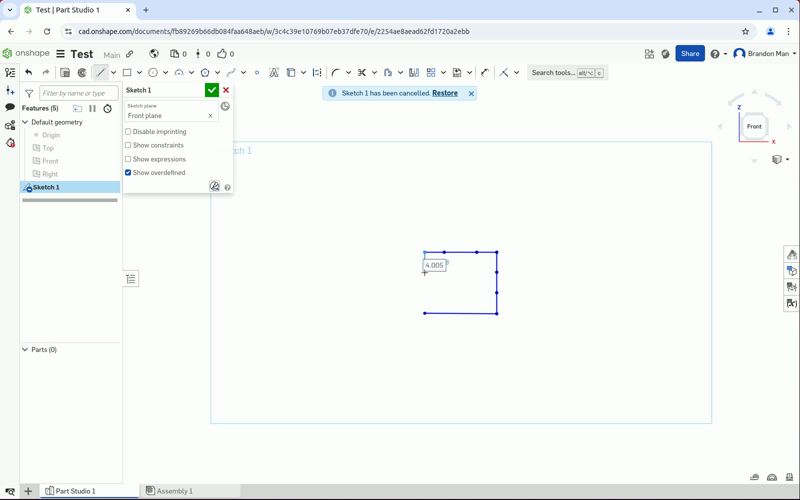
mouse_move(454, 272)
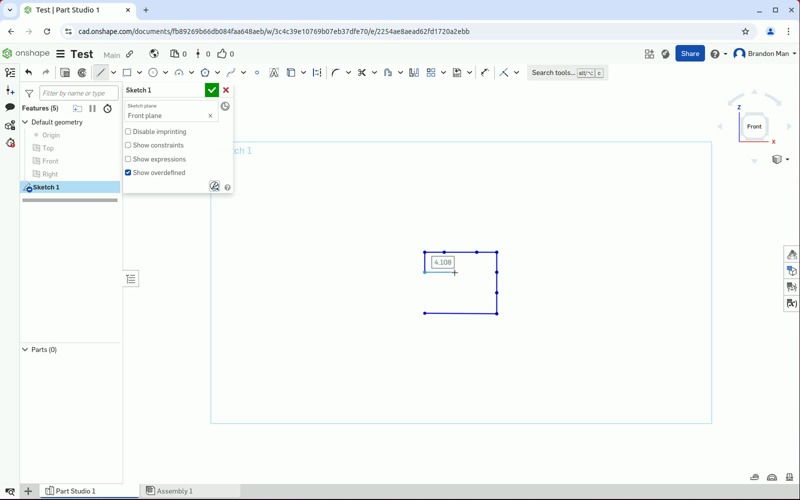
mouse_move(424, 292)
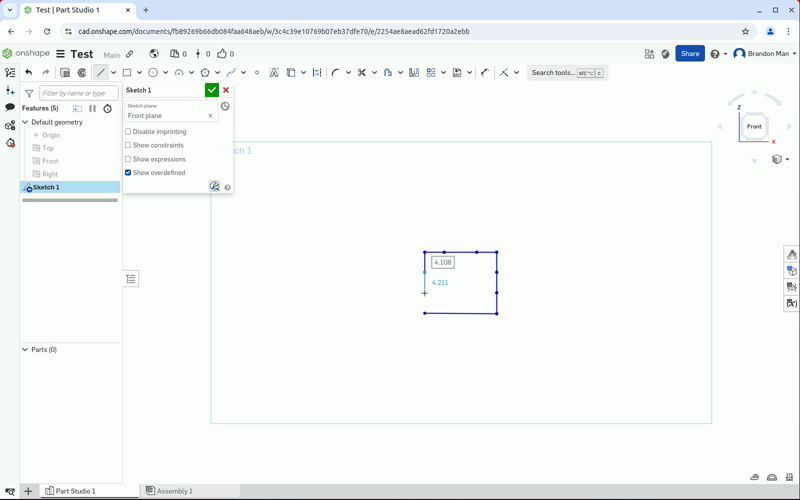
click(424, 292)
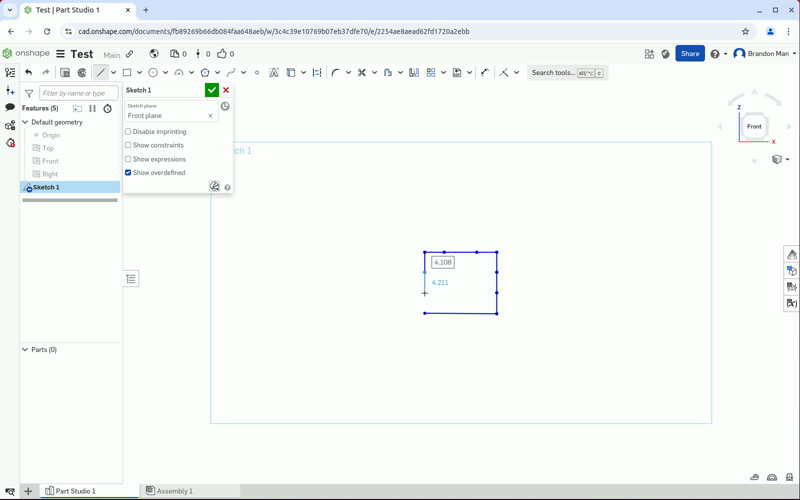
key_up(shift)
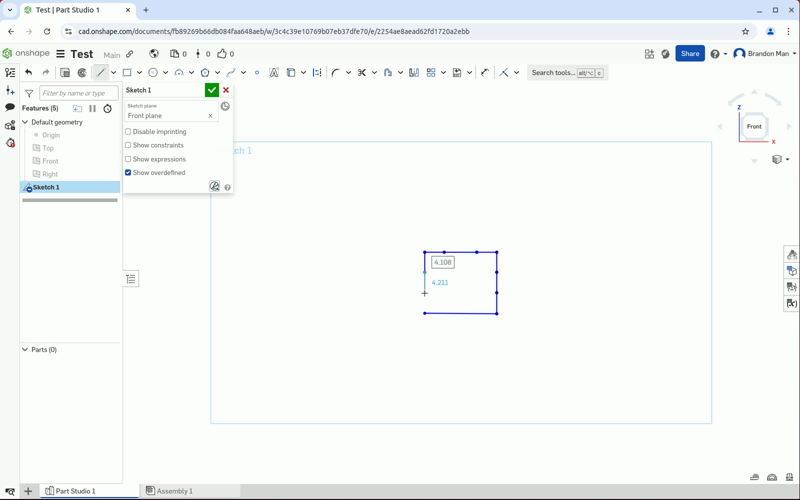
mouse_move(454, 292)
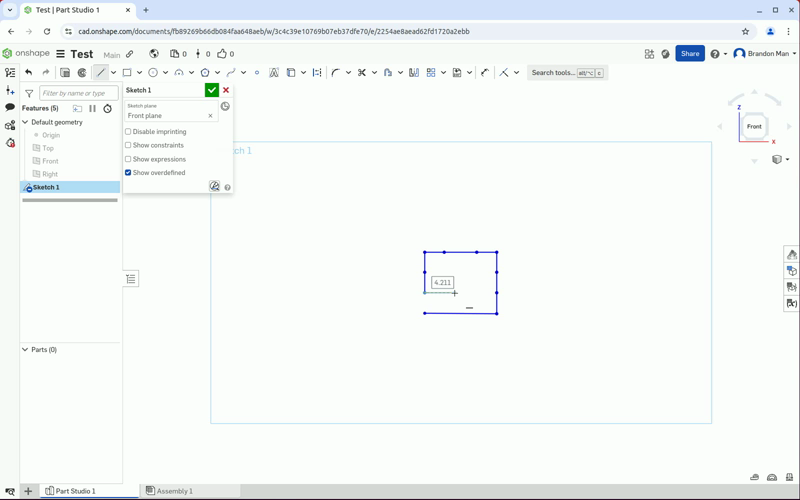
key_down(shift)
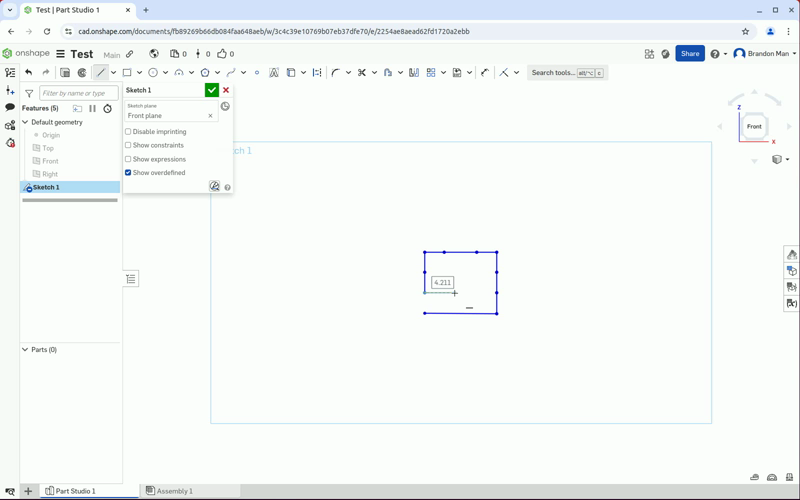
mouse_move(424, 313)
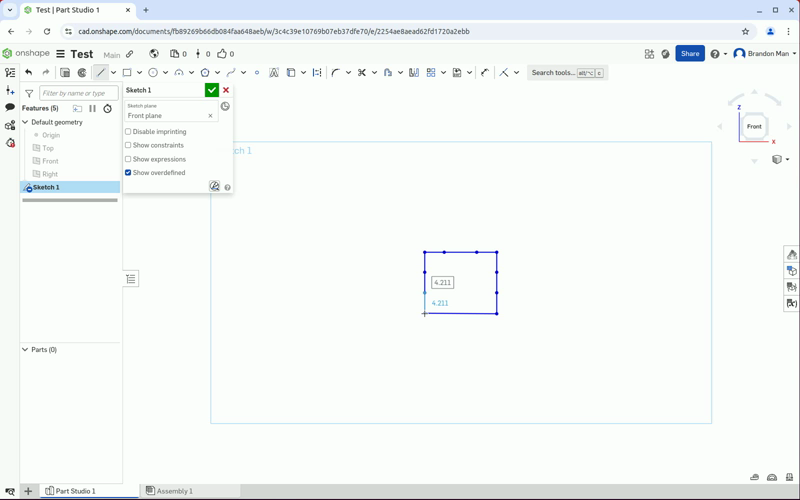
key_up(shift)
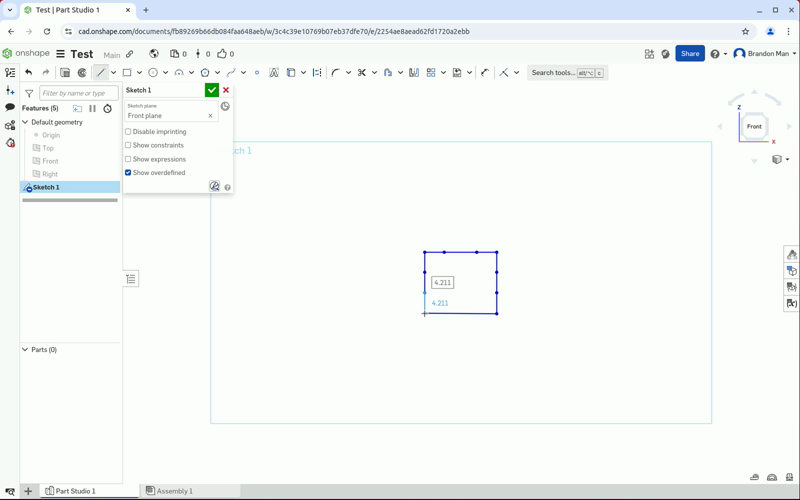
click(424, 313)
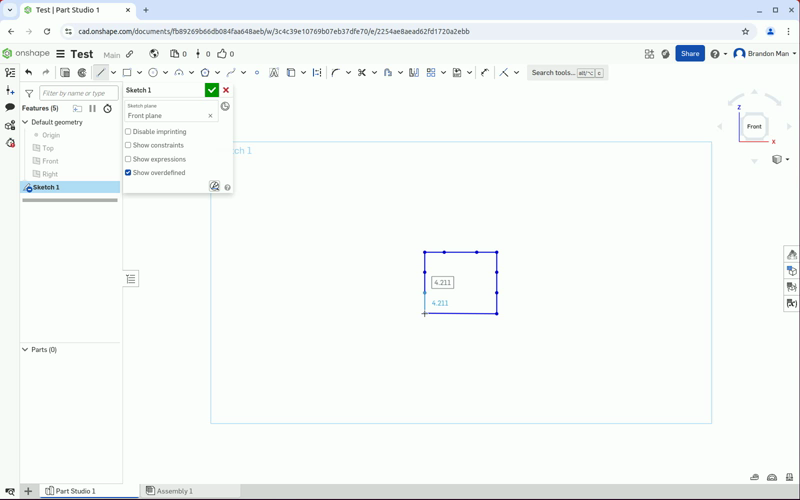
key(esc)
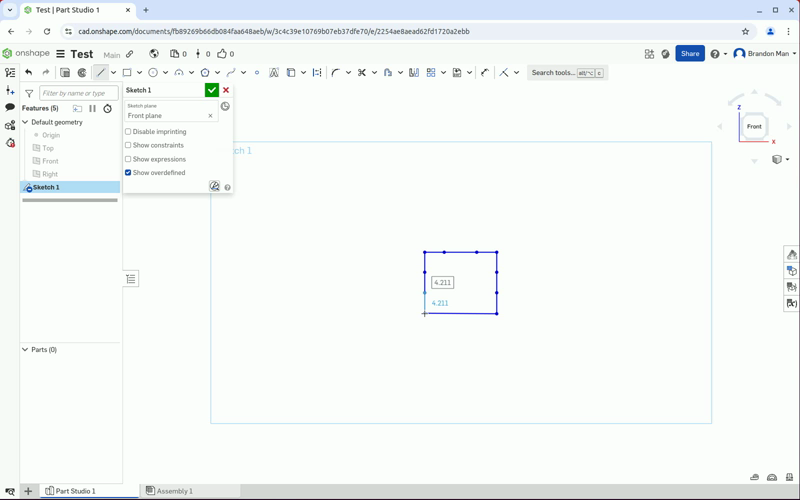
mouse_move(468, 273)
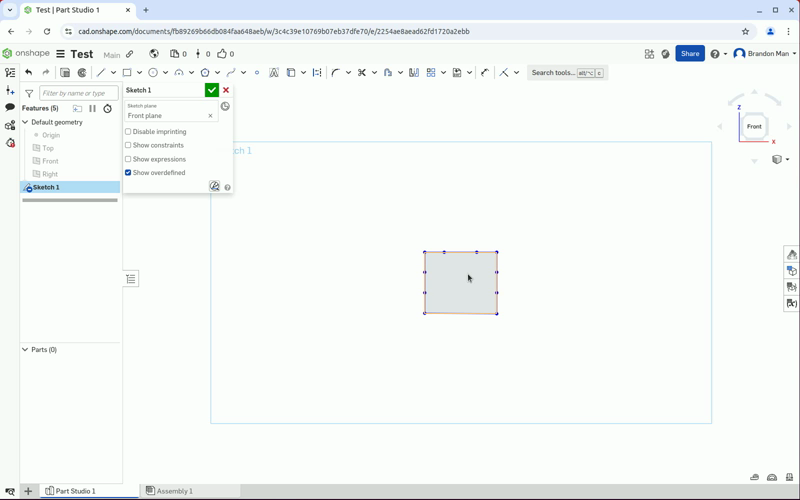
click(468, 273)
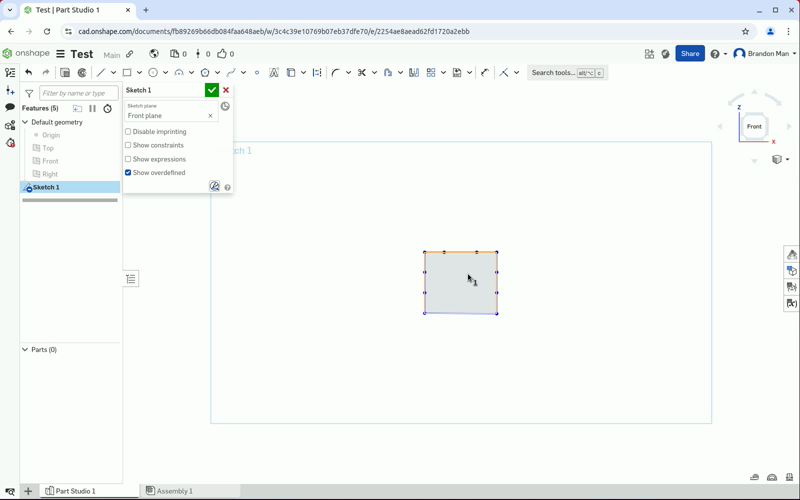
mouse_move(73, 352)
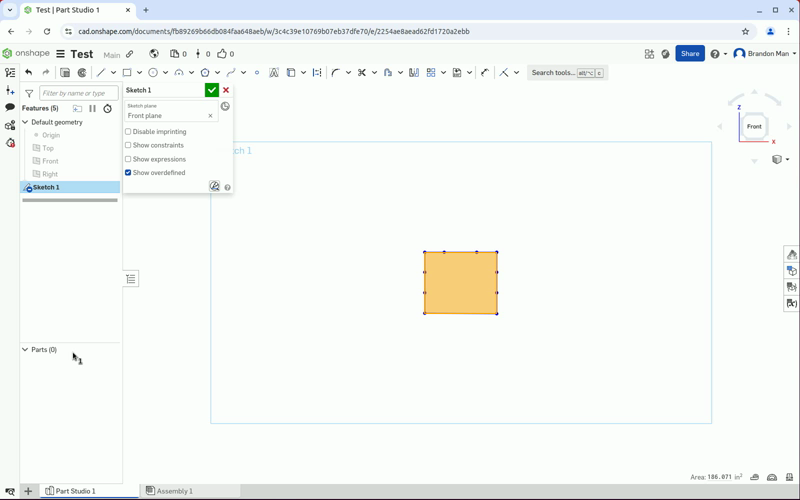
key(shift+y)
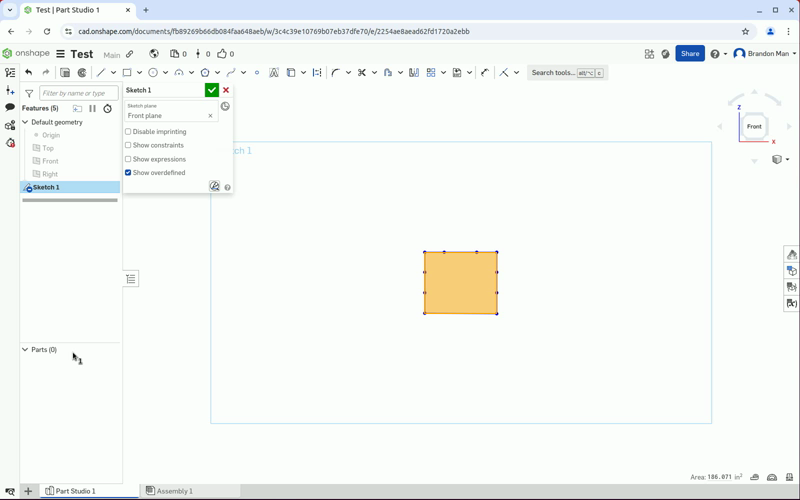
key(shift+e)
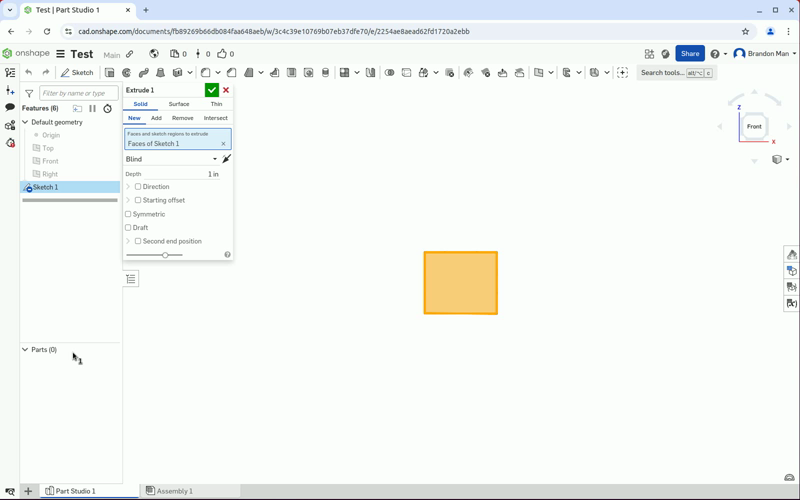
mouse_move(143, 106)
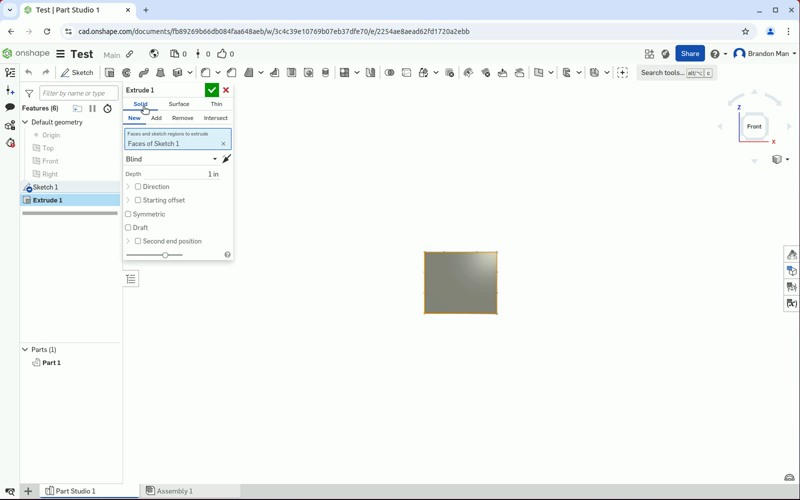
click(143, 106)
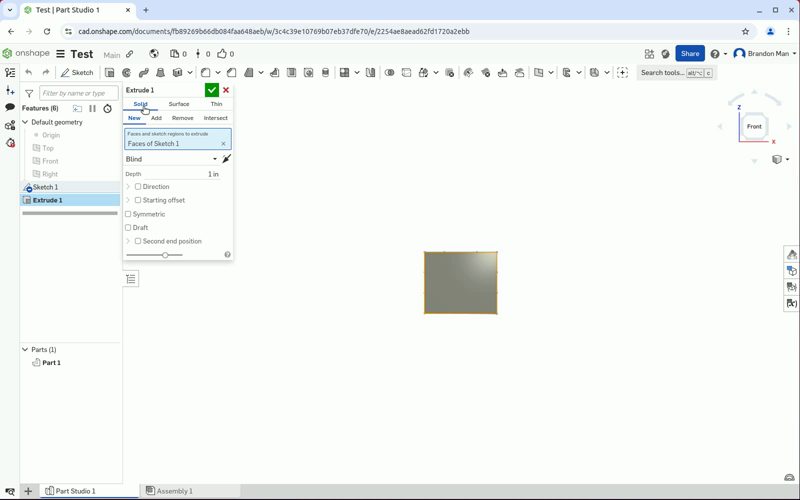
mouse_move(137, 120)
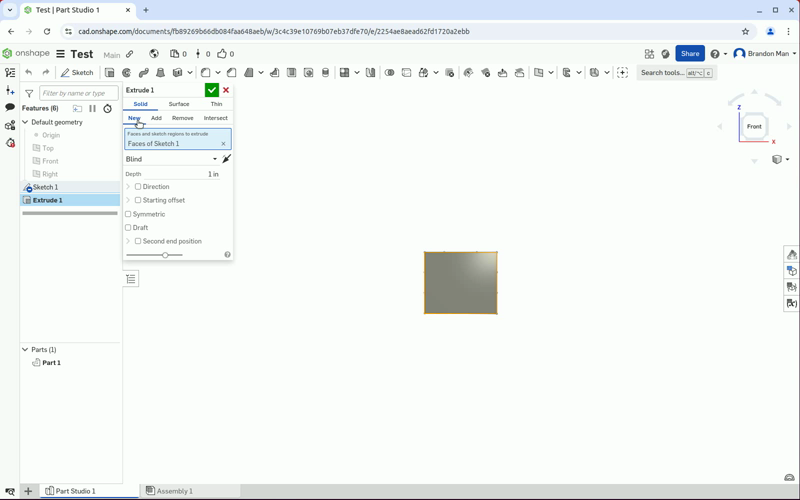
click(137, 120)
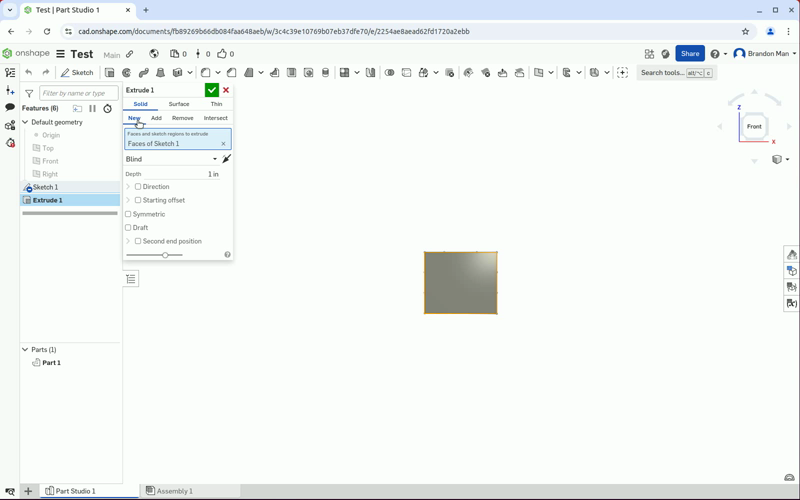
key(tab, 4)
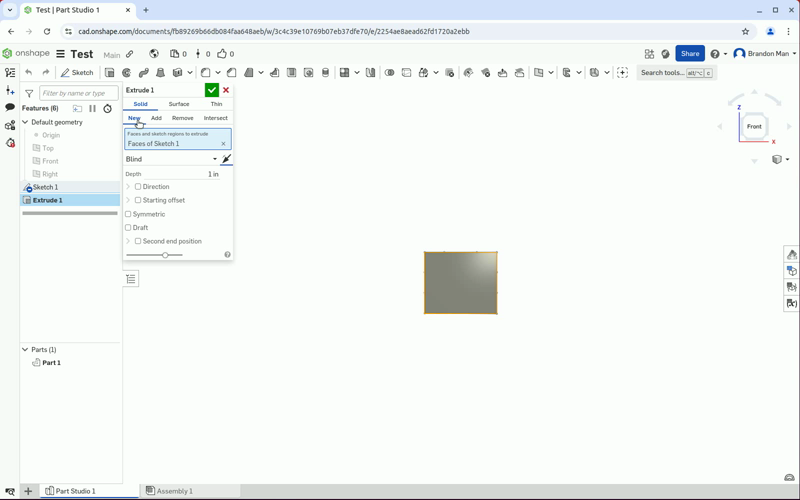
text(10.591)
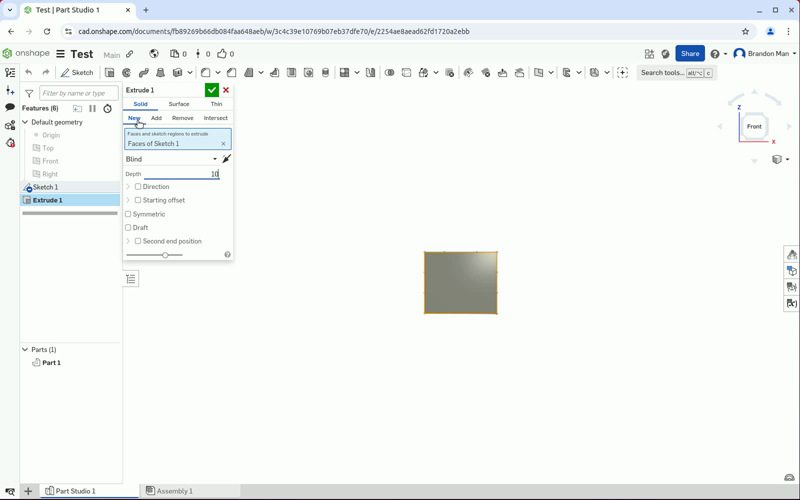
key(enter)
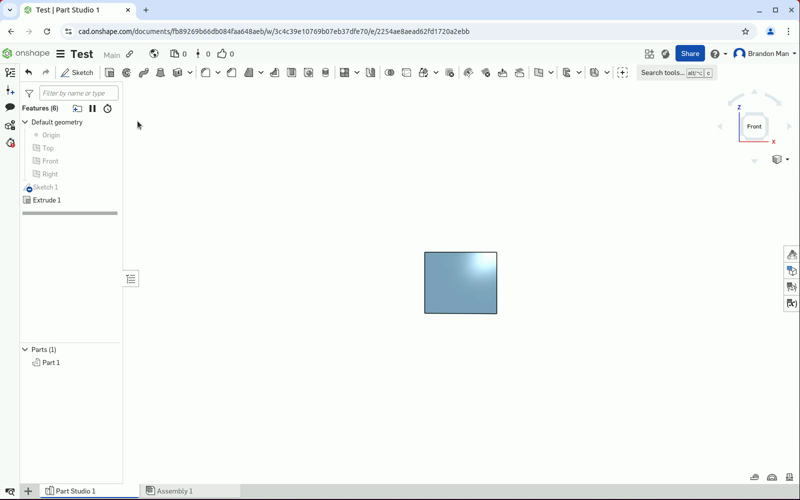
key(shift+h)
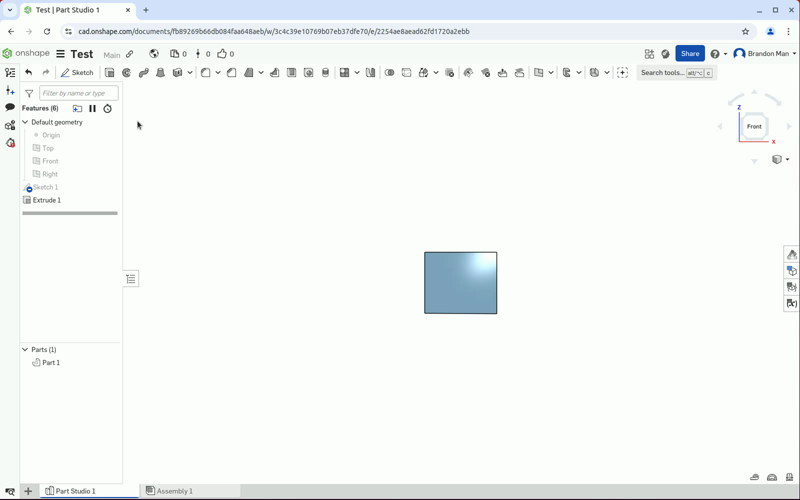
key(shift+h)
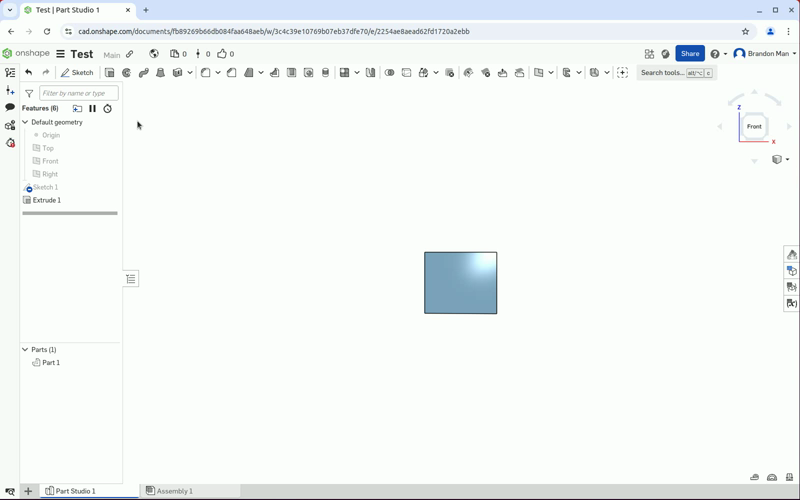
mouse_move(73, 189)
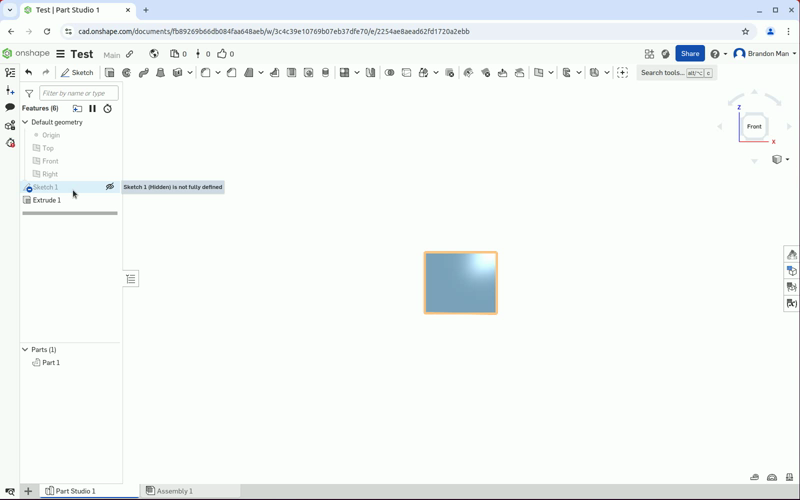
click(73, 189)
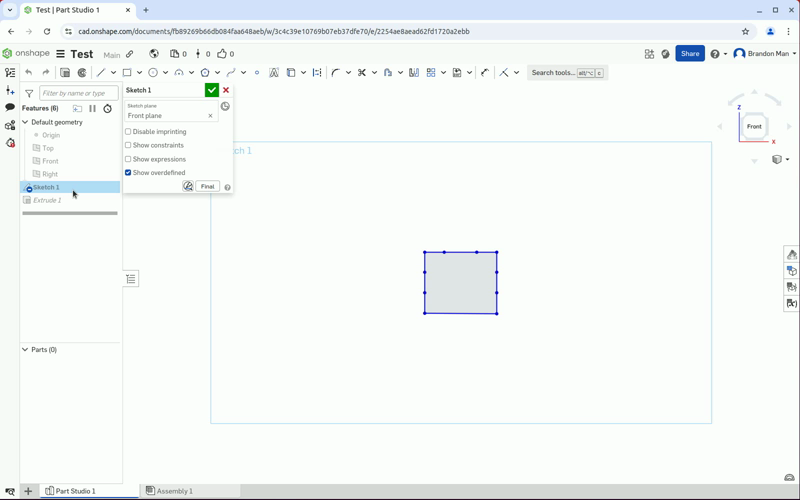
mouse_move(229, 92)
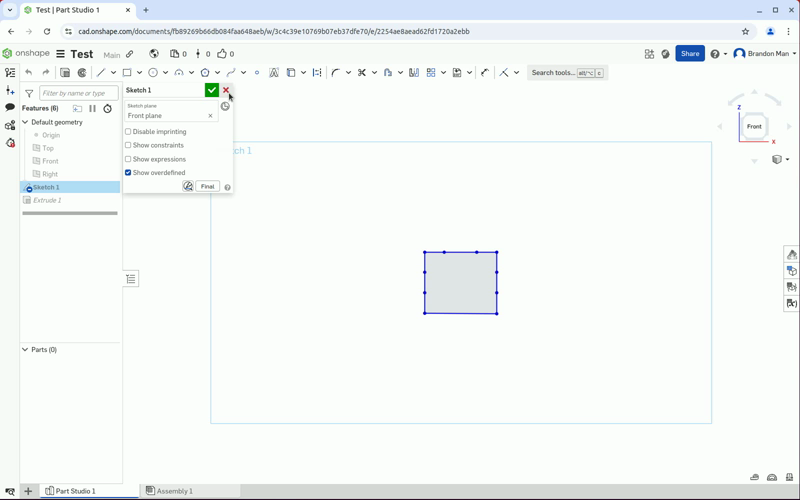
click(229, 92)
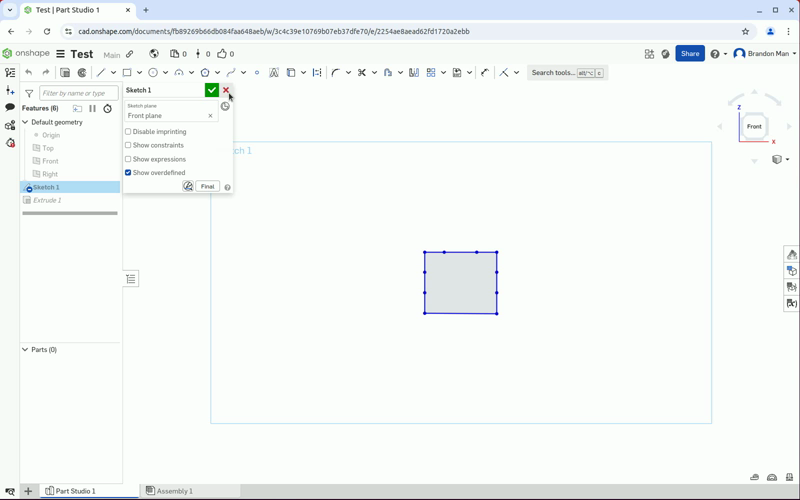
key(shift+s)
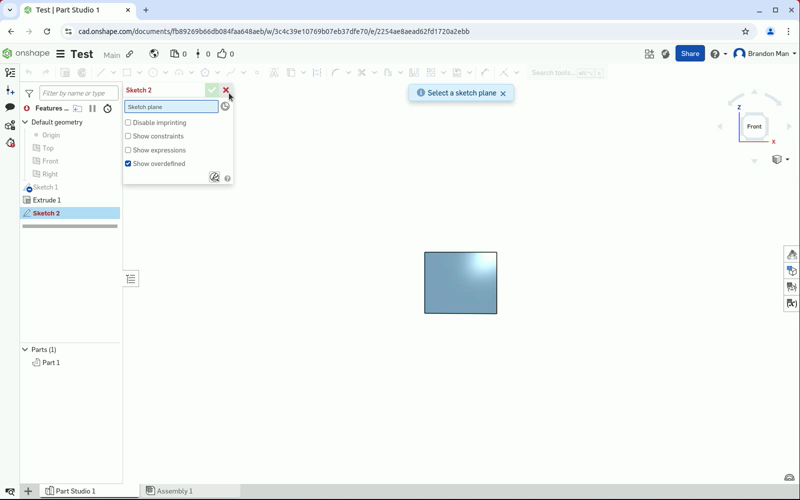
mouse_move(73, 163)
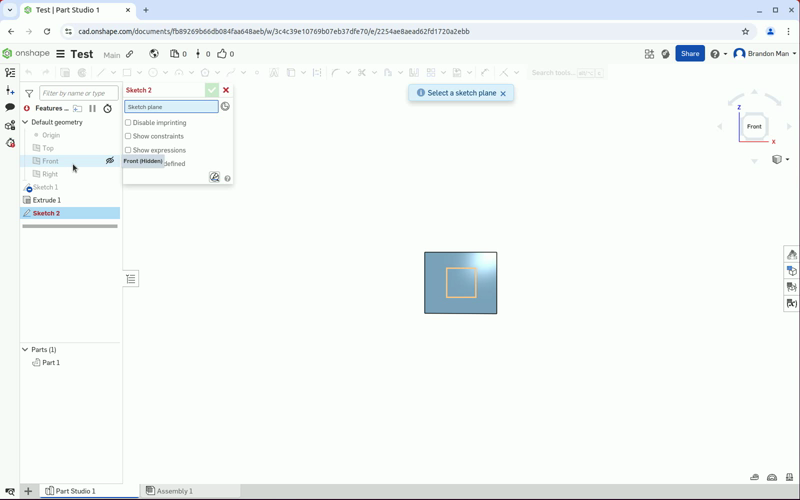
click(73, 163)
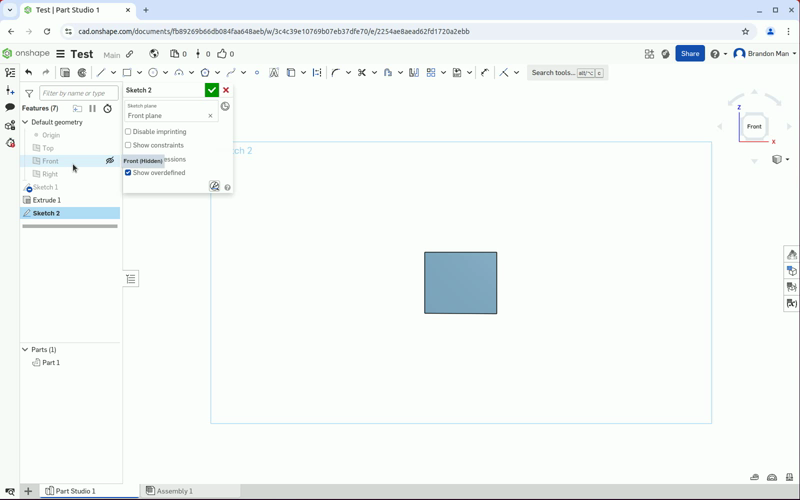
mouse_move(73, 352)
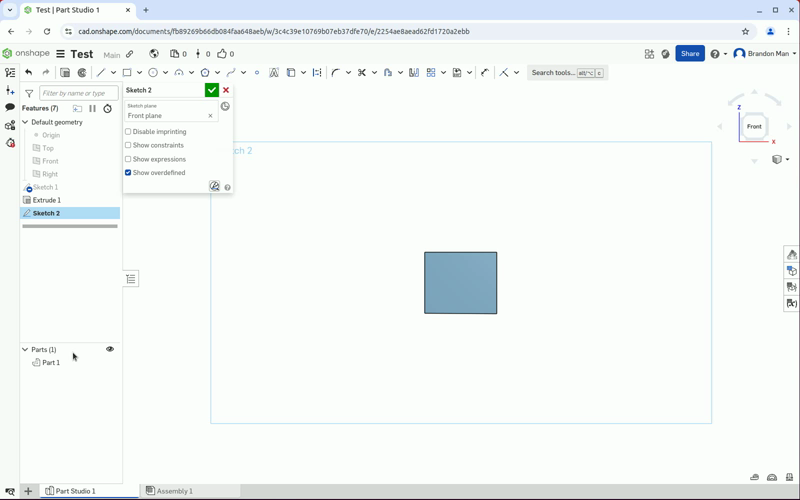
key(y)
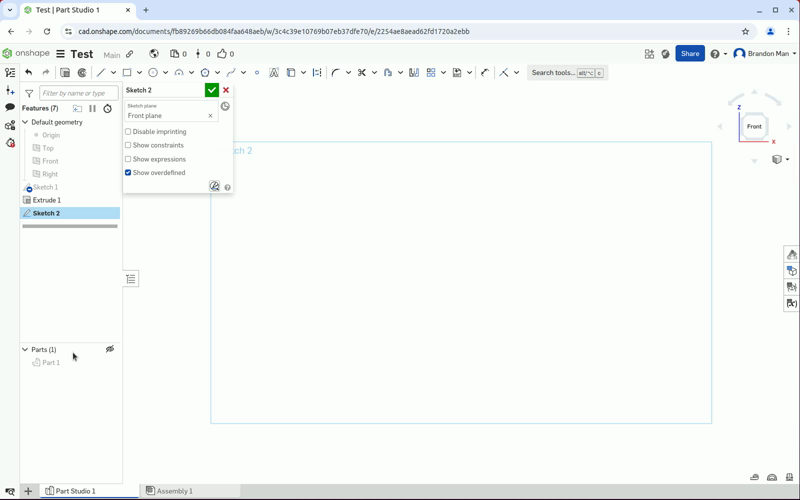
key(l)
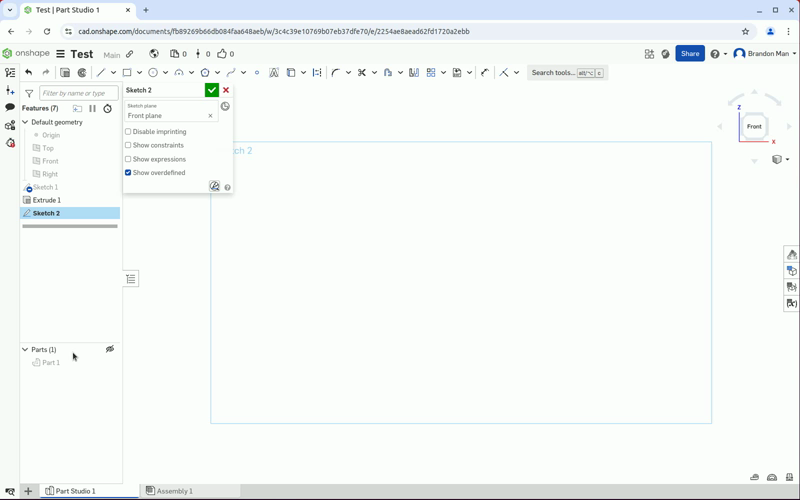
key_down(shift)
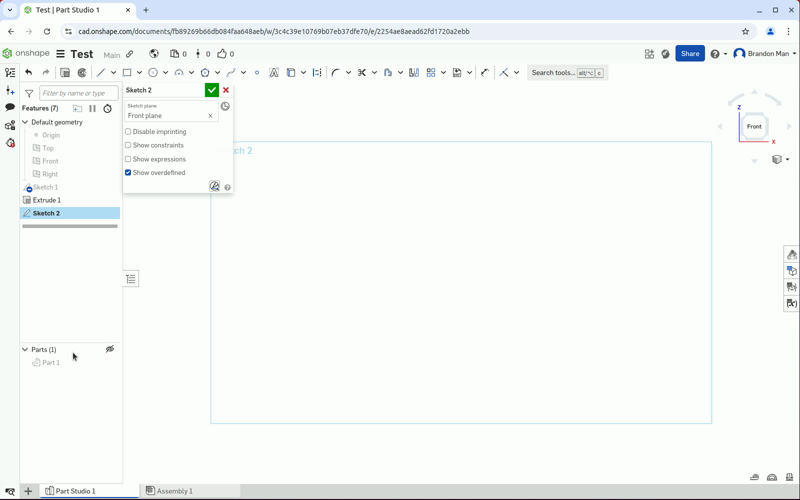
mouse_move(444, 252)
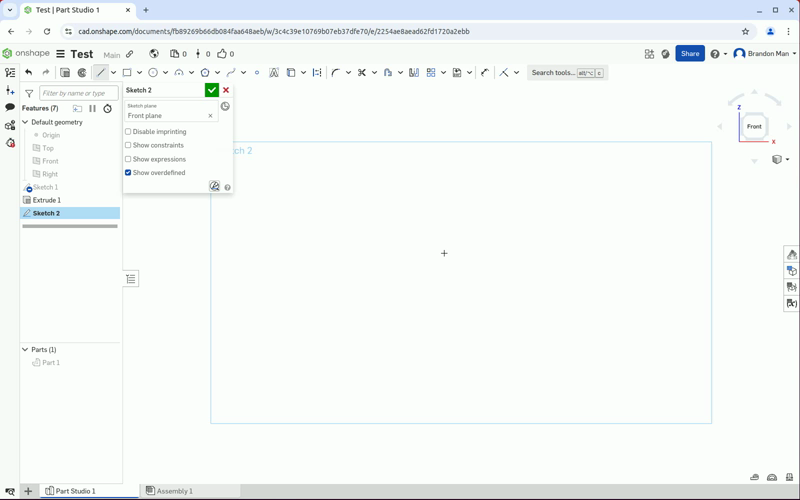
click(444, 252)
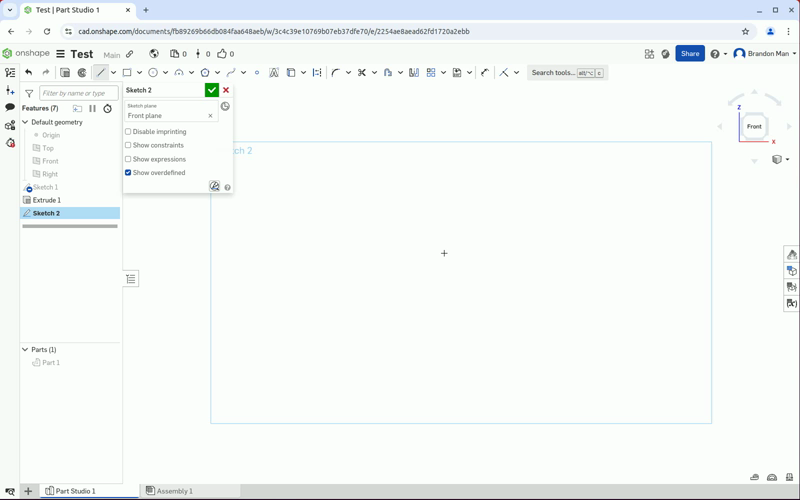
key_up(shift)
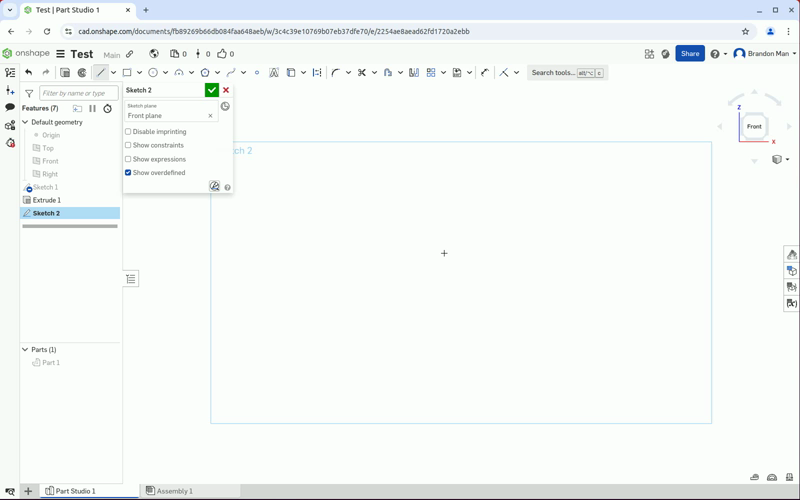
key_down(shift)
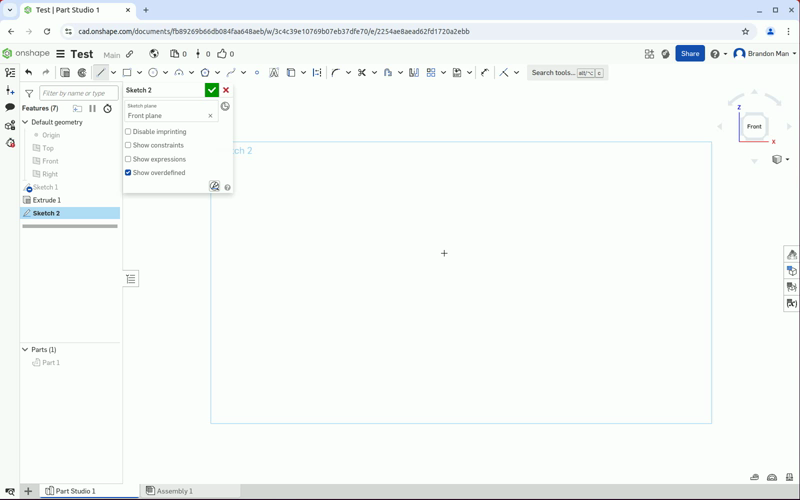
mouse_move(474, 252)
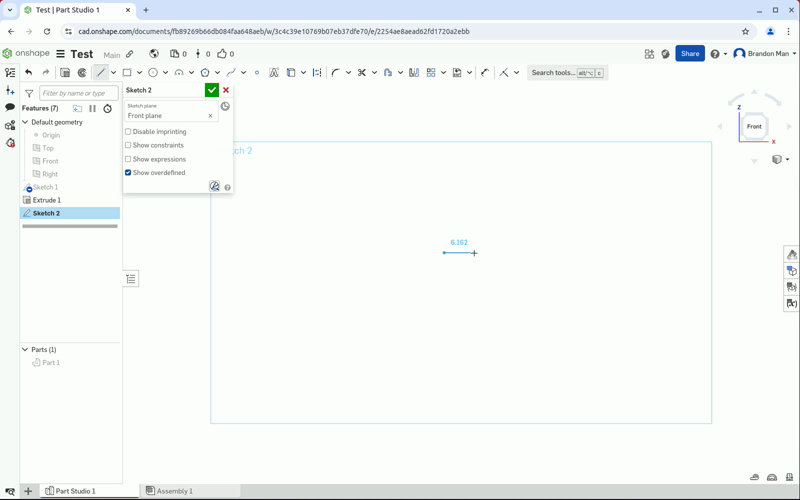
mouse_move(477, 252)
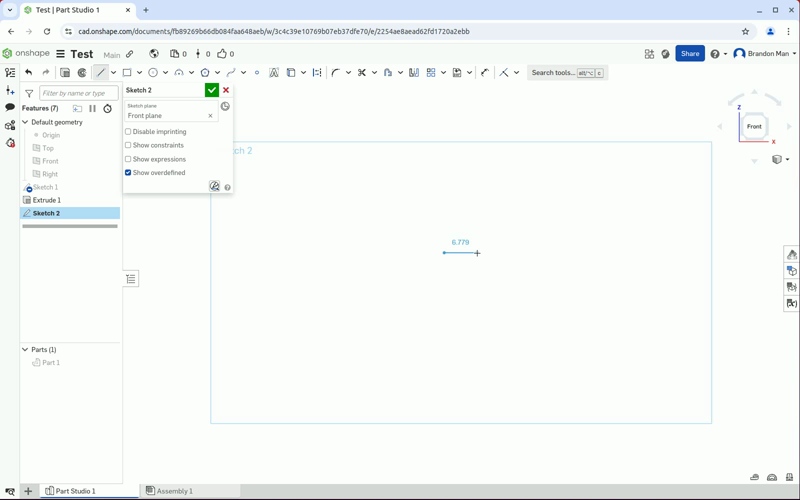
click(477, 252)
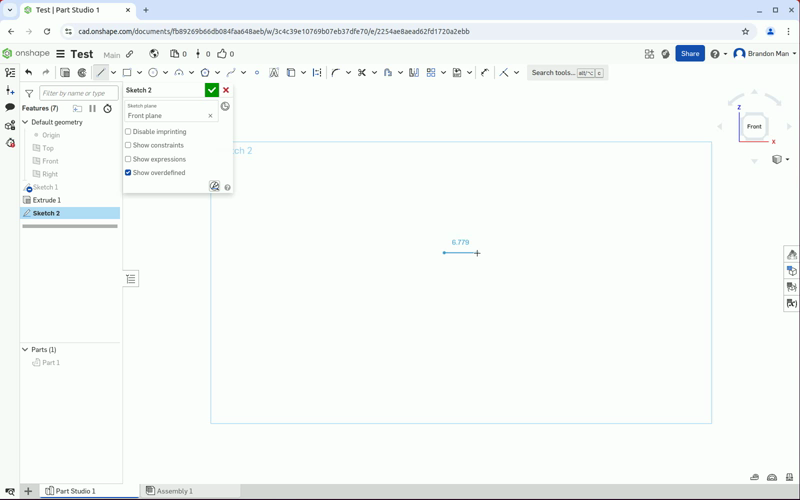
key_up(shift)
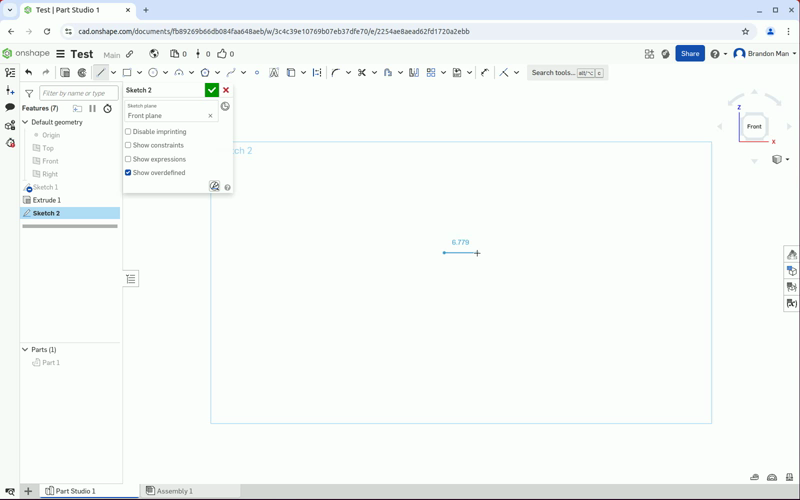
key_down(shift)
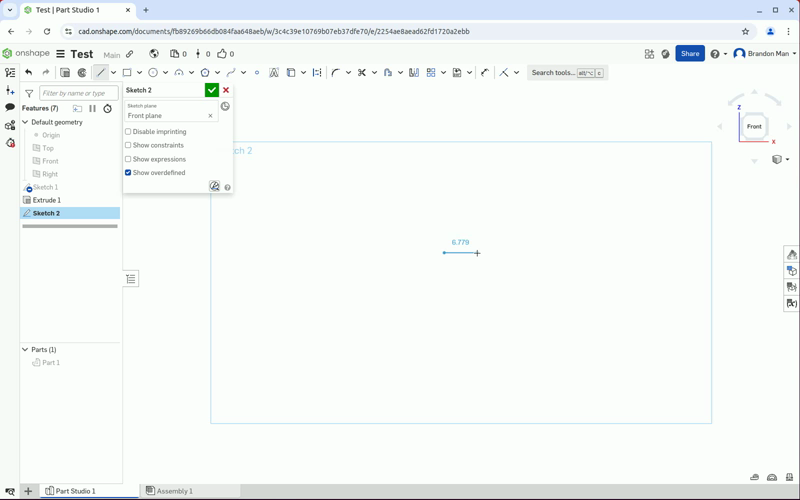
mouse_move(477, 170)
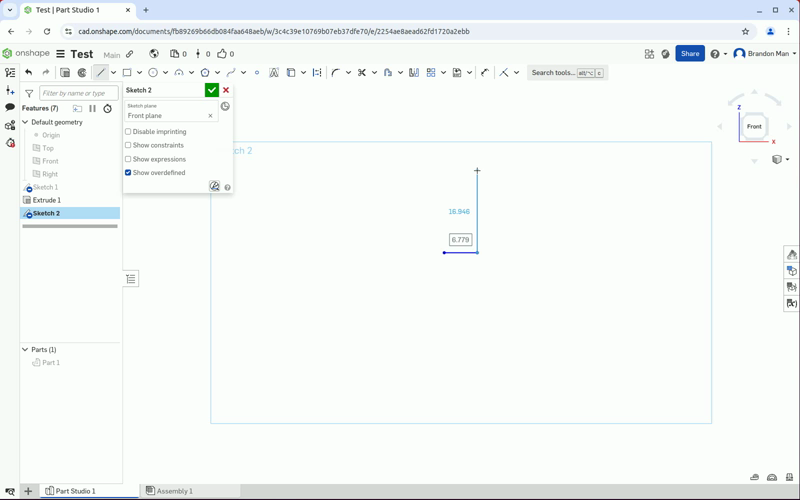
click(477, 170)
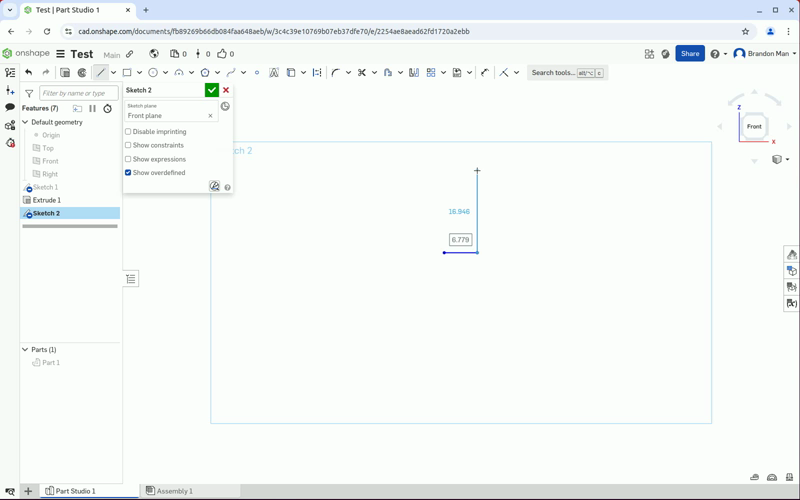
key_up(shift)
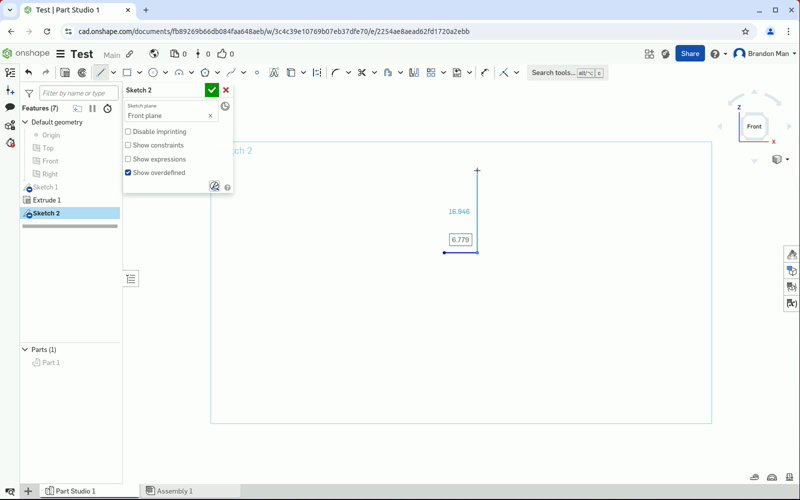
key_down(shift)
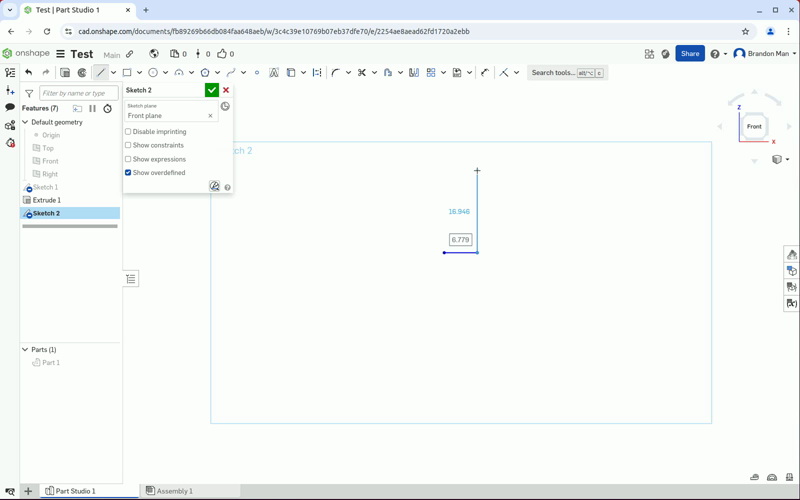
mouse_move(507, 170)
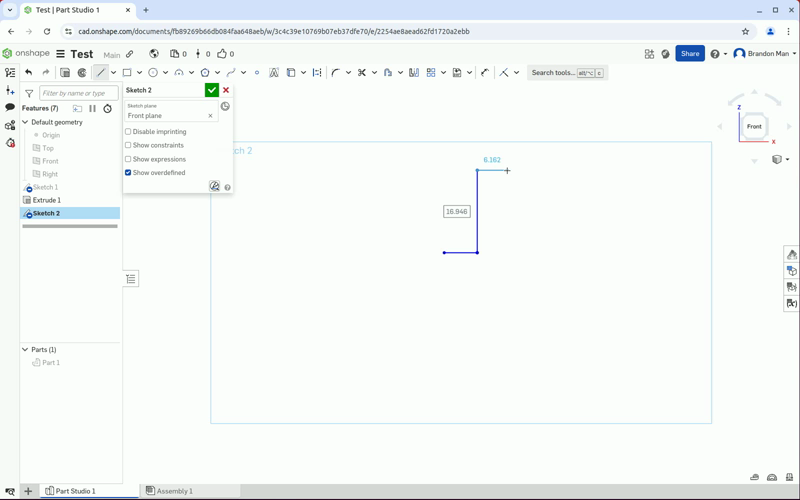
mouse_move(444, 170)
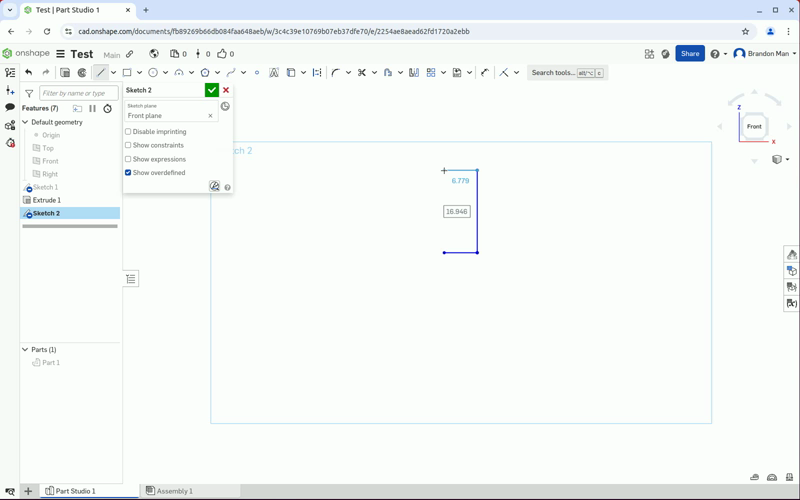
click(444, 170)
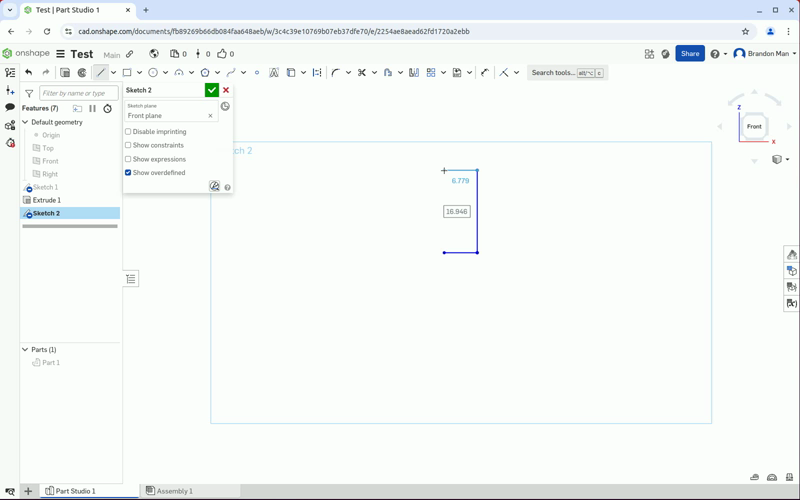
key_up(shift)
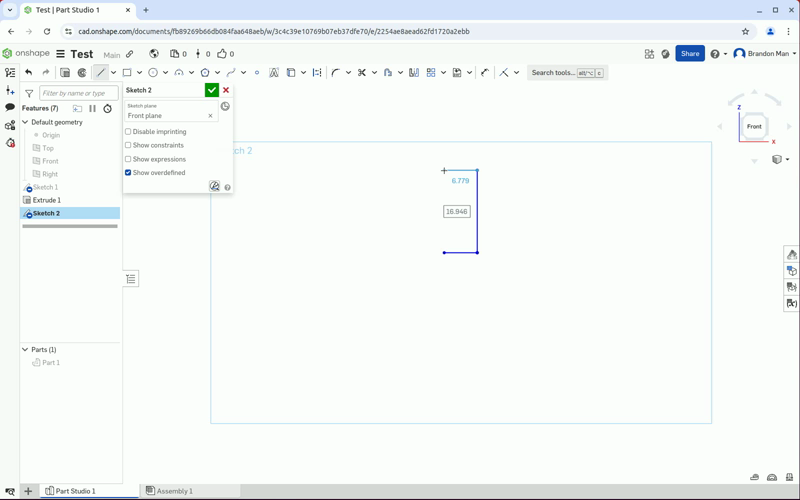
key_down(shift)
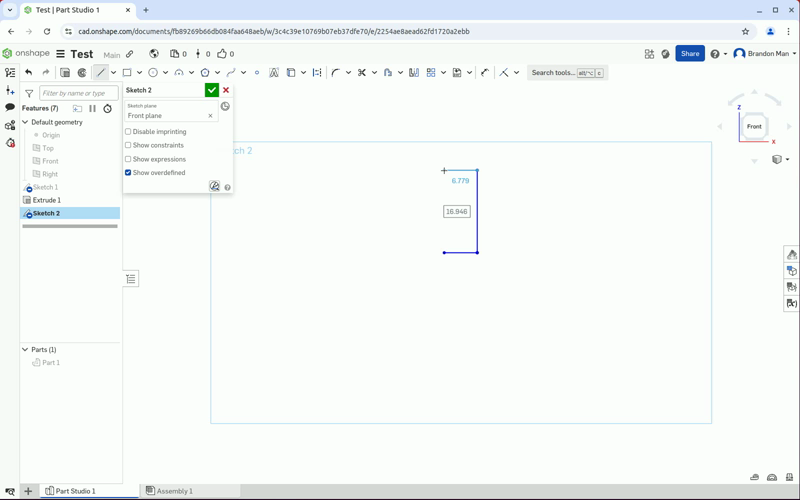
mouse_move(444, 252)
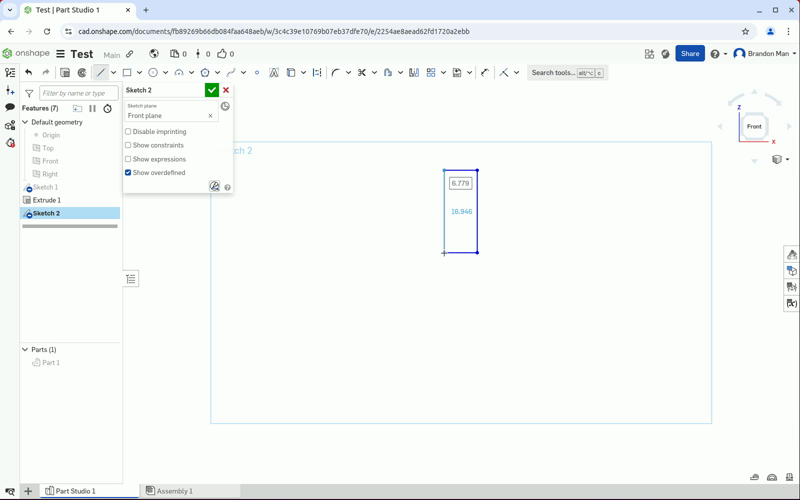
key_up(shift)
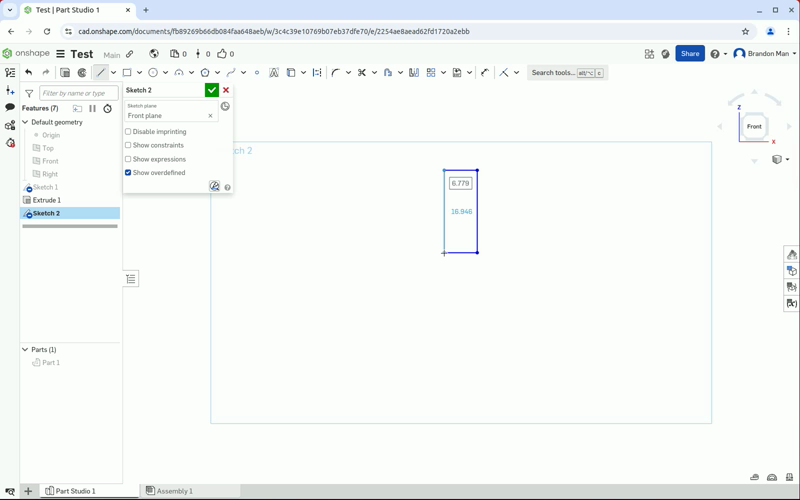
click(444, 252)
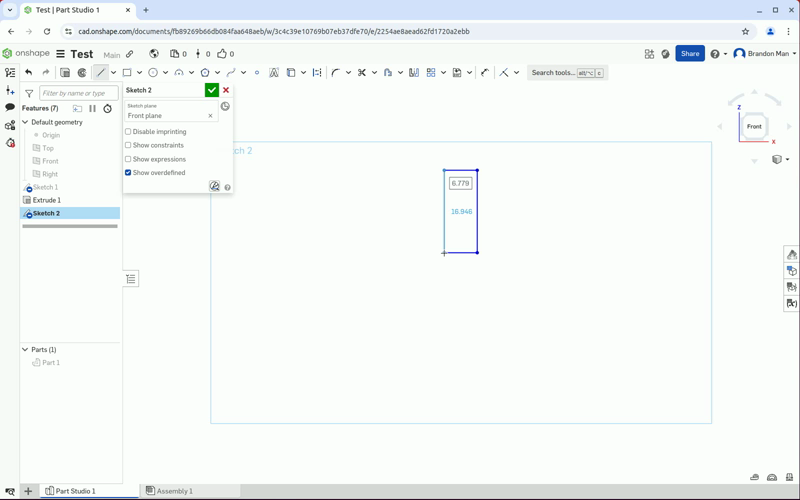
key(esc)
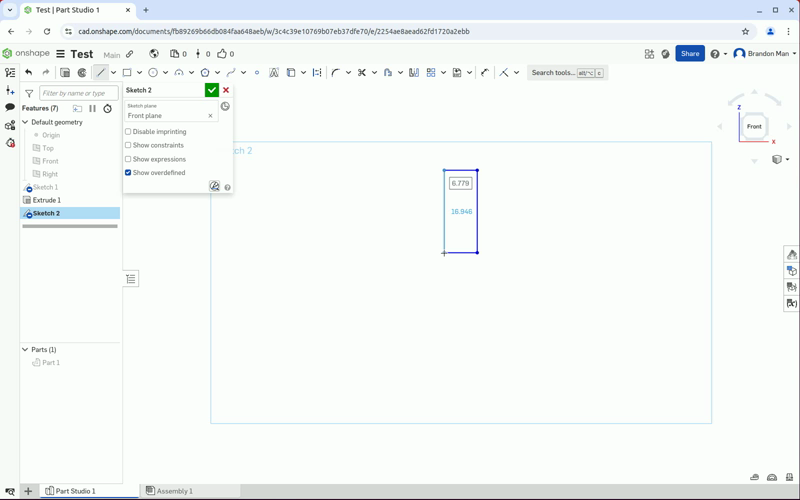
mouse_move(461, 213)
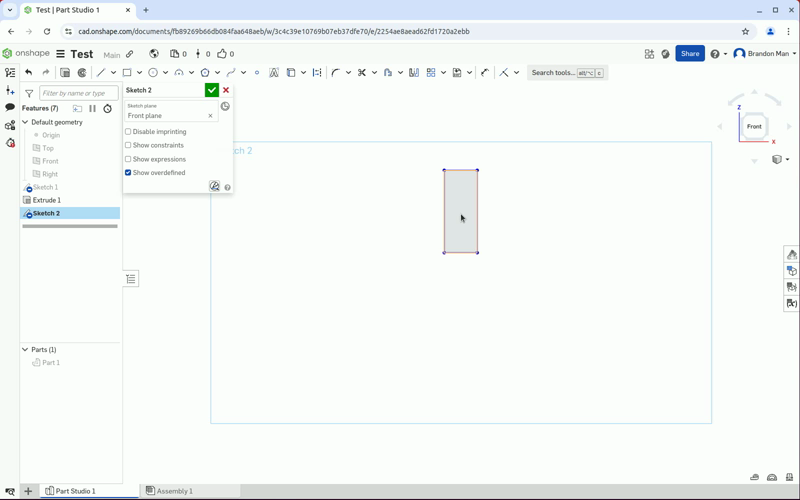
click(461, 213)
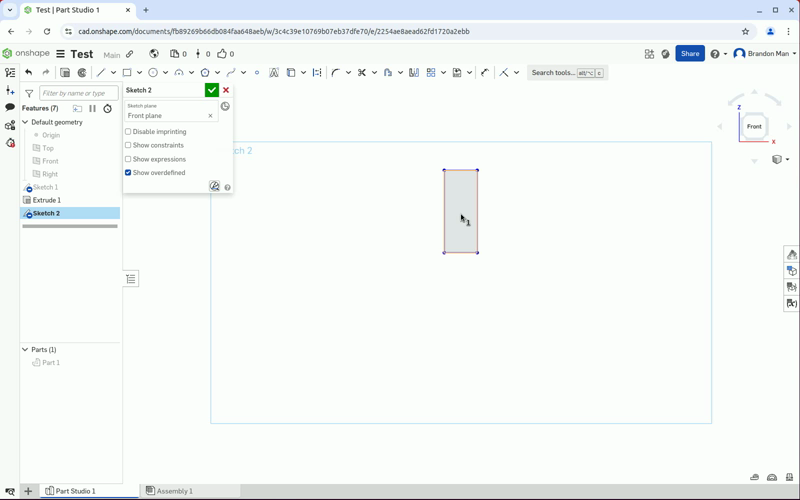
mouse_move(73, 352)
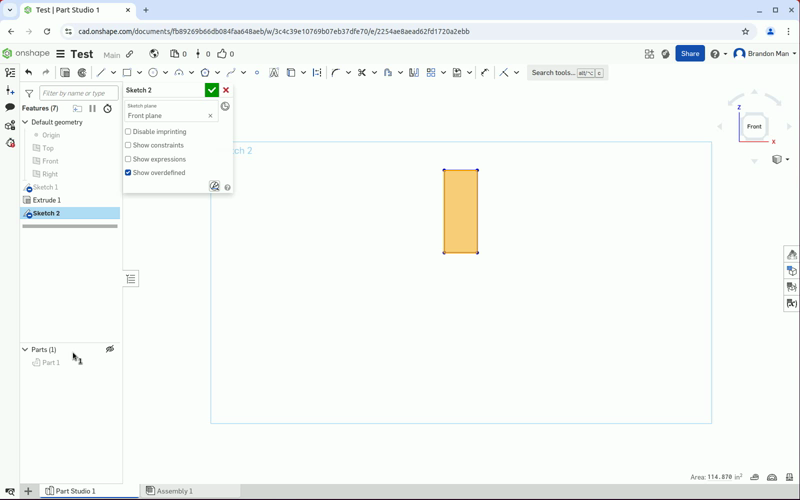
key(shift+y)
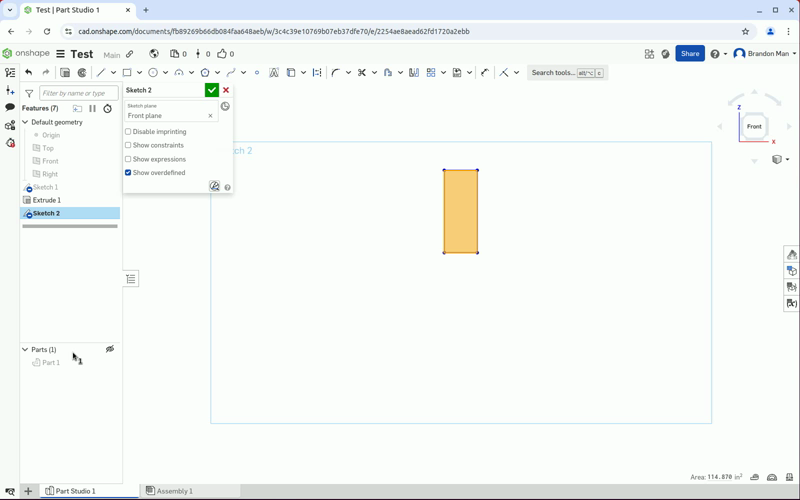
key(shift+e)
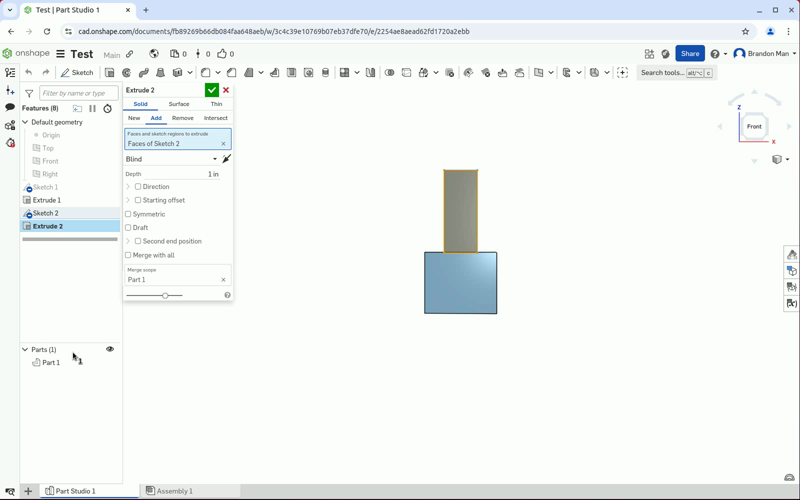
mouse_move(143, 106)
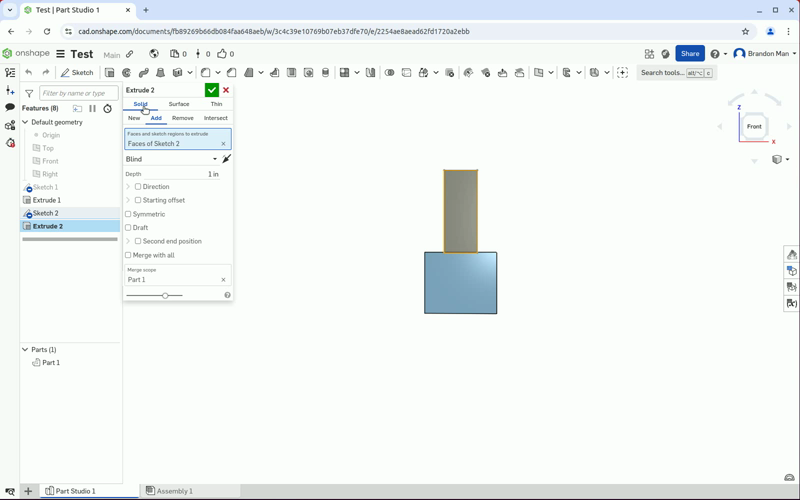
click(143, 106)
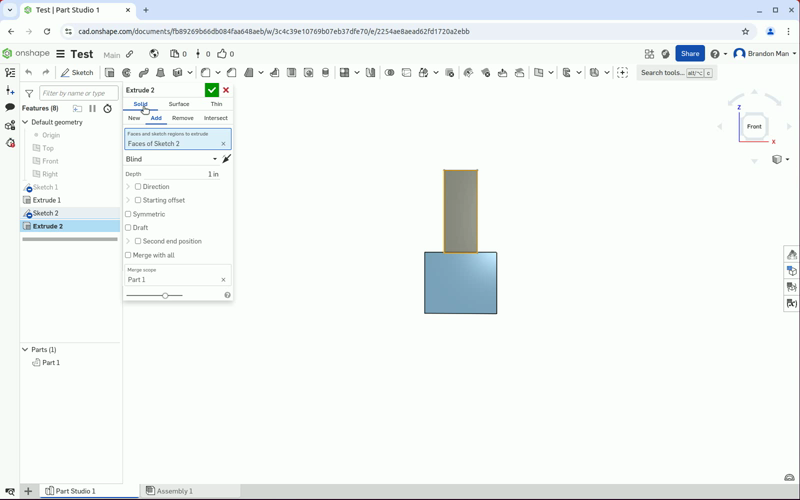
mouse_move(137, 120)
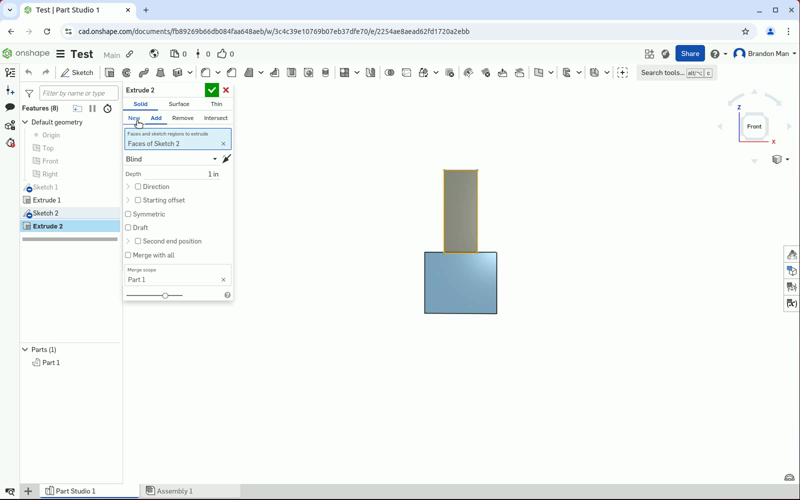
click(137, 120)
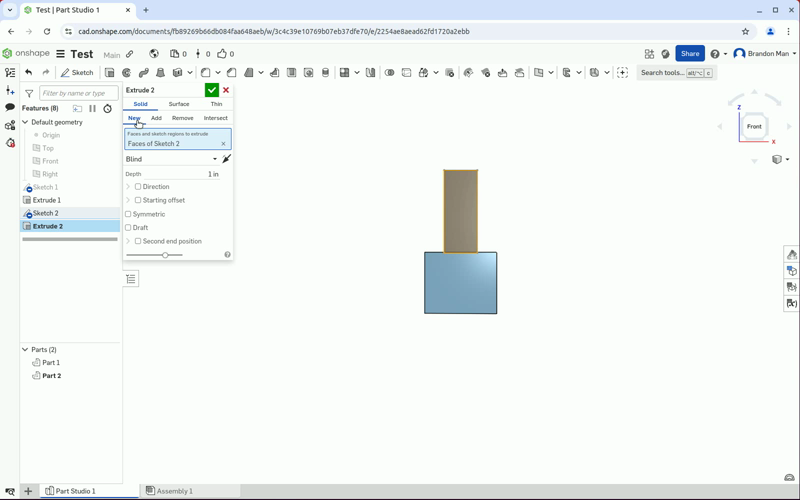
key(tab, 4)
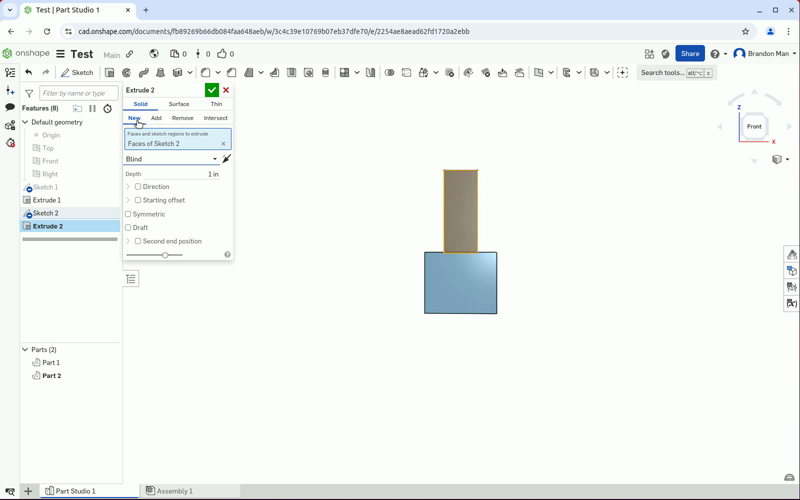
text(5.777)
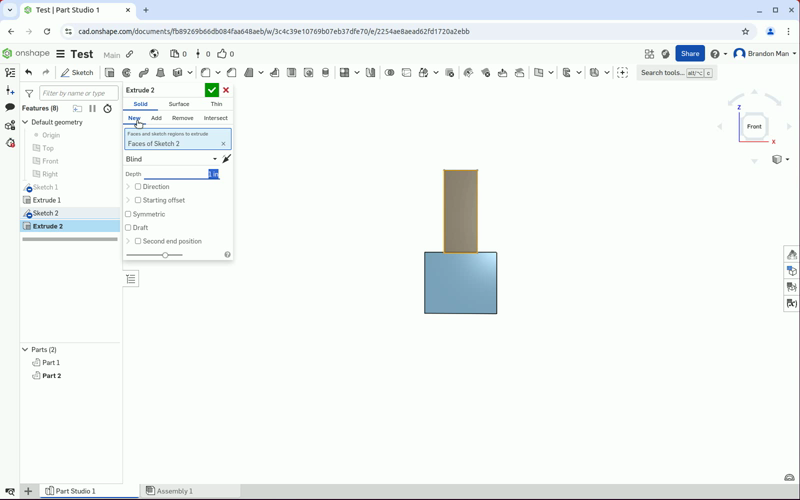
key(enter)
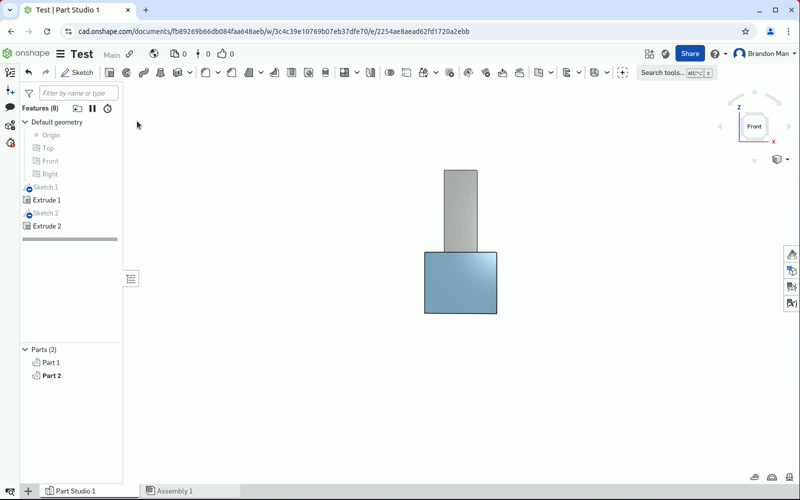
key(shift+h)
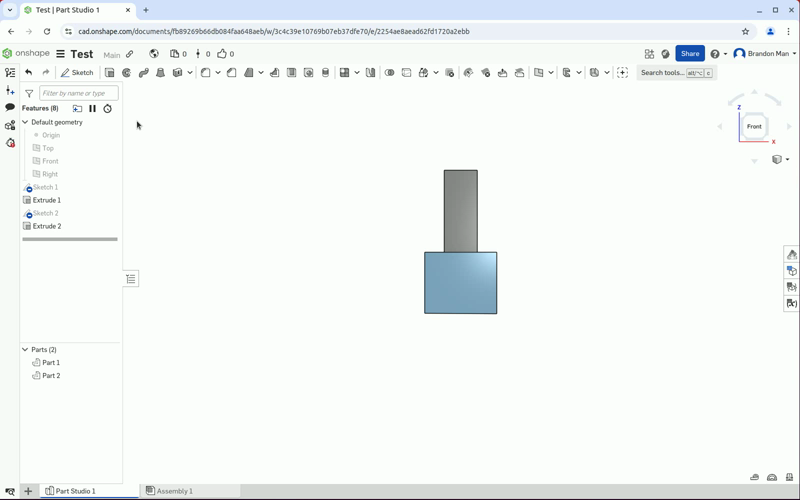
key(shift+h)
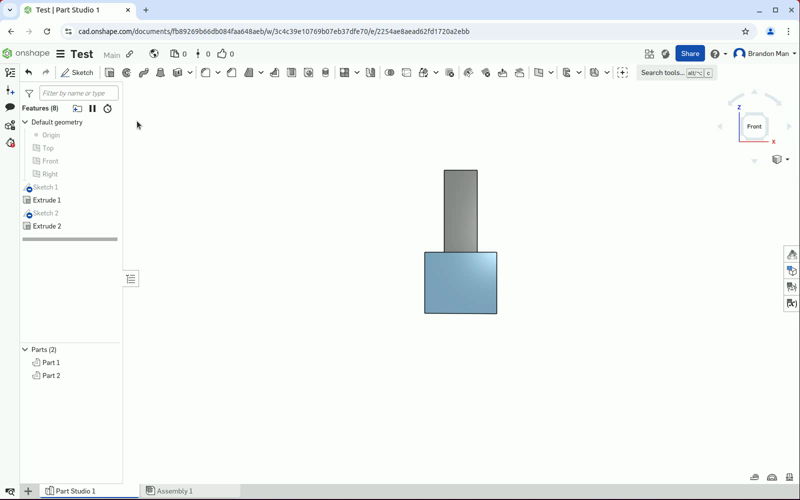
mouse_move(73, 189)
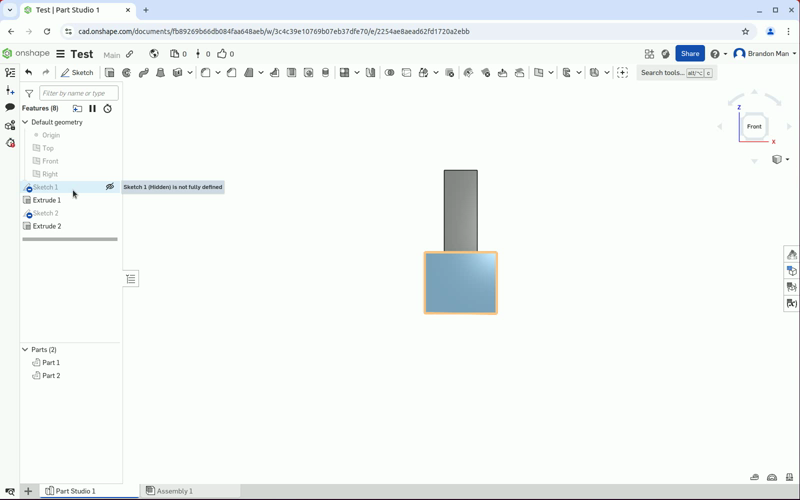
click(73, 189)
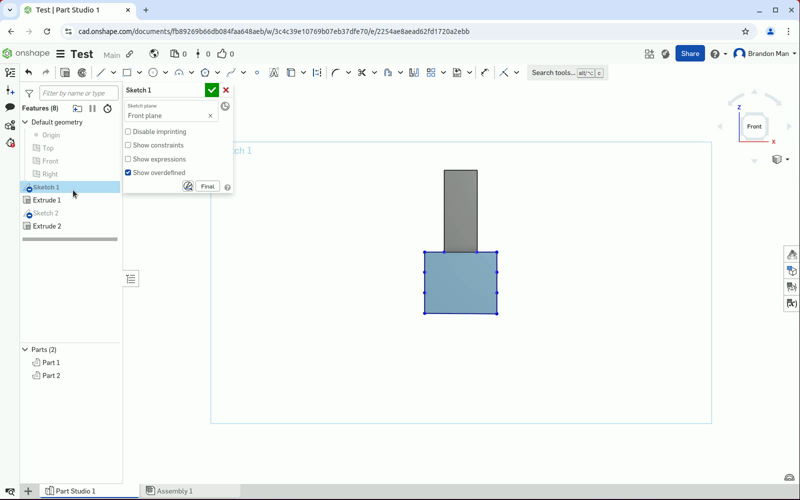
mouse_move(229, 92)
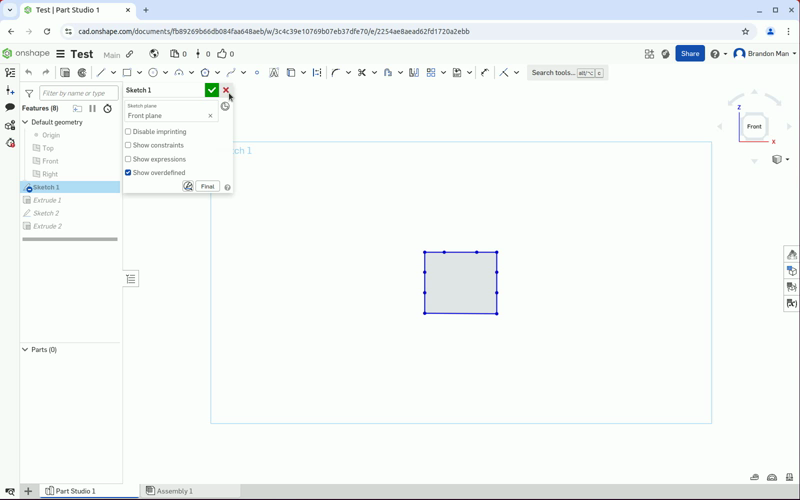
click(229, 92)
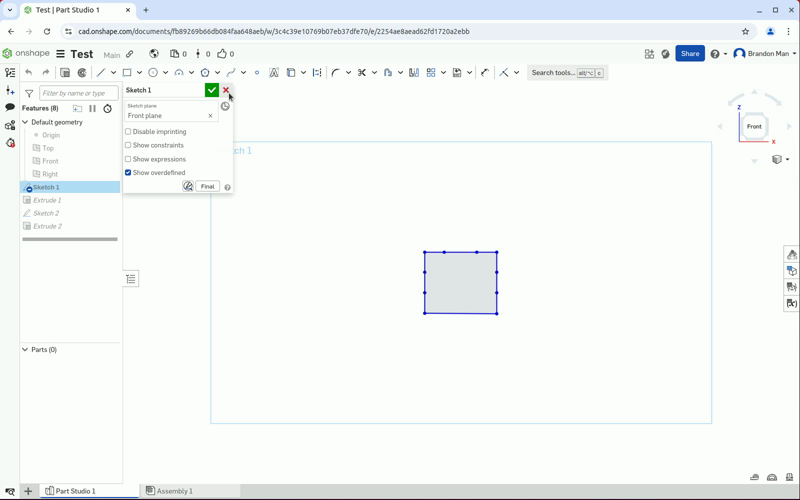
key(shift+s)
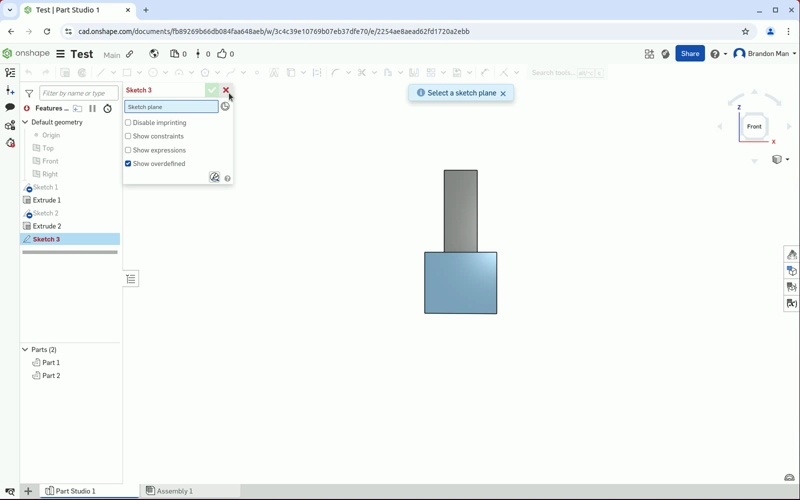
mouse_move(73, 163)
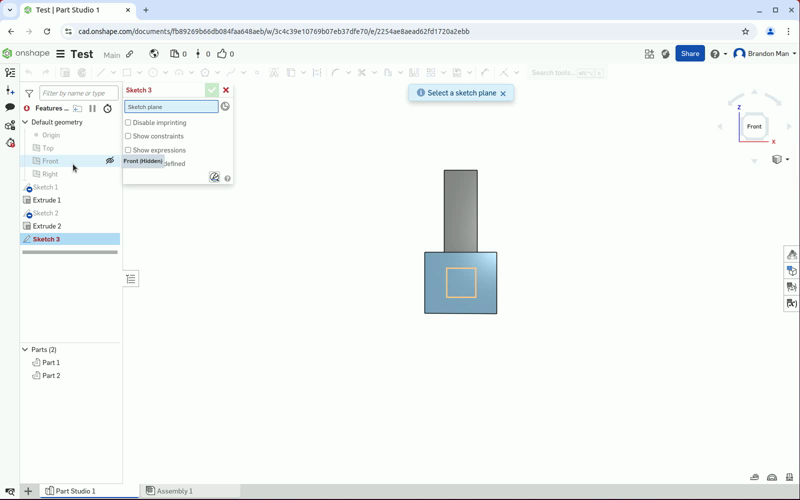
click(73, 163)
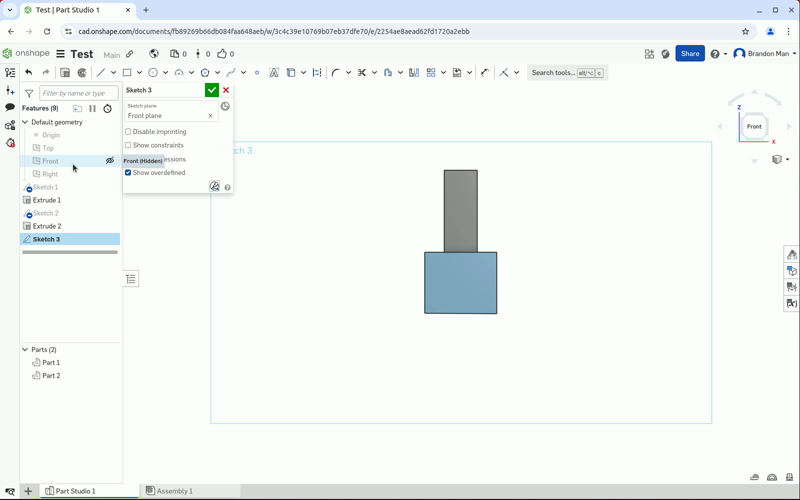
mouse_move(73, 352)
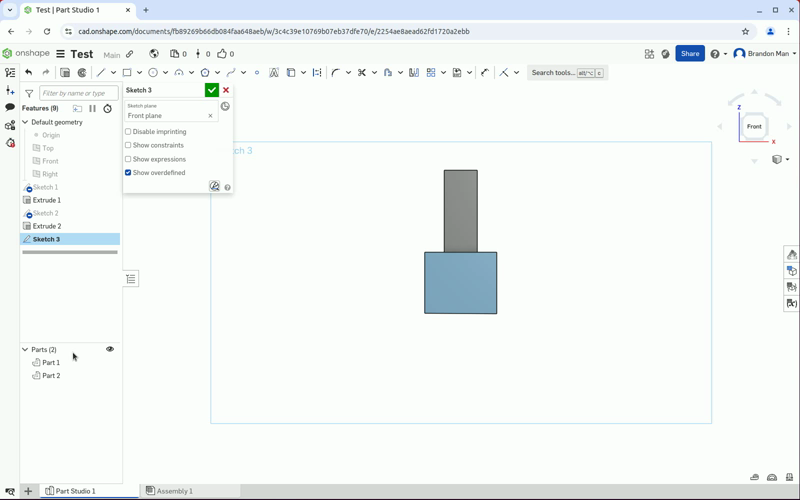
key(y)
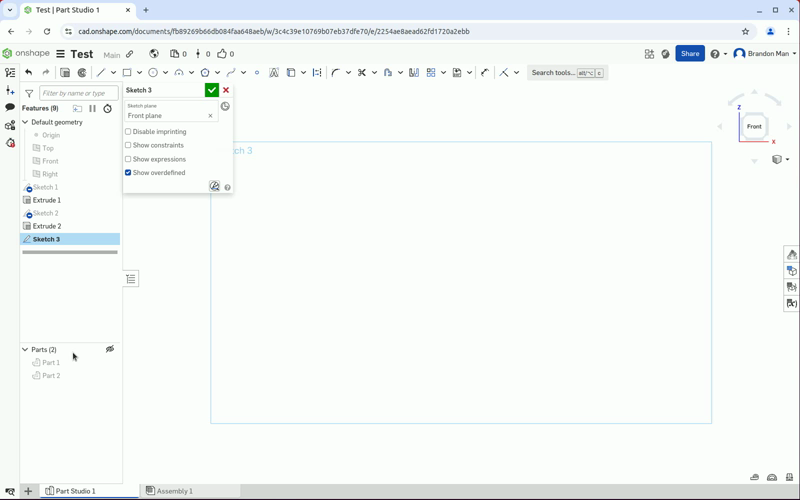
key(l)
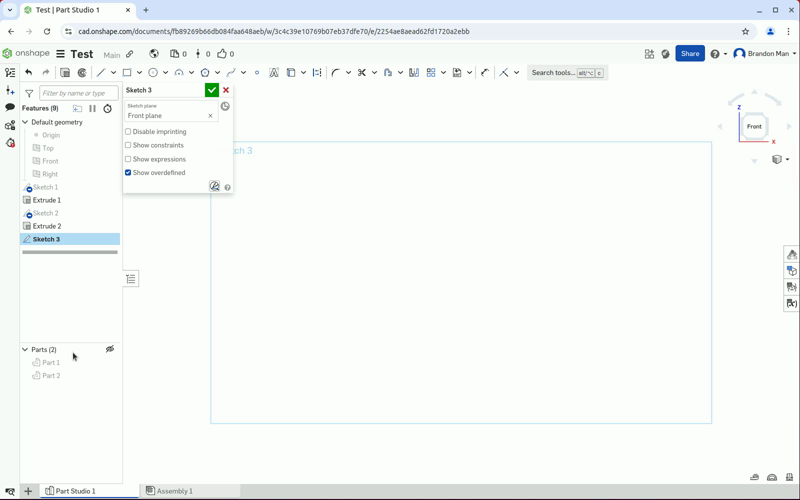
key_down(shift)
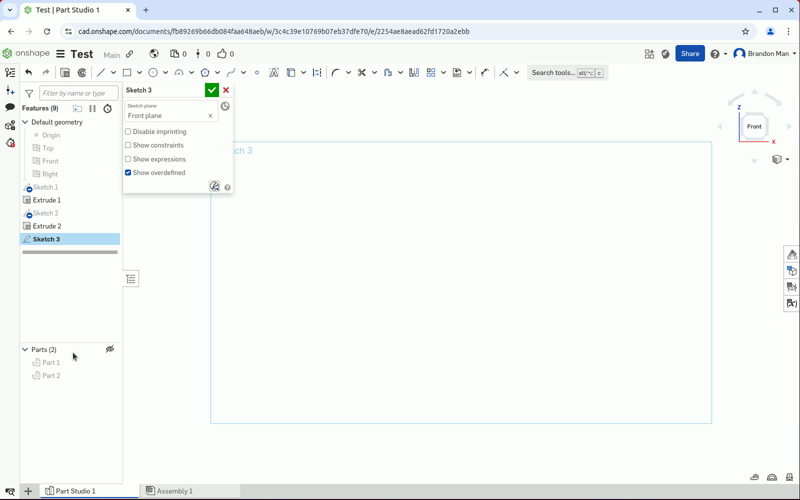
mouse_move(497, 293)
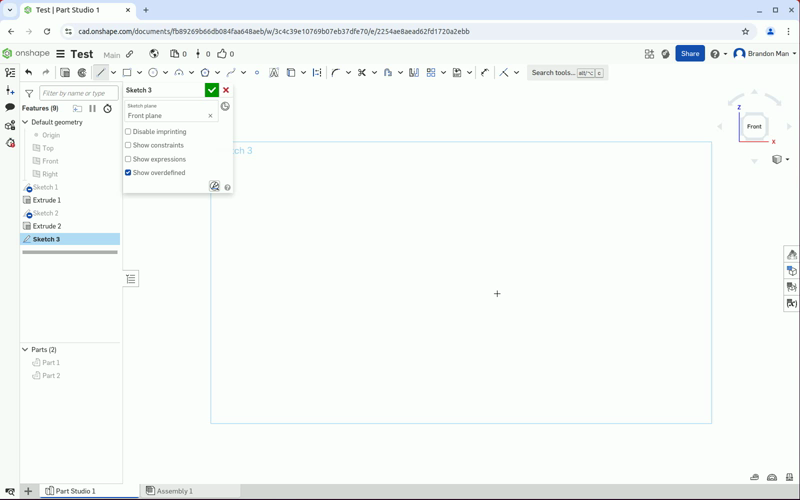
click(497, 293)
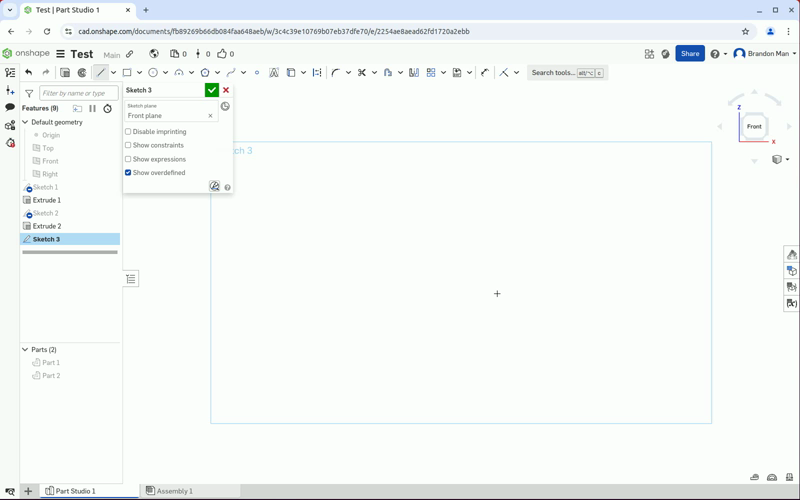
key_up(shift)
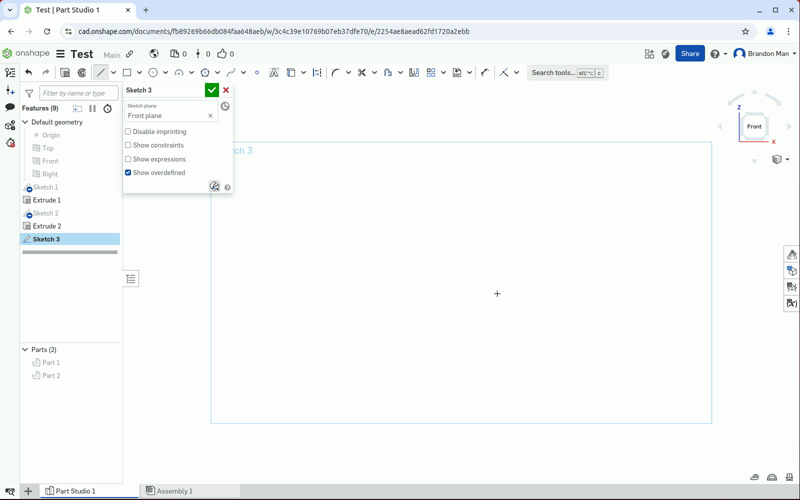
key_down(shift)
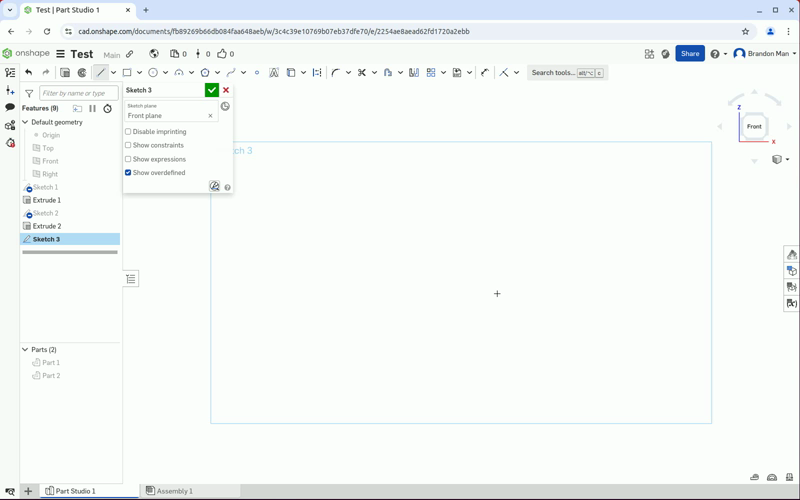
mouse_move(527, 293)
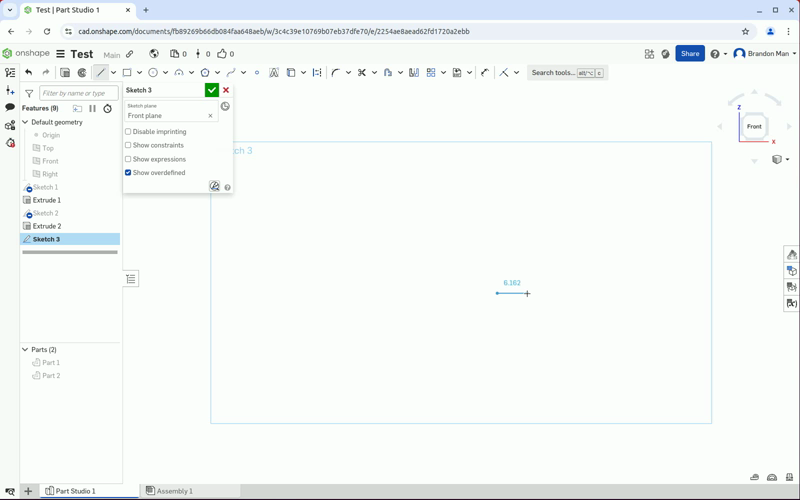
mouse_move(518, 293)
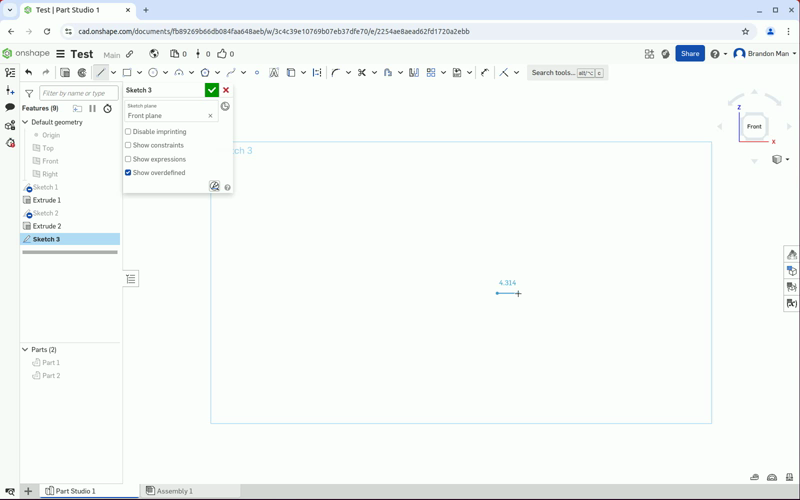
click(518, 293)
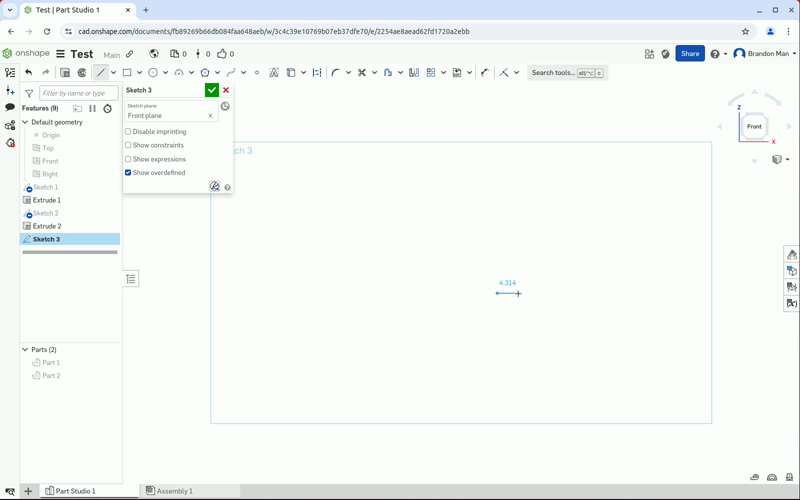
key_up(shift)
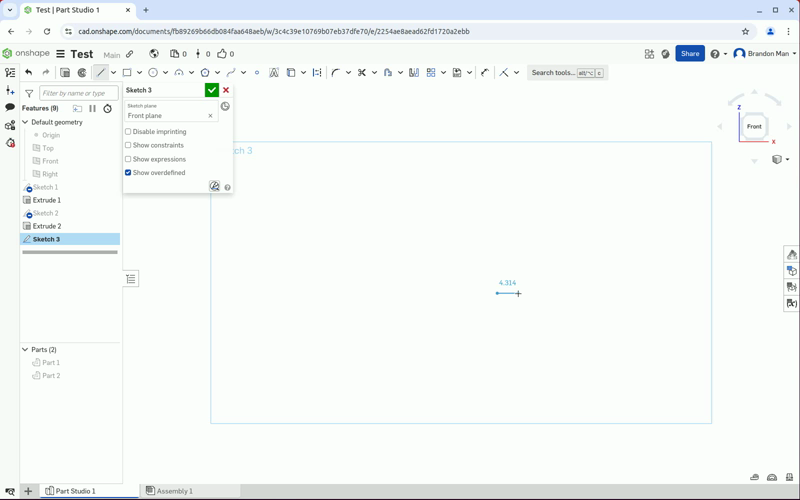
key_down(shift)
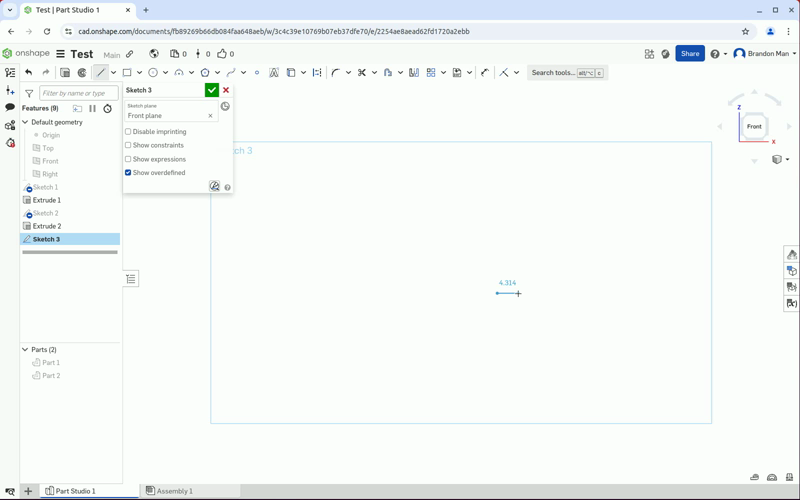
mouse_move(548, 293)
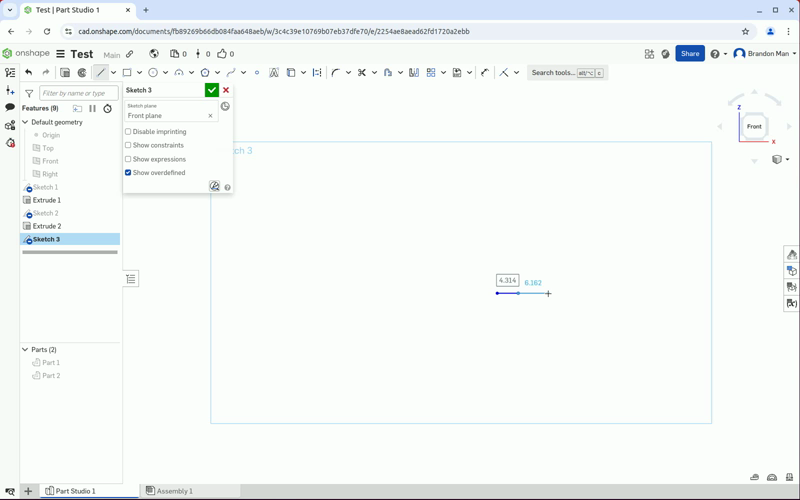
mouse_move(518, 272)
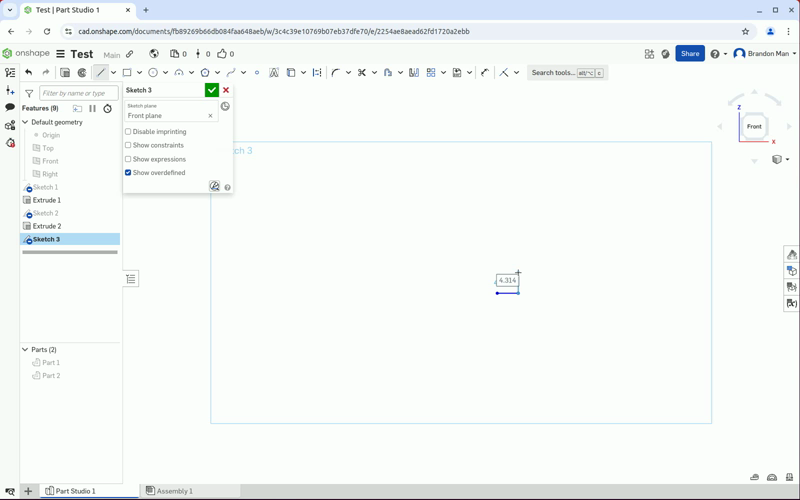
click(518, 272)
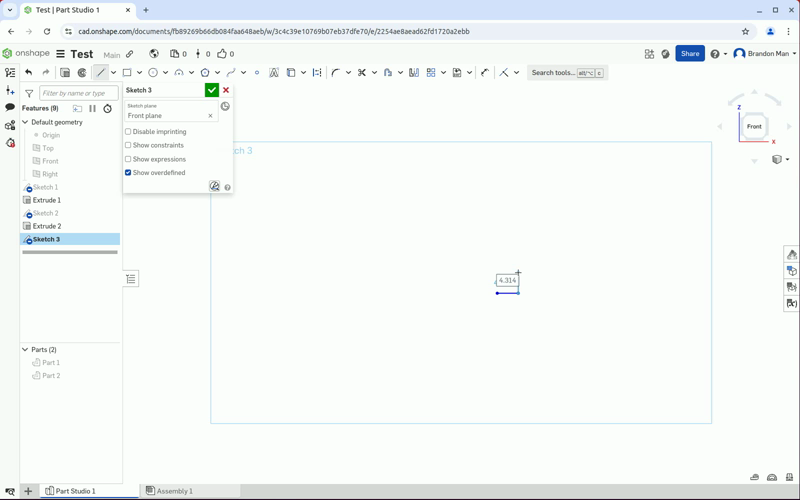
key_up(shift)
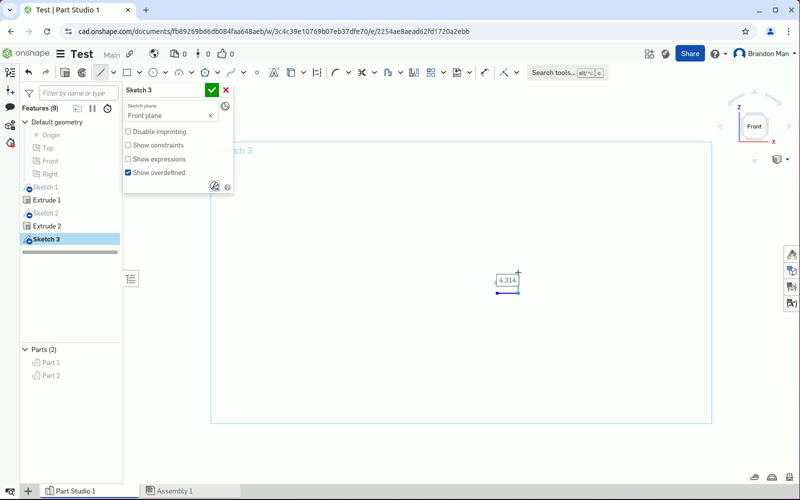
key_down(shift)
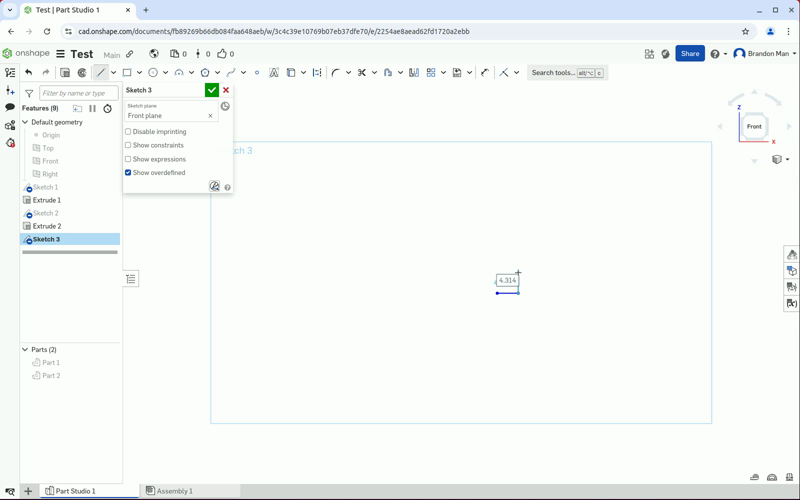
mouse_move(548, 272)
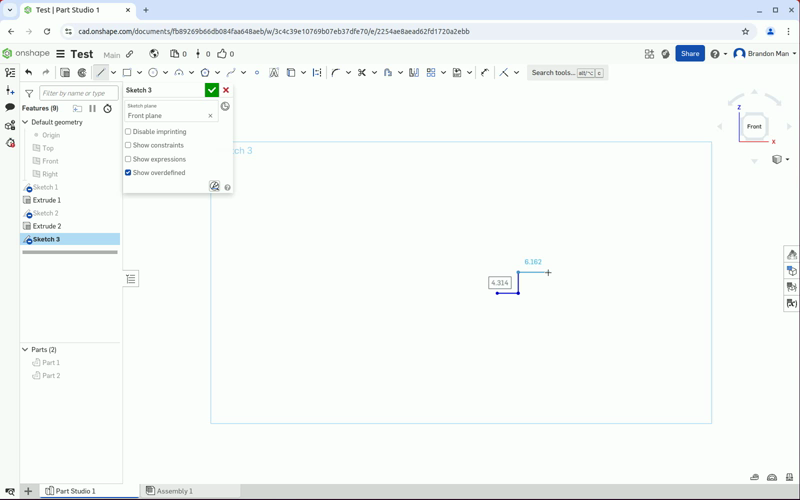
mouse_move(497, 272)
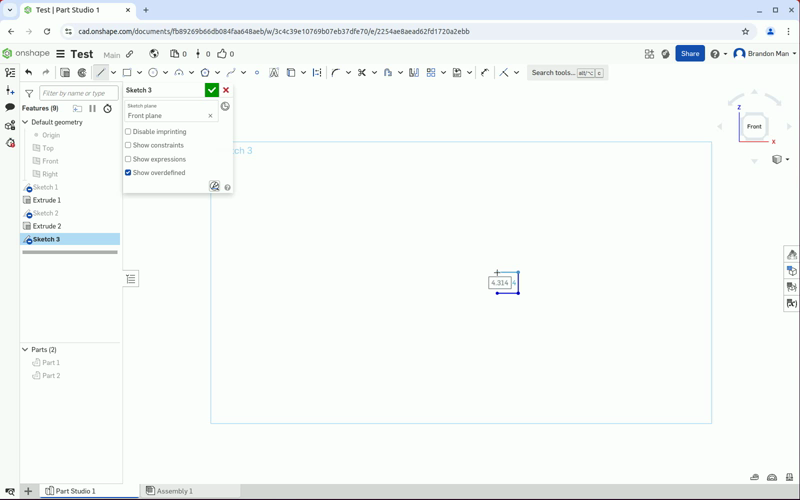
click(497, 272)
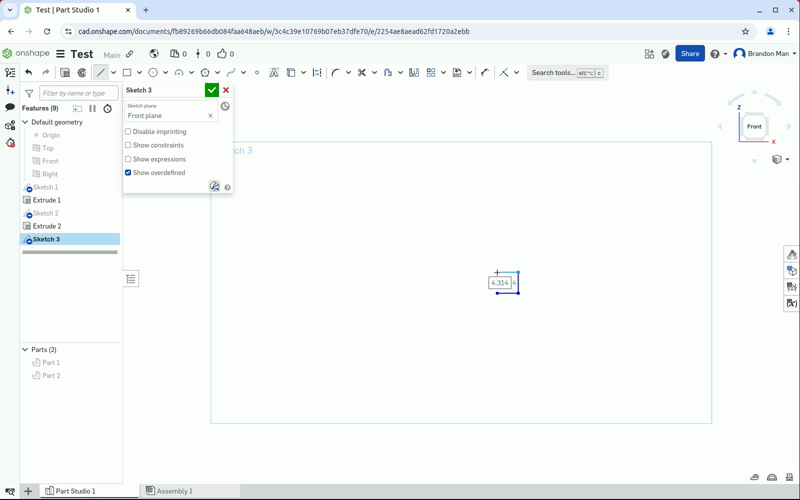
key_up(shift)
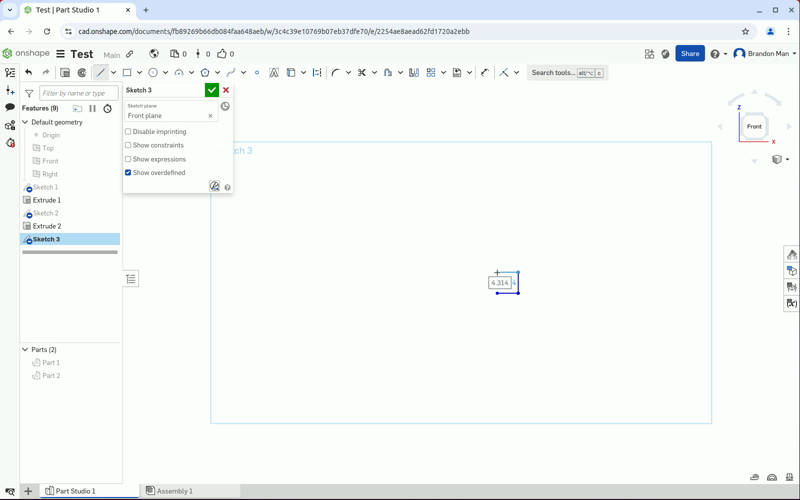
mouse_move(527, 272)
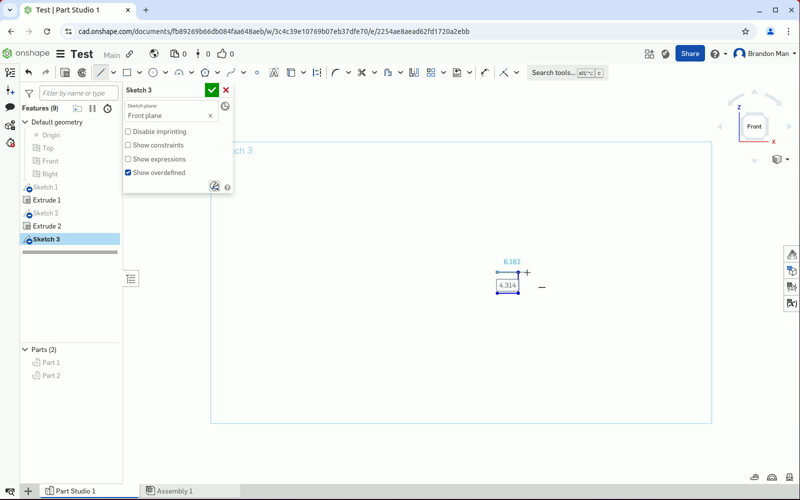
key_down(shift)
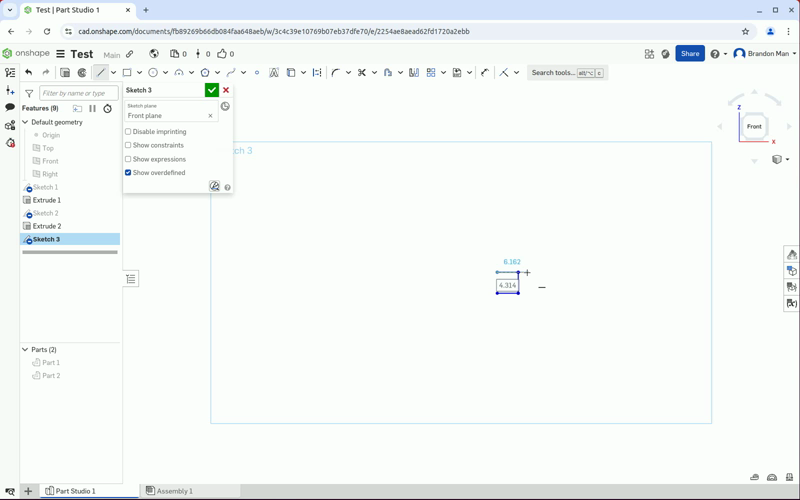
mouse_move(497, 293)
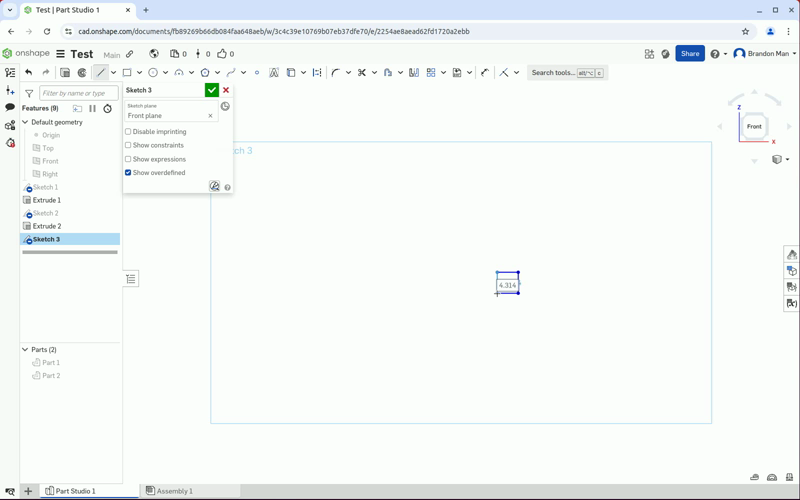
key_up(shift)
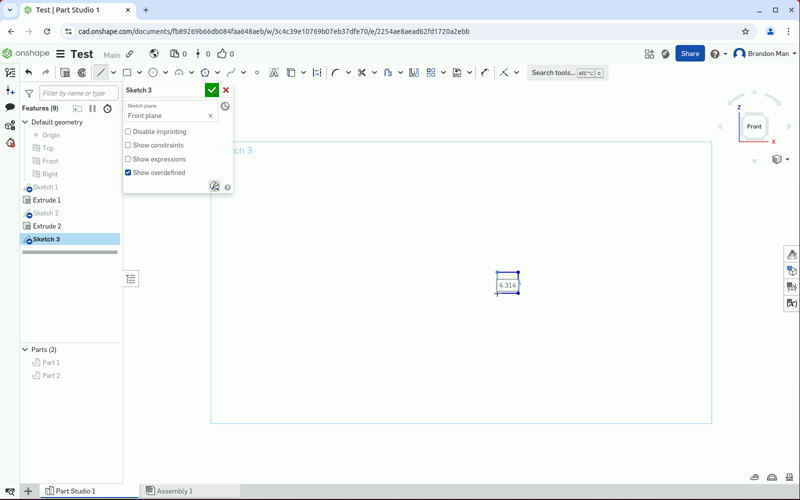
click(497, 293)
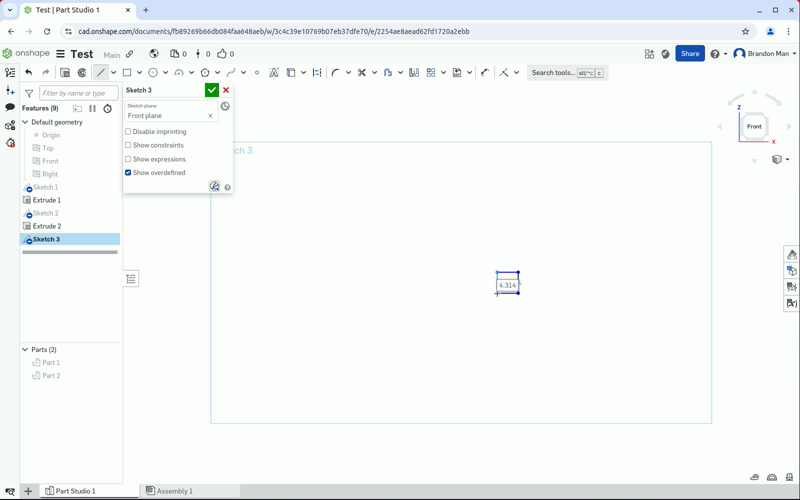
key(esc)
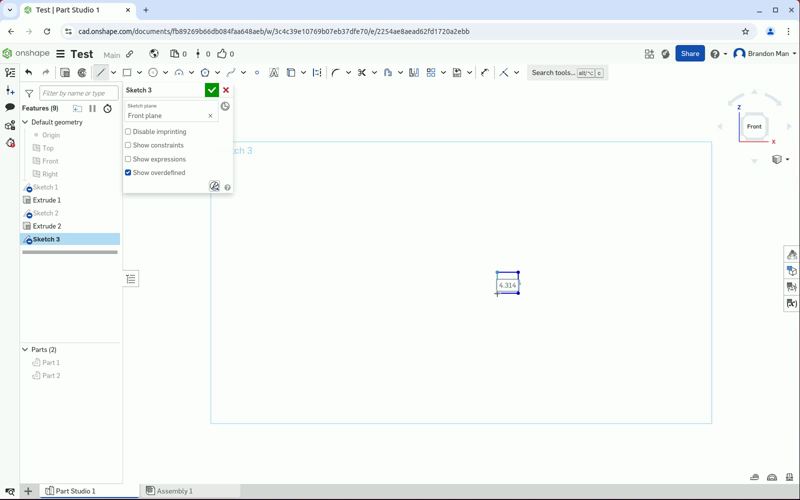
key(c)
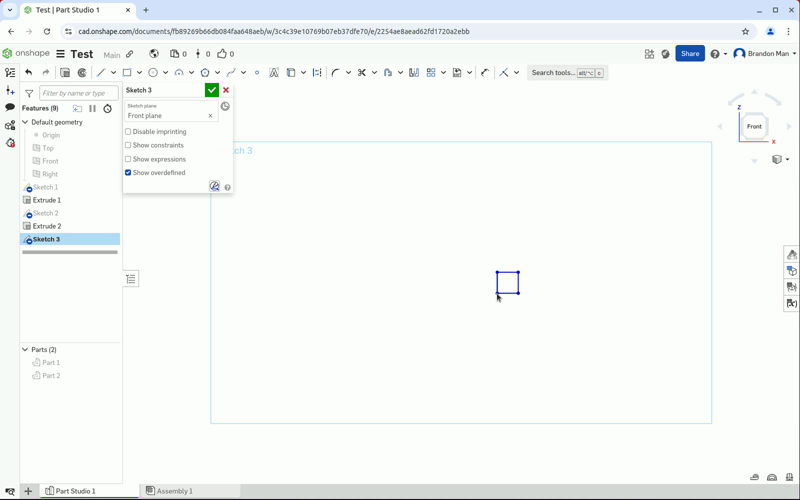
key_down(shift)
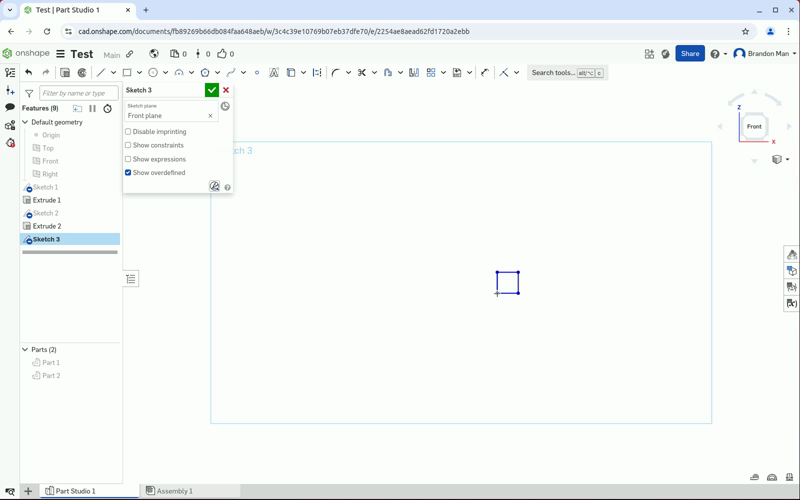
mouse_move(507, 282)
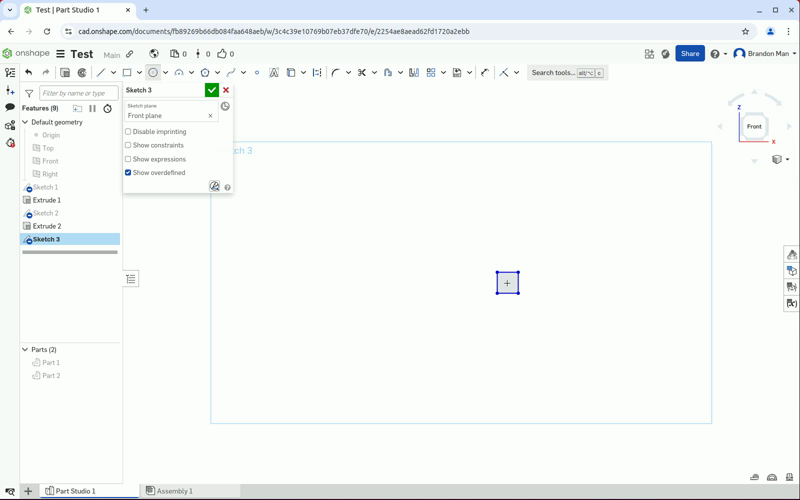
click(507, 282)
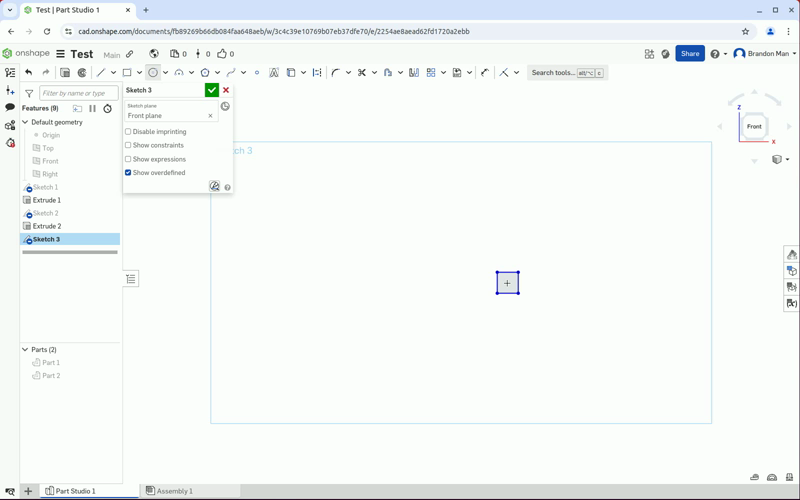
key_up(shift)
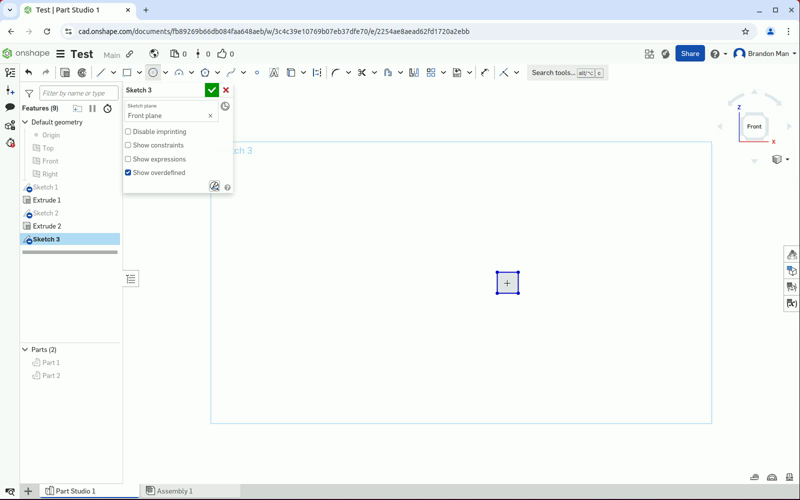
mouse_move(512, 282)
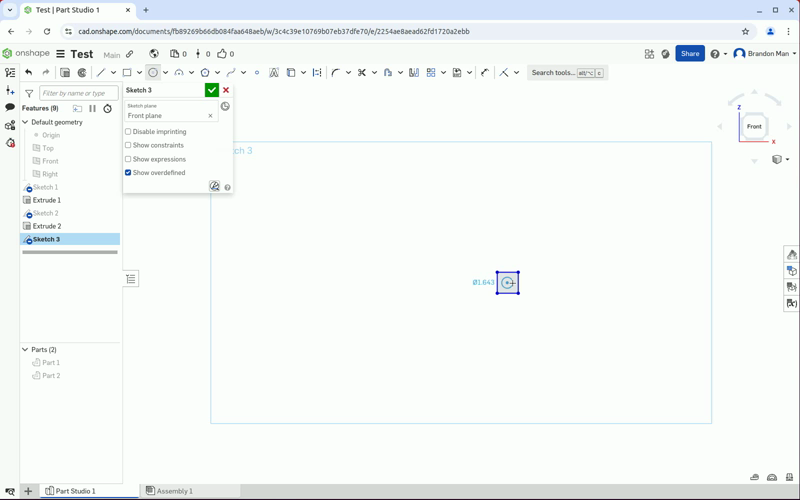
click(512, 282)
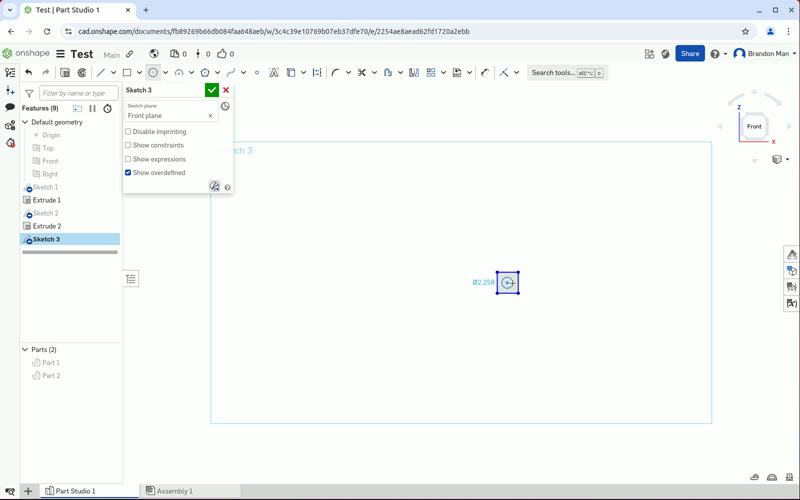
key(esc)
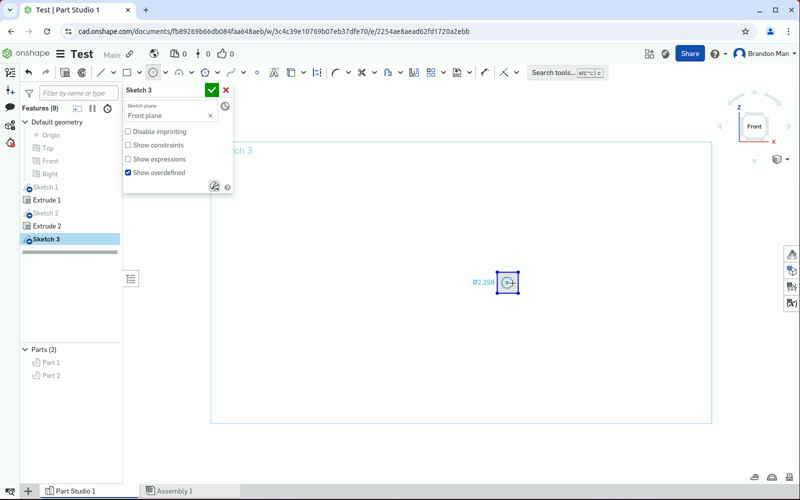
mouse_move(515, 277)
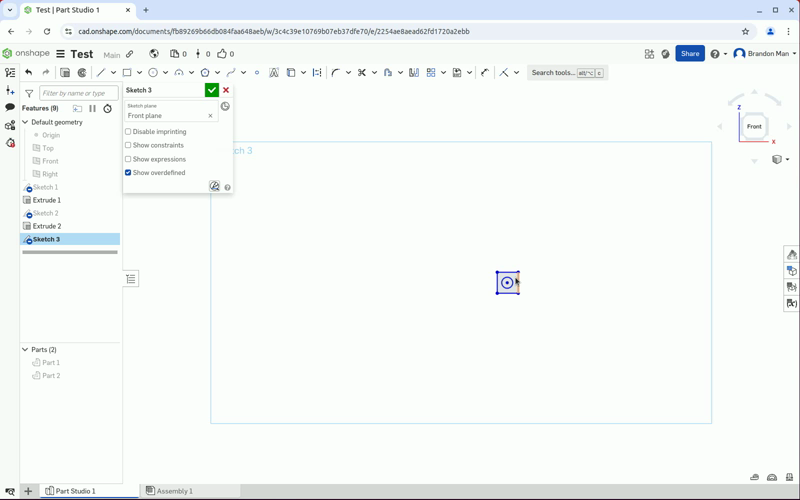
scroll(6)
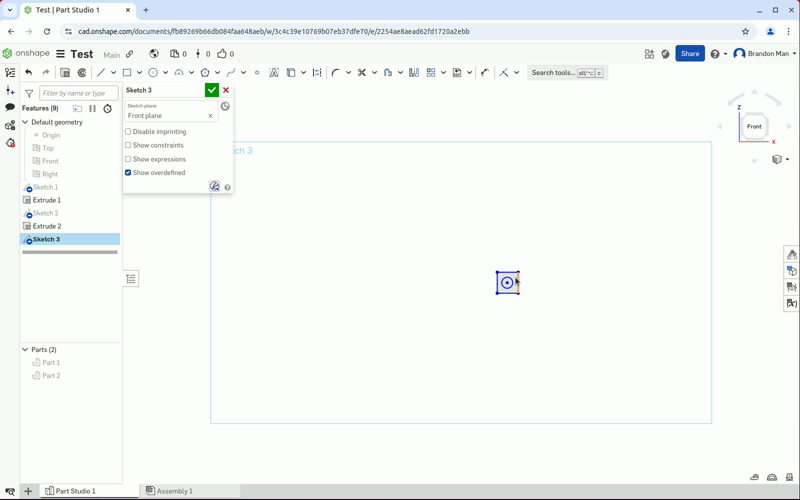
scroll(6)
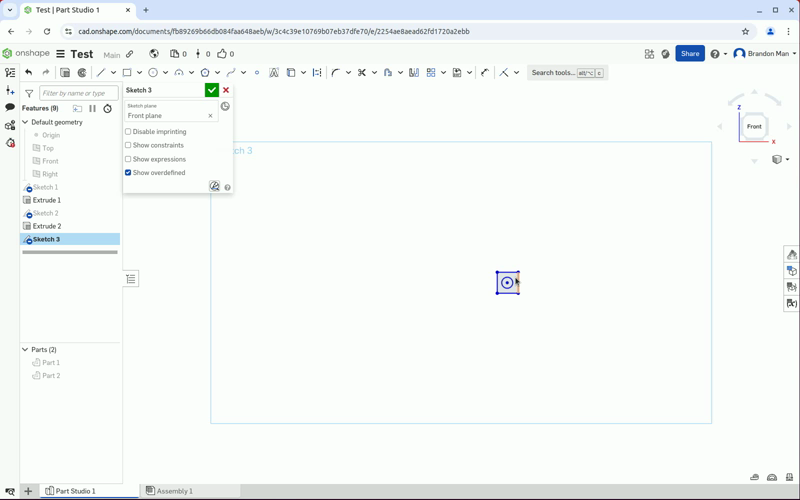
scroll(6)
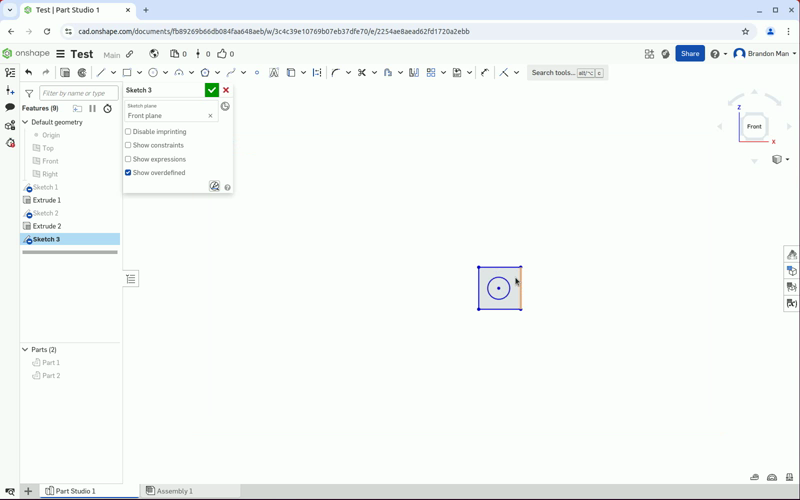
scroll(6)
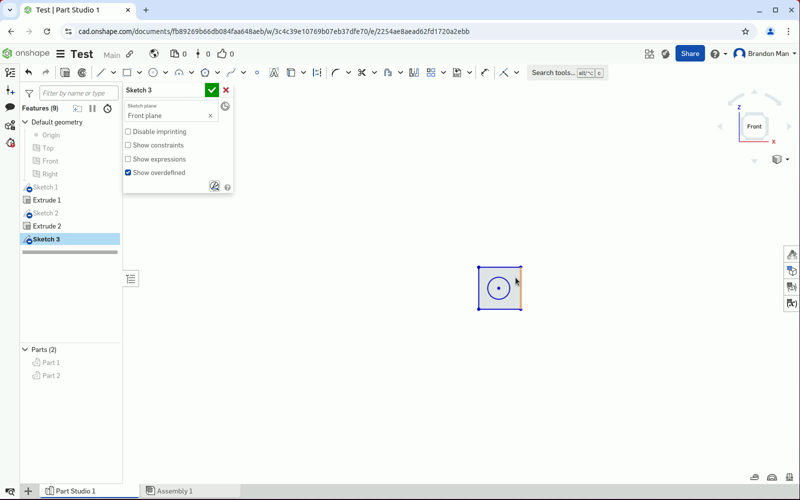
scroll(6)
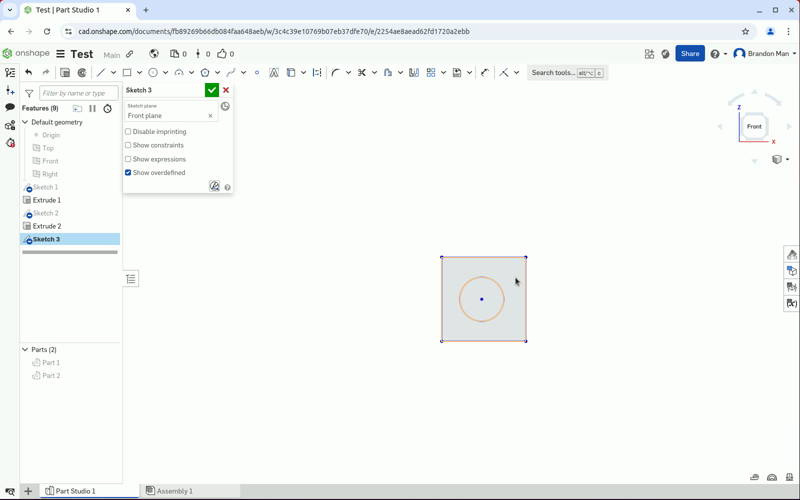
scroll(6)
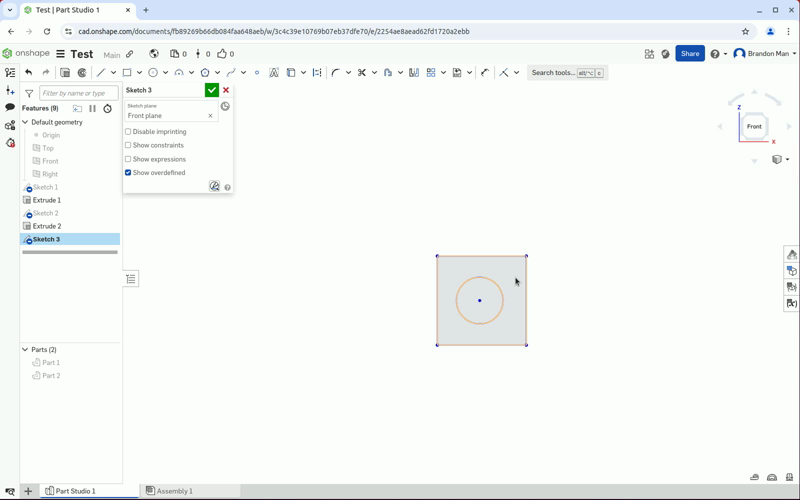
scroll(6)
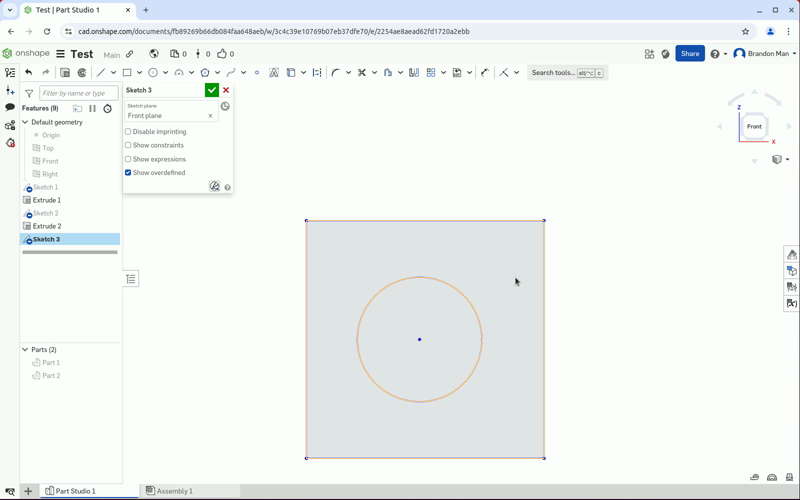
click(515, 277)
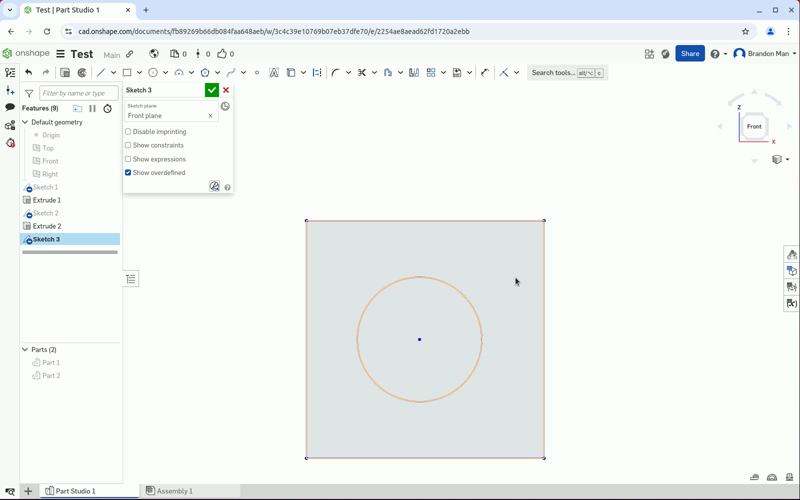
scroll(-6)
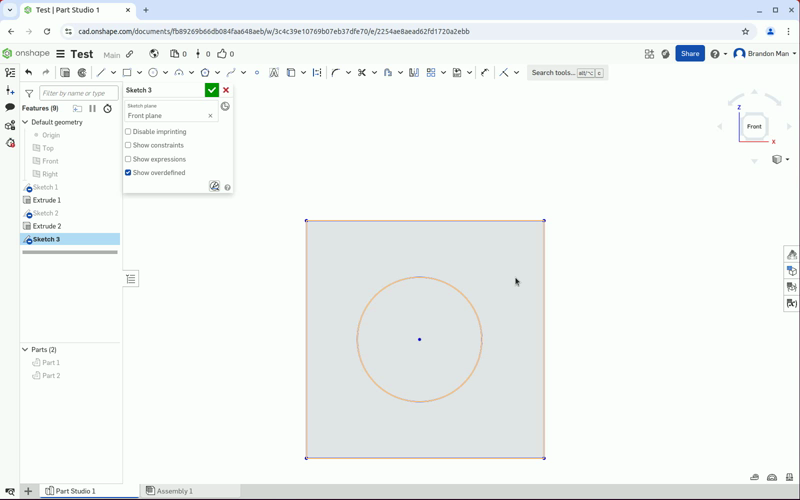
scroll(-6)
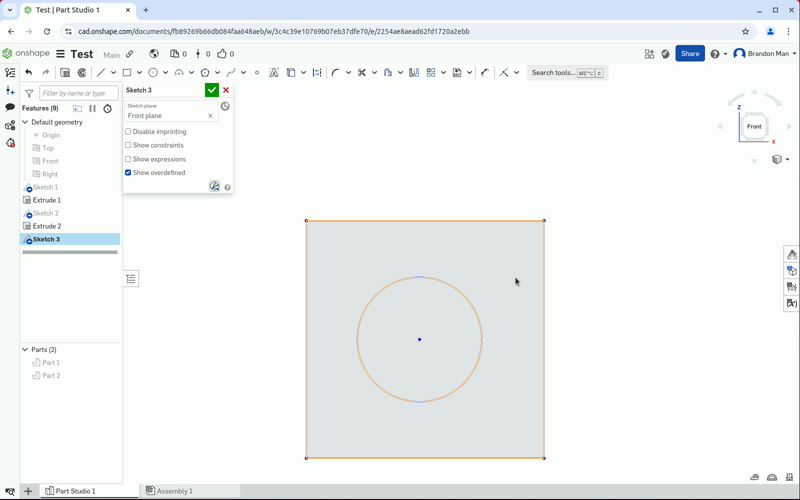
scroll(-6)
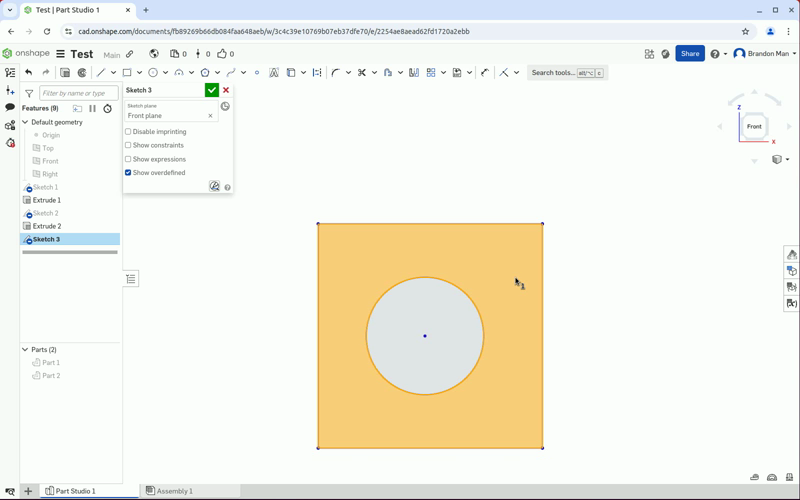
scroll(-6)
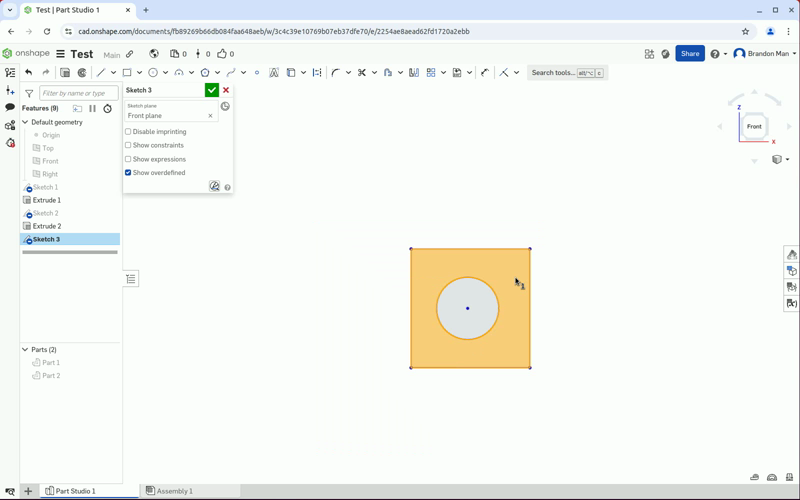
scroll(-6)
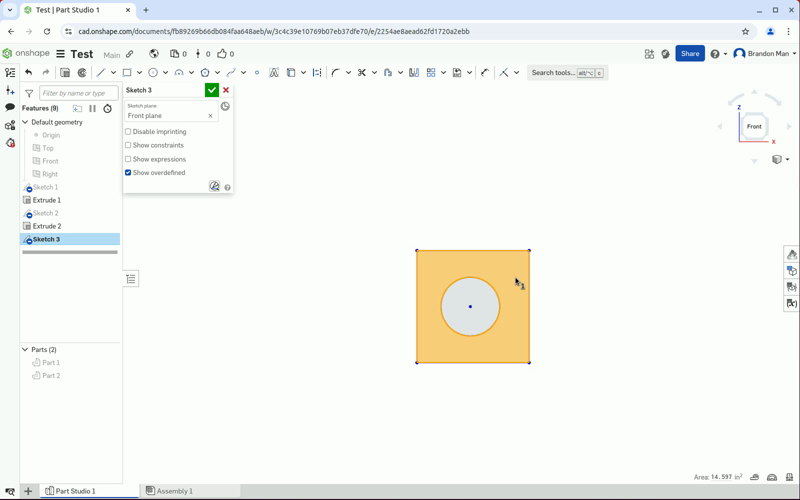
scroll(-6)
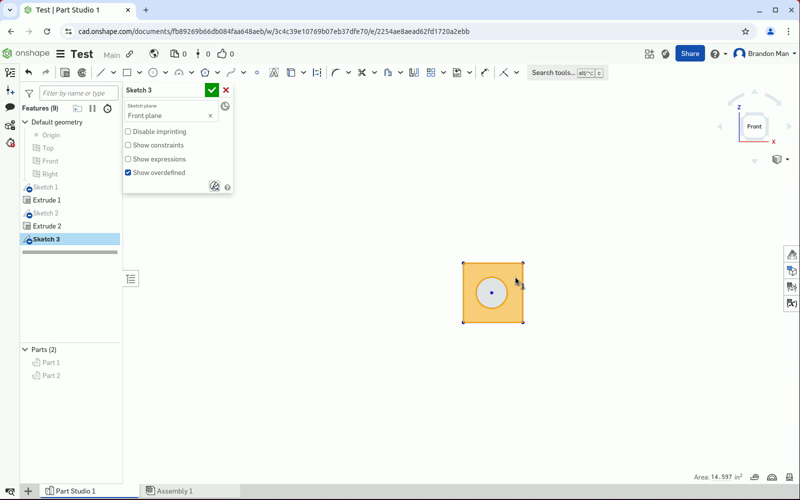
scroll(-6)
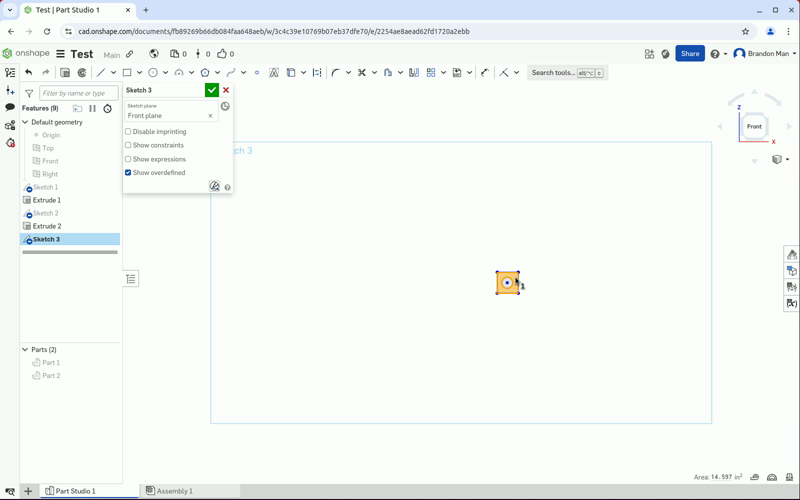
mouse_move(73, 352)
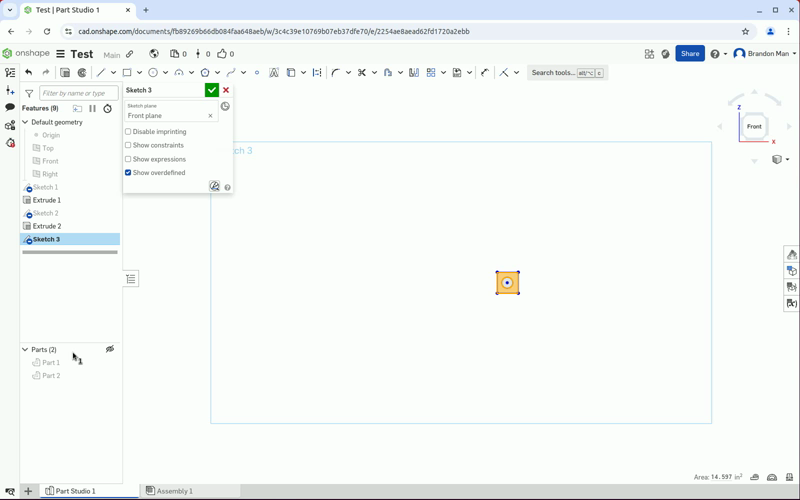
key(shift+y)
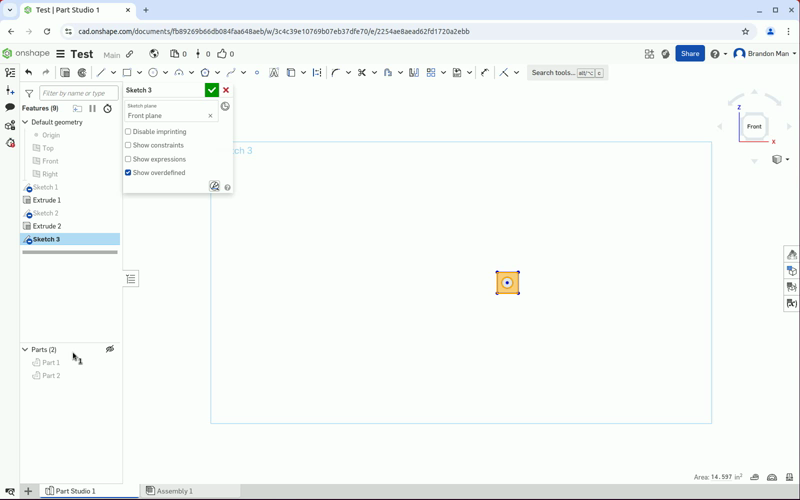
key(shift+e)
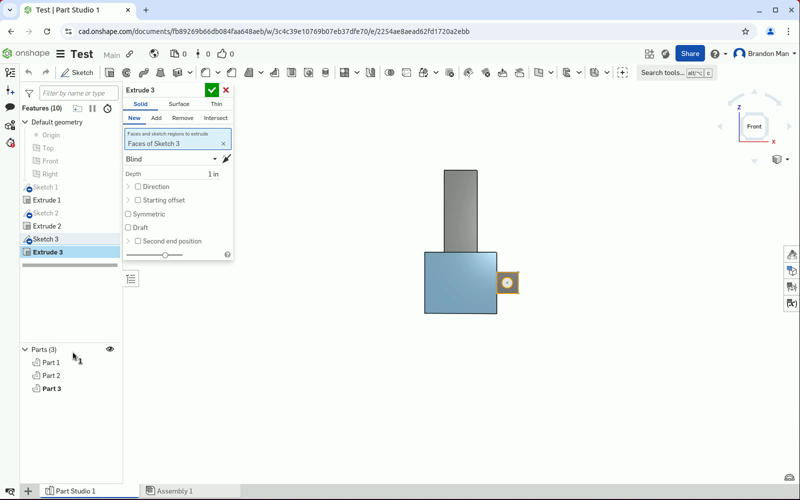
mouse_move(143, 106)
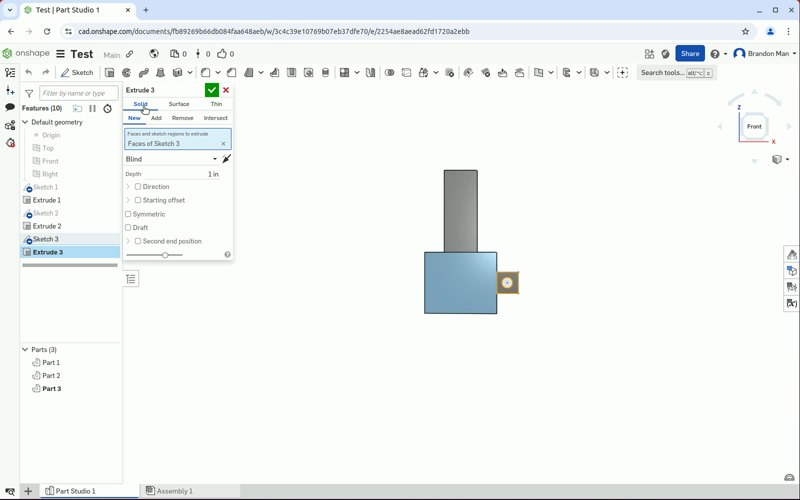
click(143, 106)
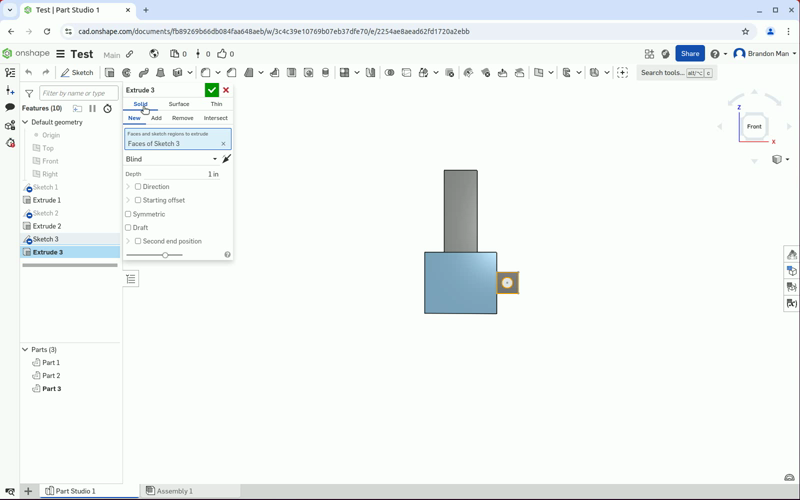
mouse_move(137, 120)
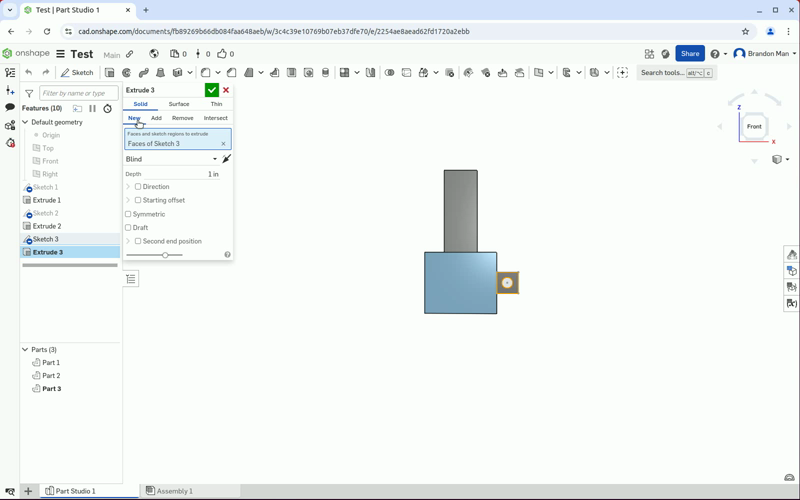
click(137, 120)
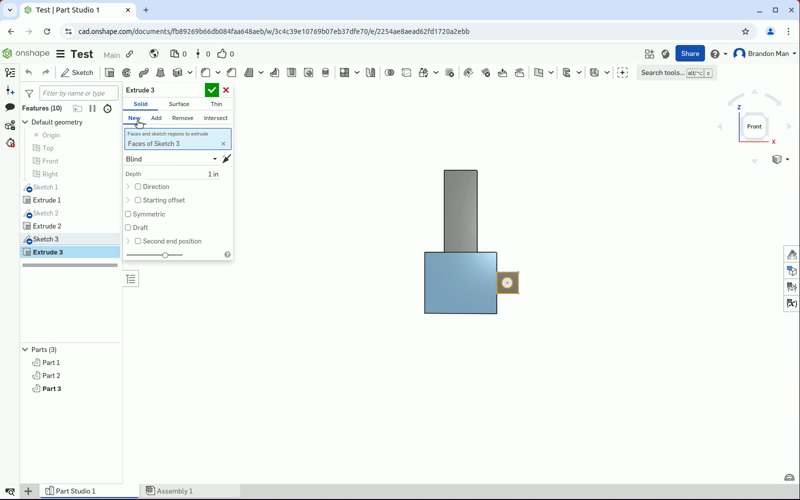
key(tab, 4)
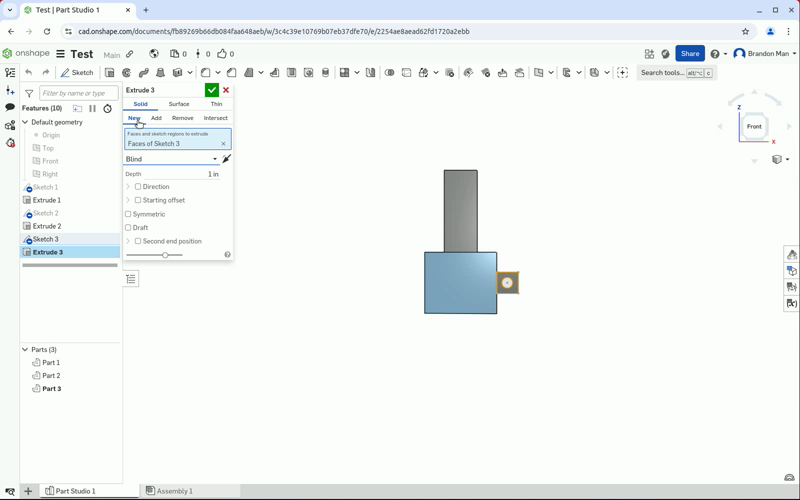
text(3.611)
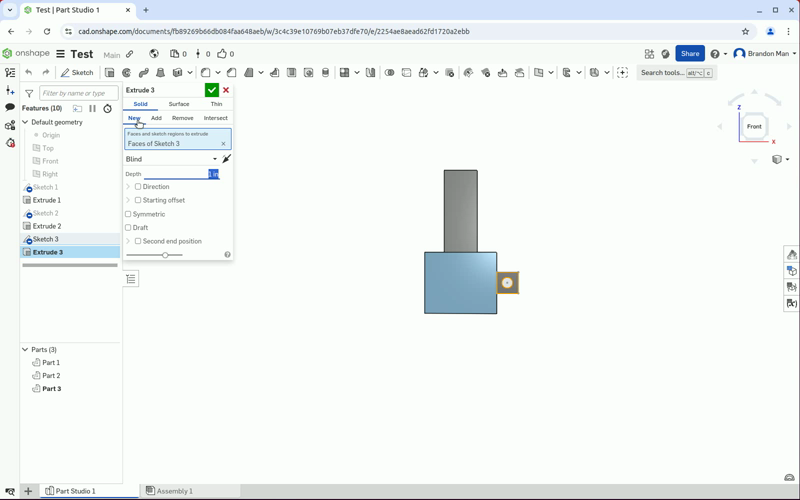
key(enter)
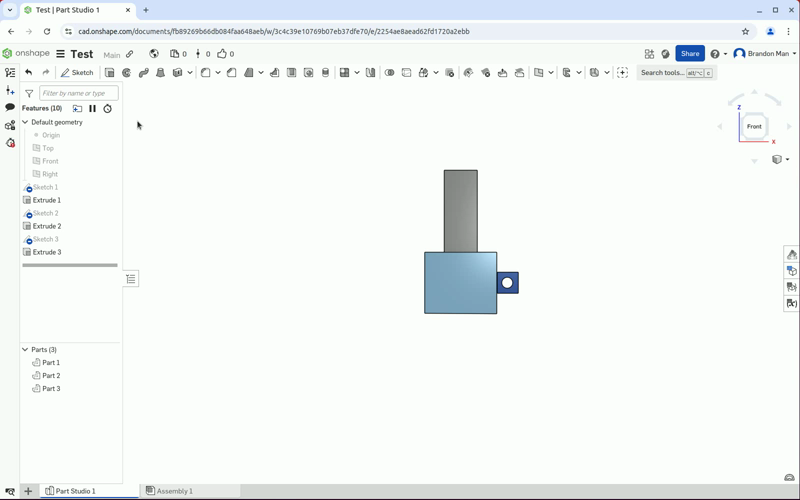
key(shift+h)
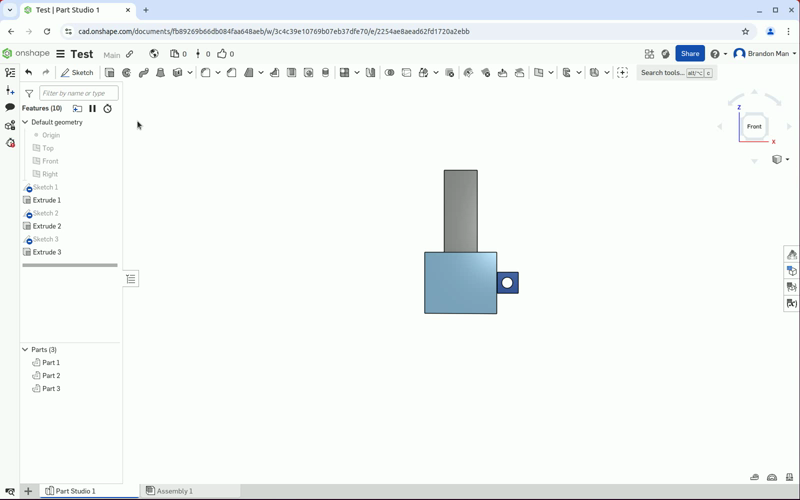
key(shift+h)
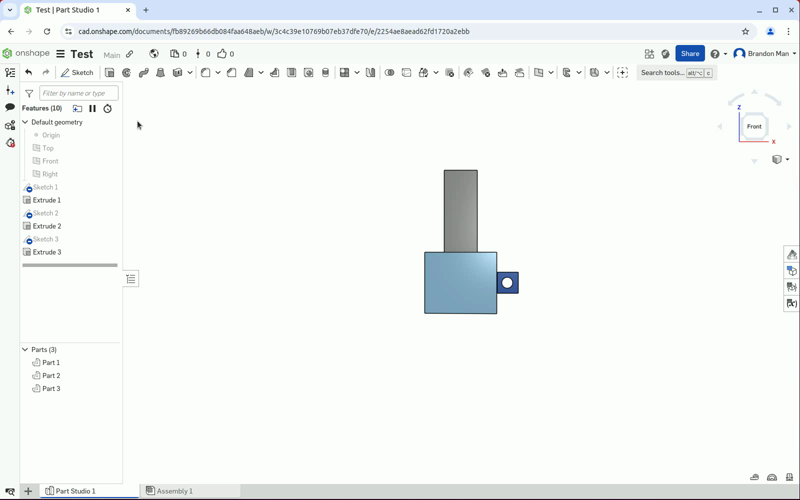
mouse_move(73, 189)
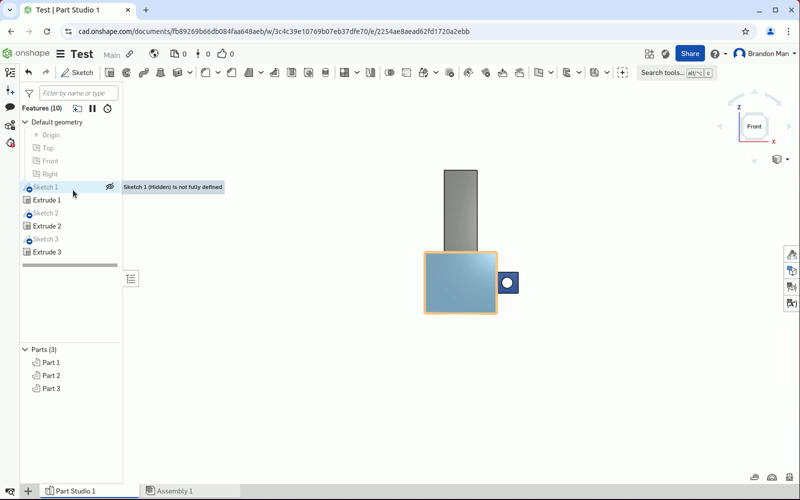
click(73, 189)
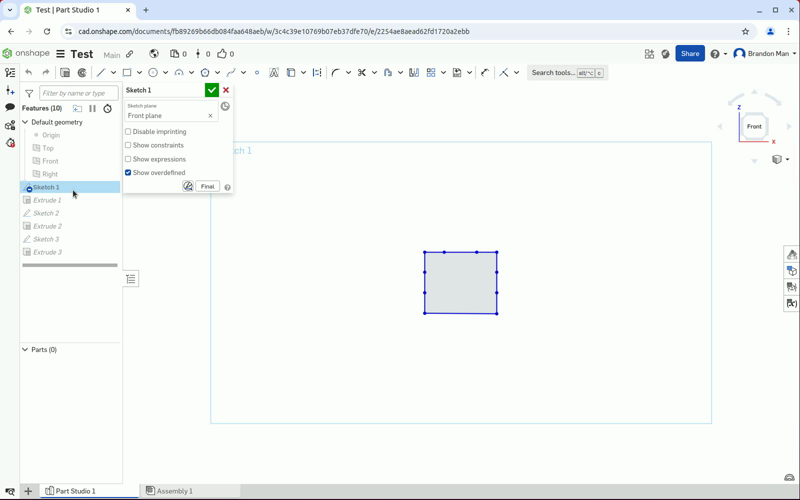
mouse_move(229, 92)
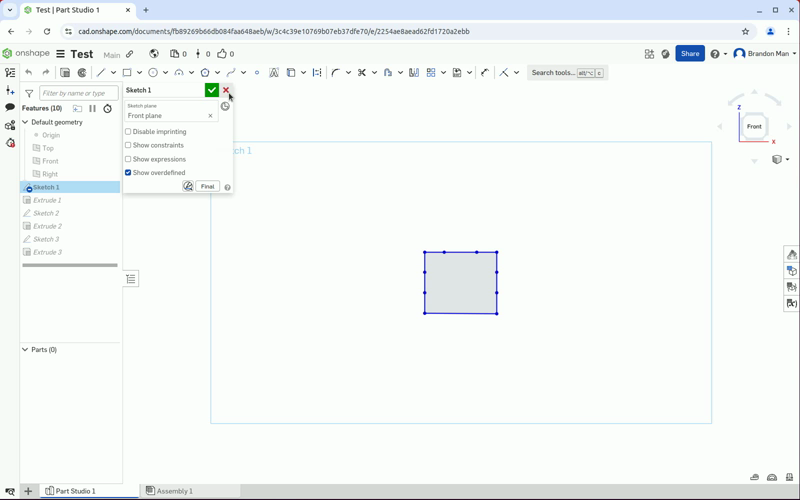
click(229, 92)
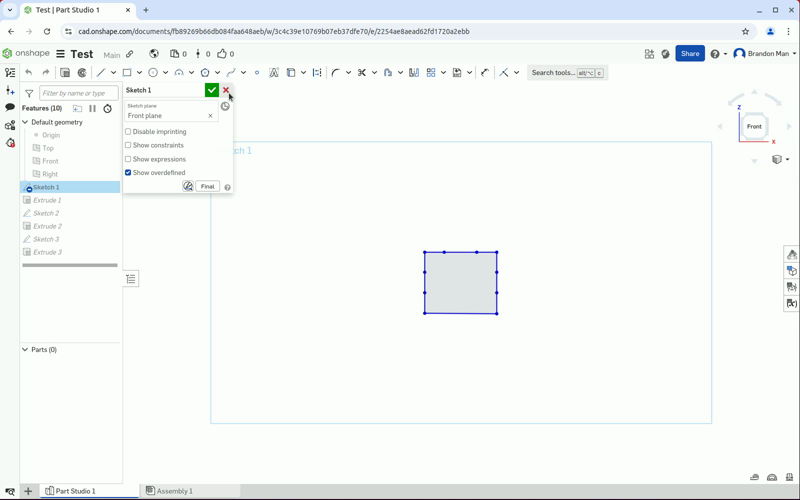
key(shift+s)
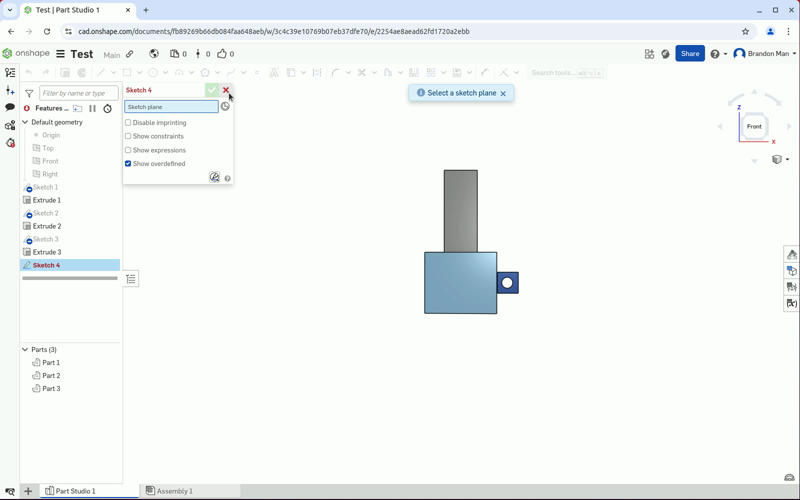
mouse_move(73, 163)
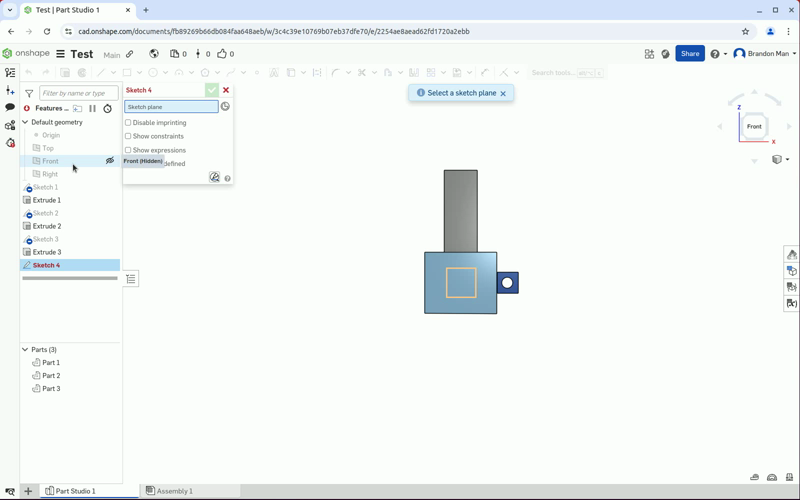
click(73, 163)
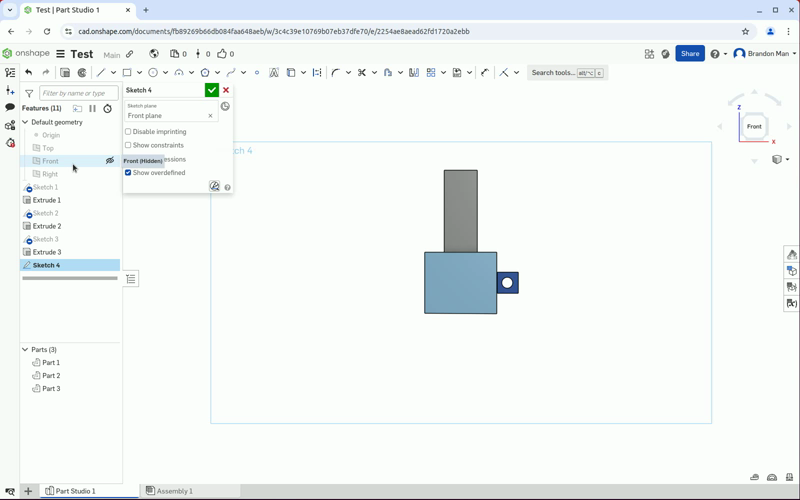
mouse_move(73, 352)
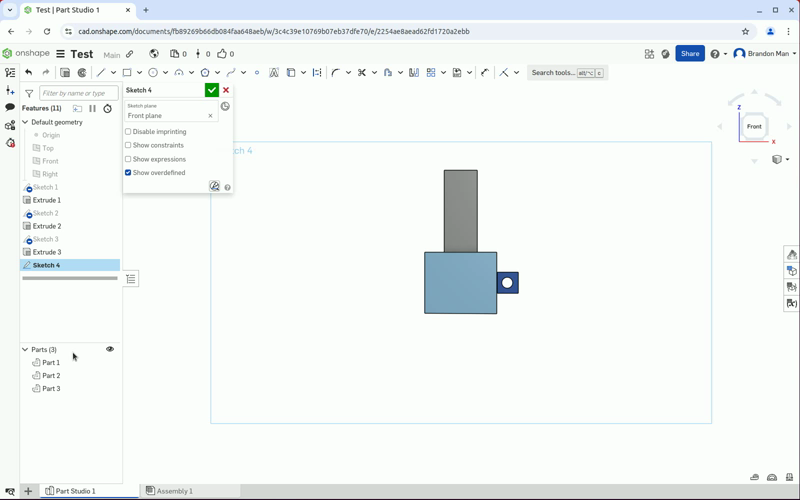
key(y)
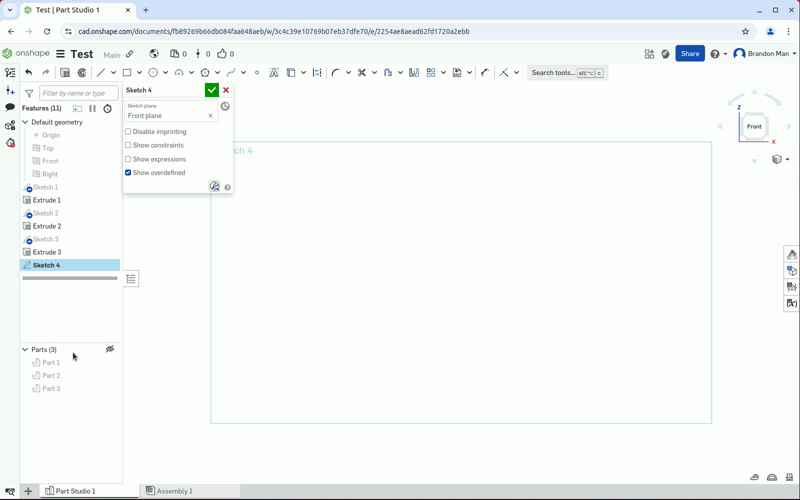
key(l)
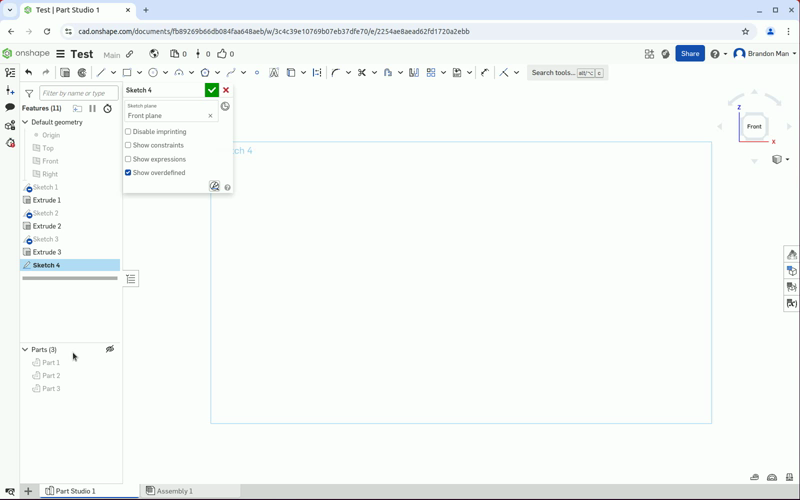
key_down(shift)
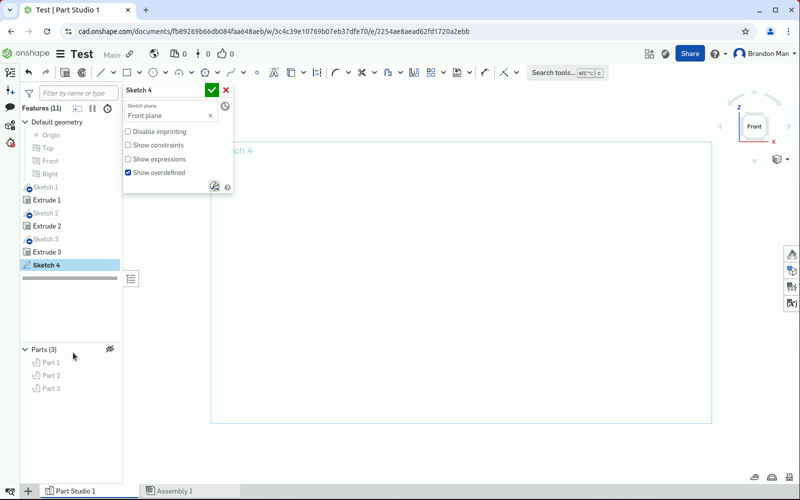
mouse_move(404, 293)
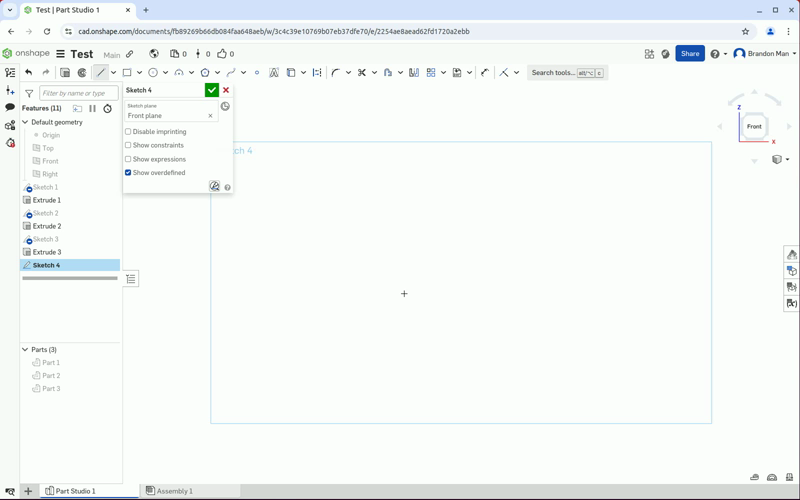
click(404, 293)
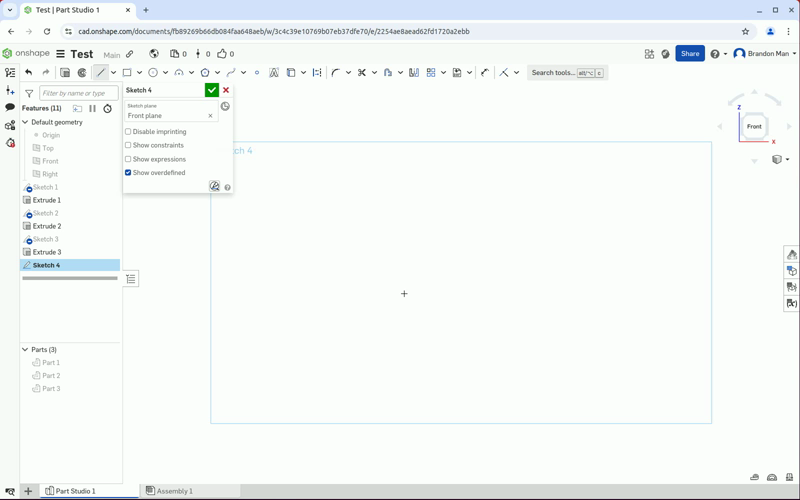
key_up(shift)
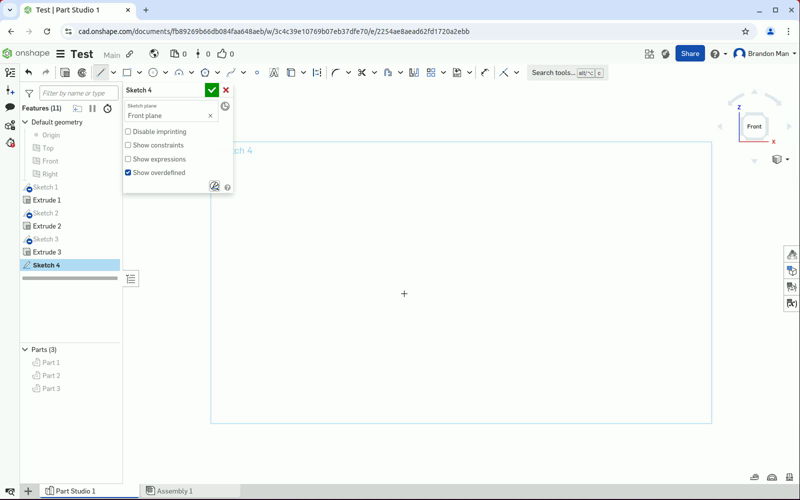
key_down(shift)
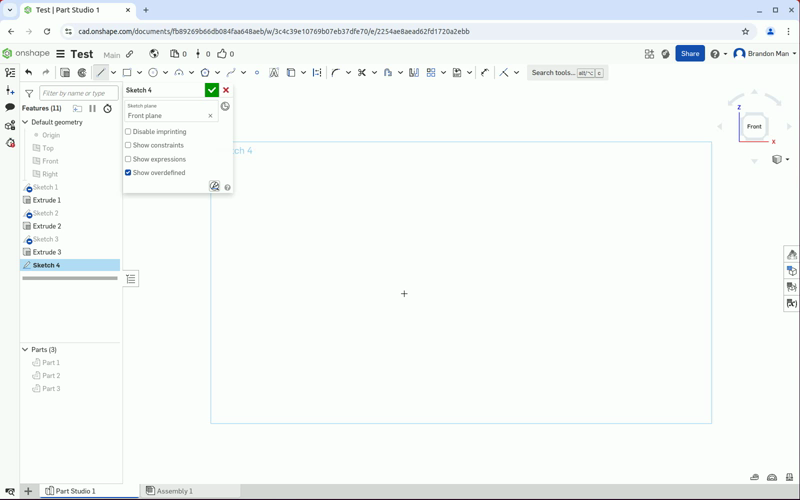
mouse_move(434, 293)
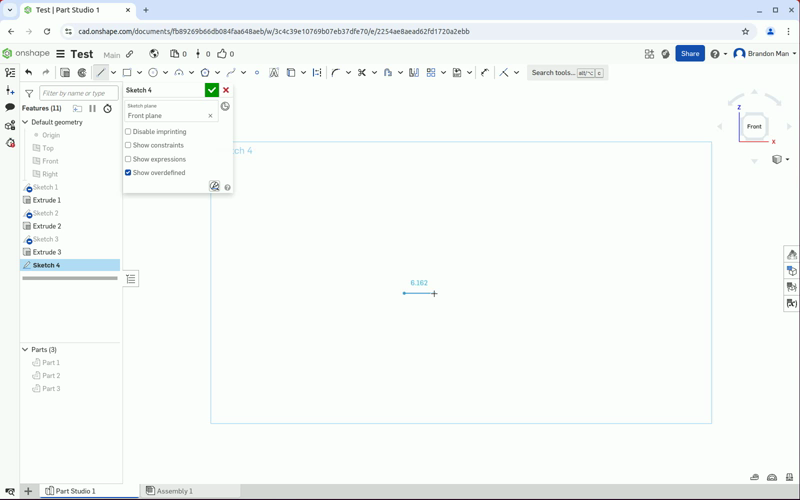
mouse_move(425, 293)
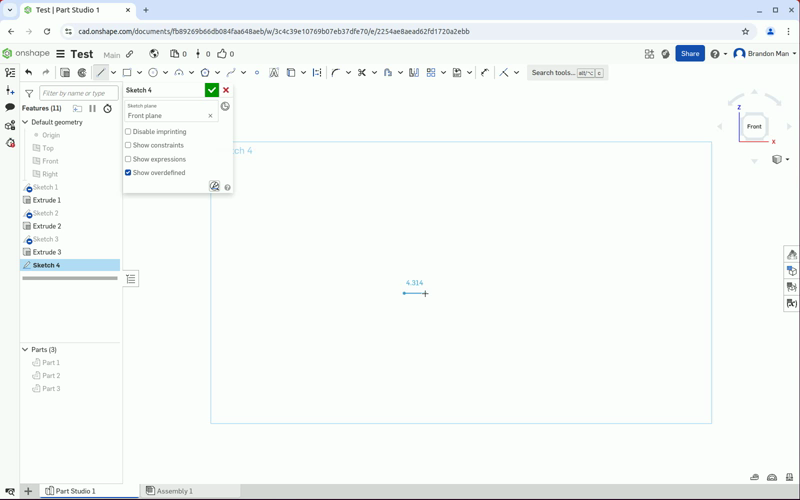
click(425, 293)
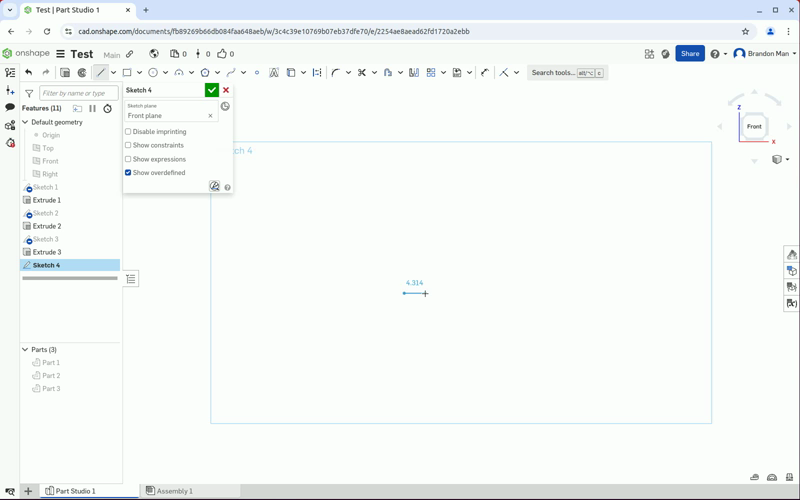
key_up(shift)
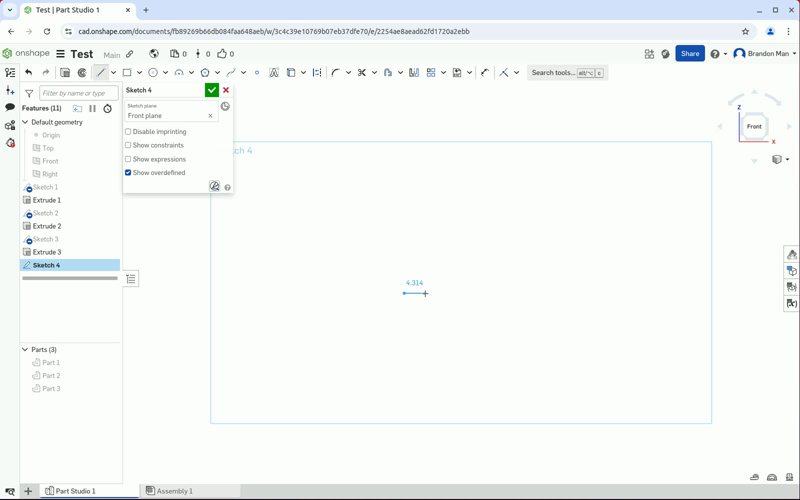
key_down(shift)
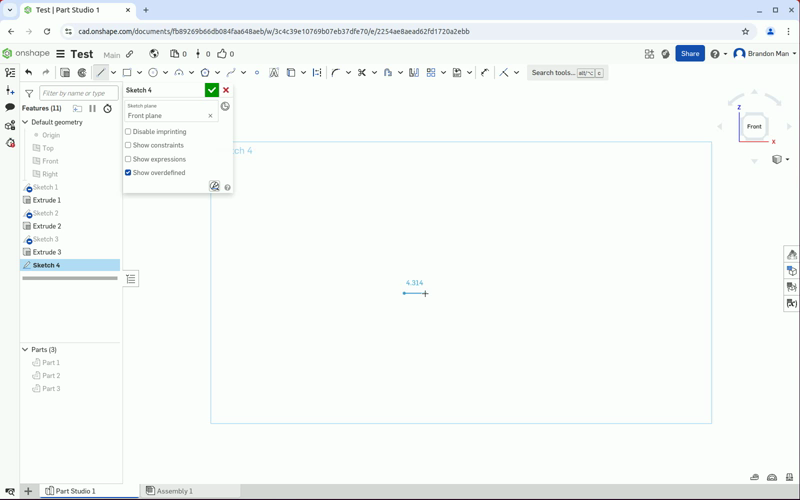
mouse_move(455, 293)
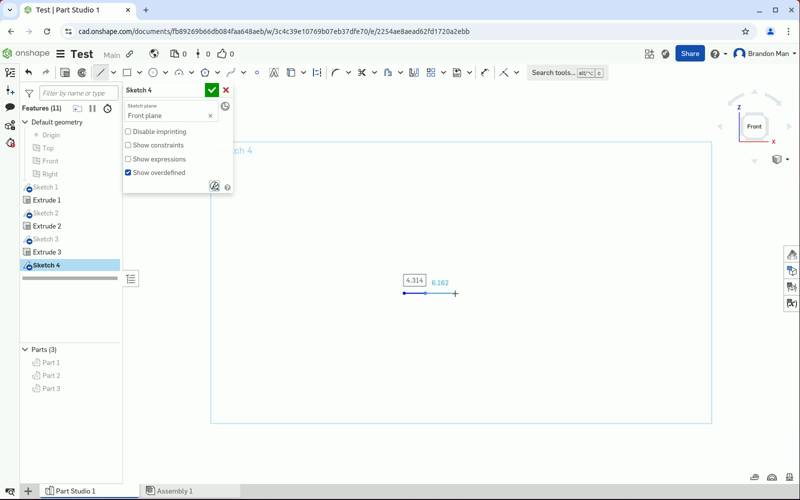
mouse_move(425, 272)
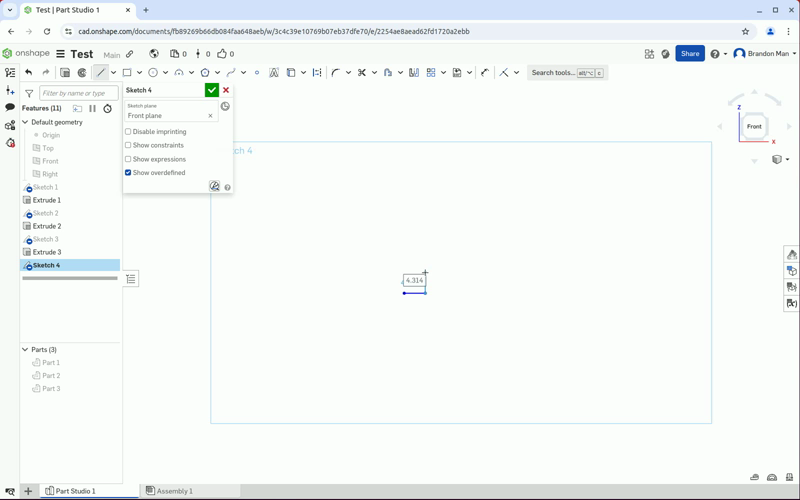
click(425, 272)
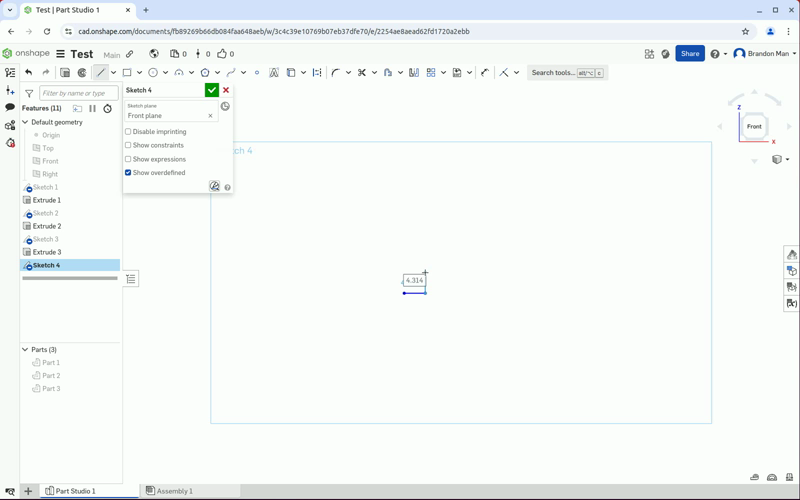
key_up(shift)
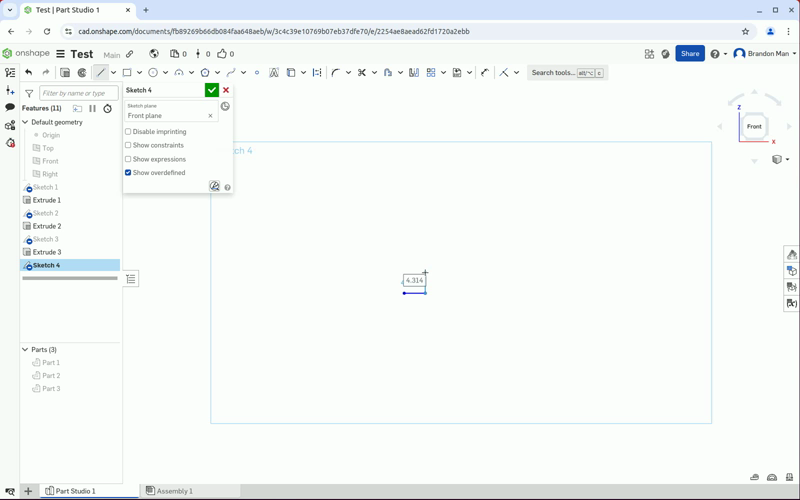
key_down(shift)
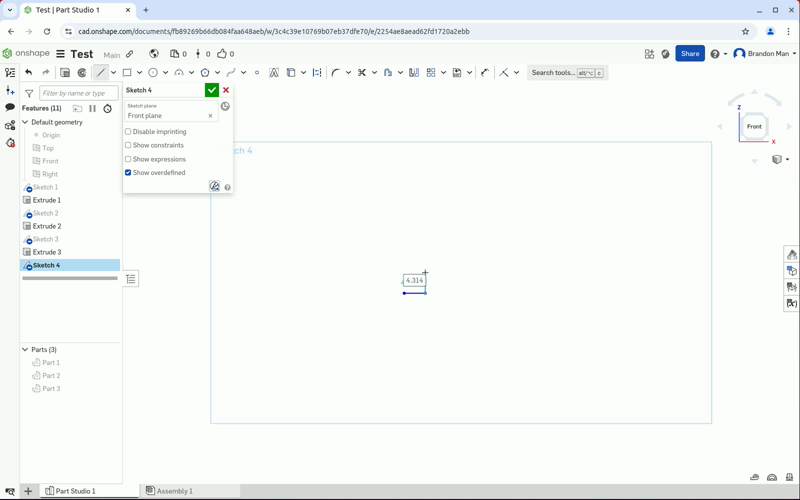
mouse_move(455, 272)
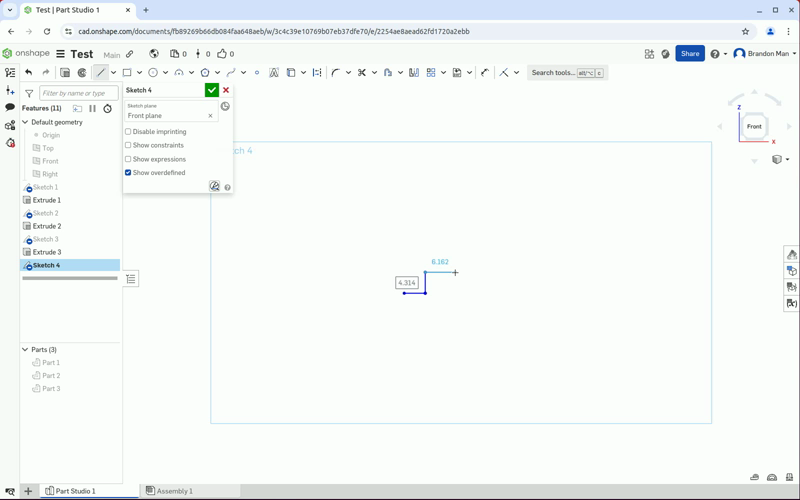
mouse_move(404, 272)
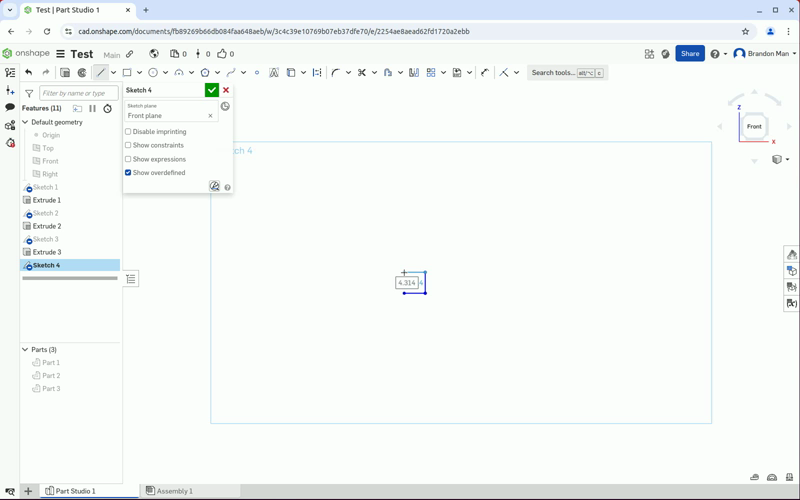
click(404, 272)
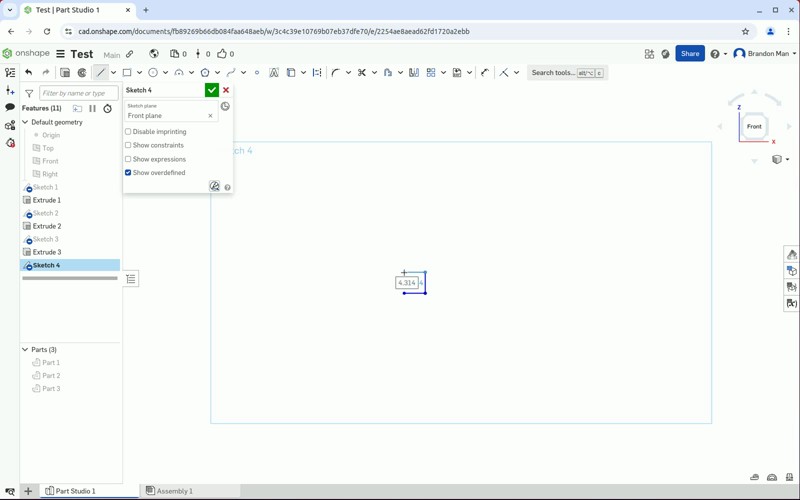
key_up(shift)
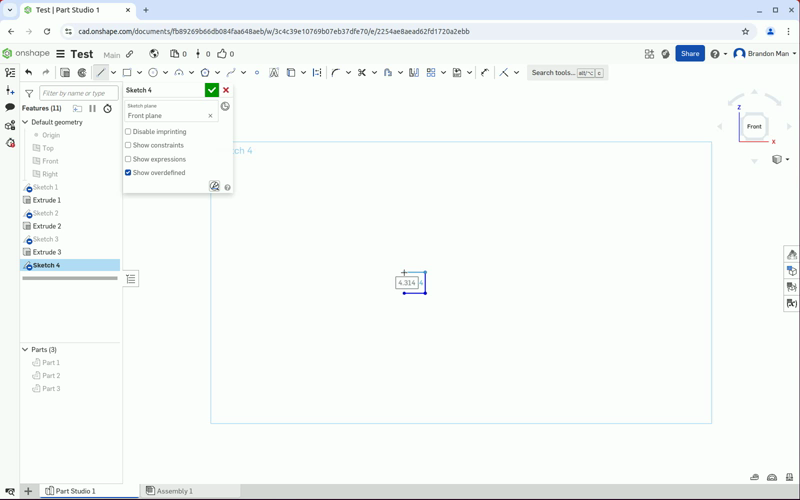
mouse_move(434, 272)
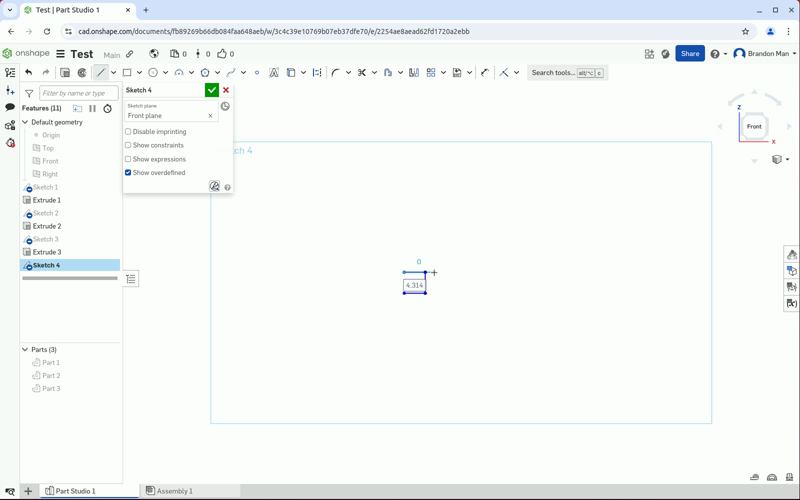
key_down(shift)
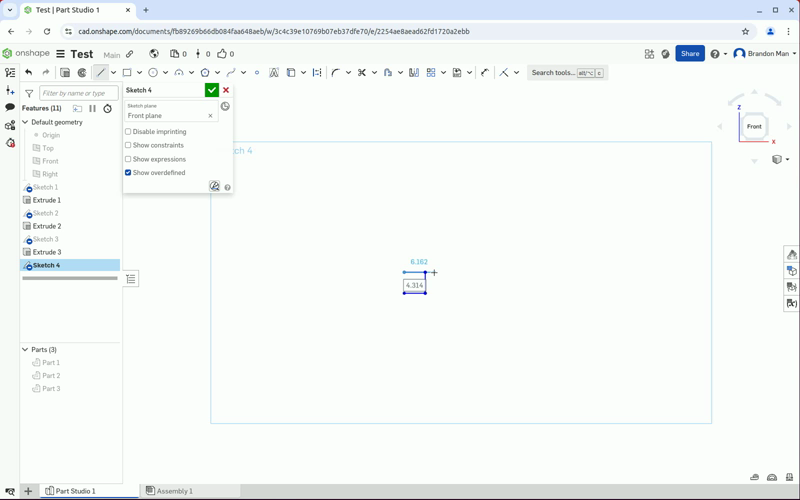
mouse_move(404, 293)
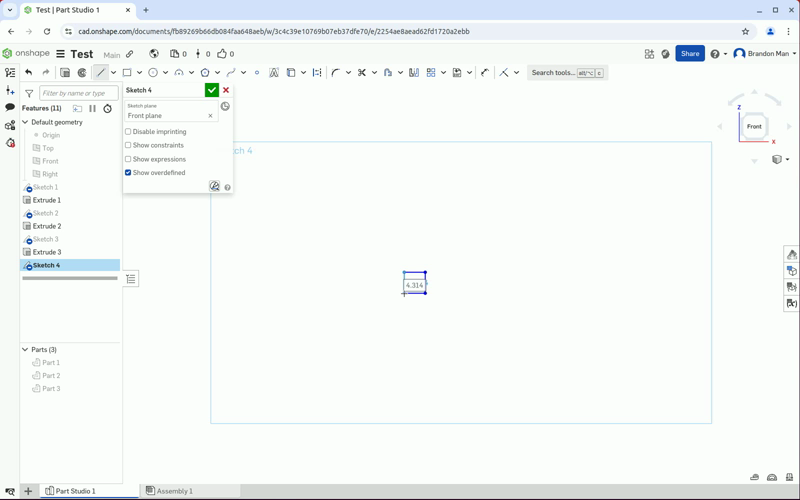
key_up(shift)
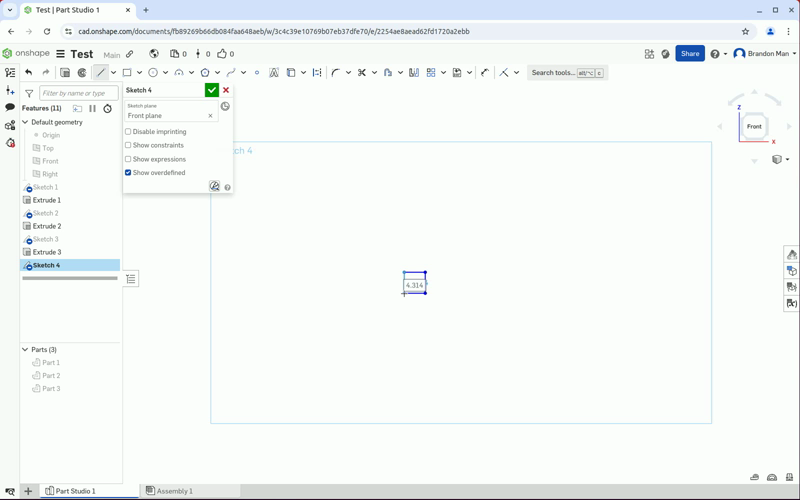
click(404, 293)
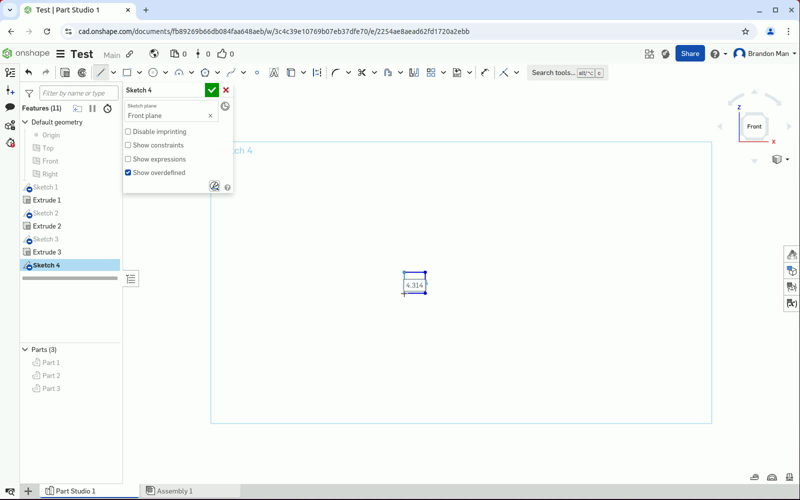
key(esc)
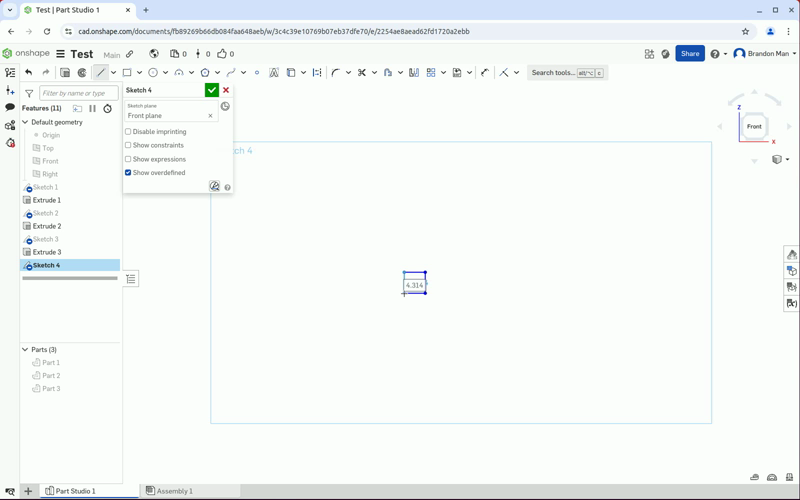
key(c)
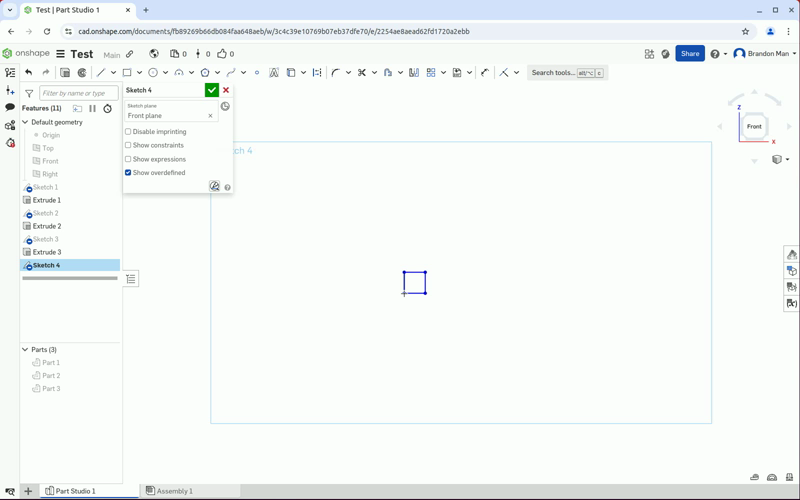
key_down(shift)
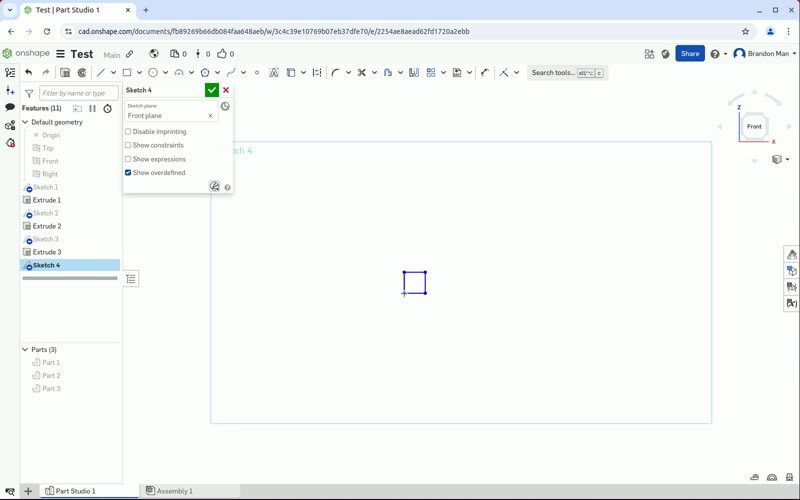
mouse_move(415, 282)
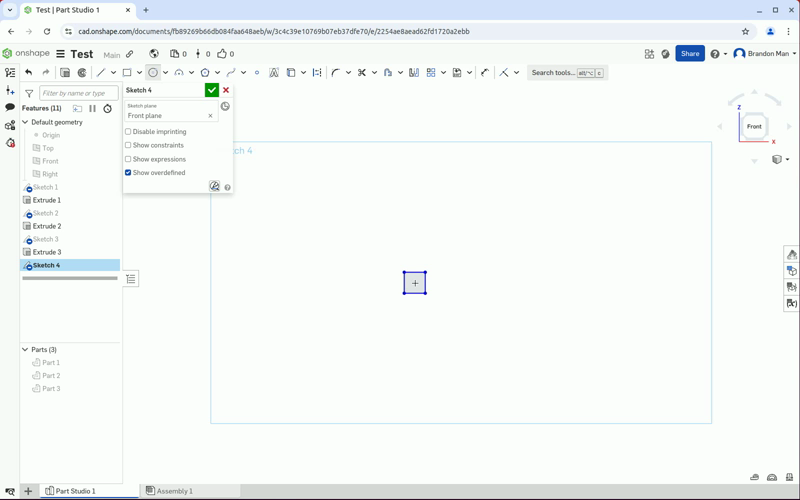
click(415, 282)
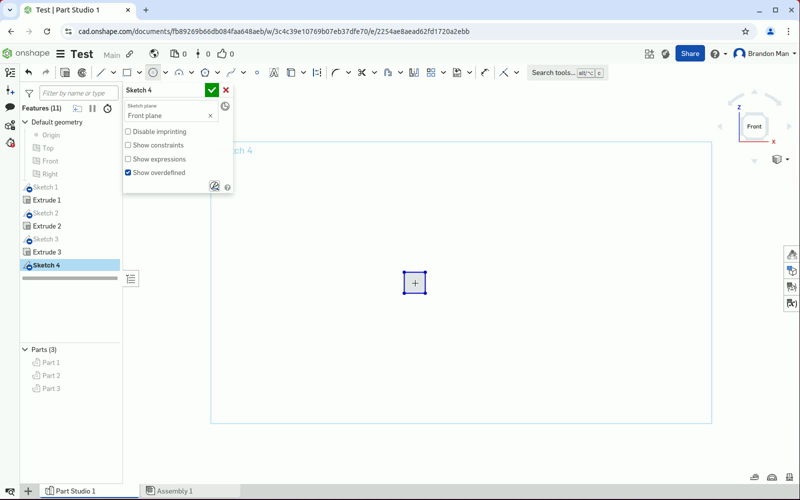
key_up(shift)
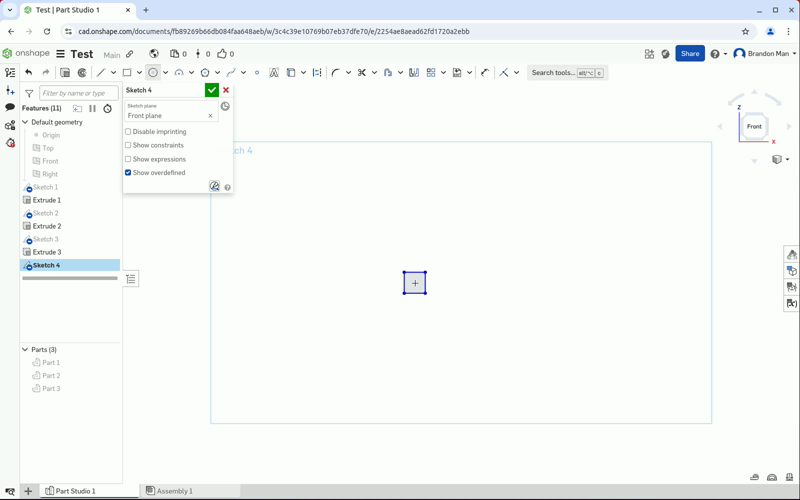
mouse_move(420, 282)
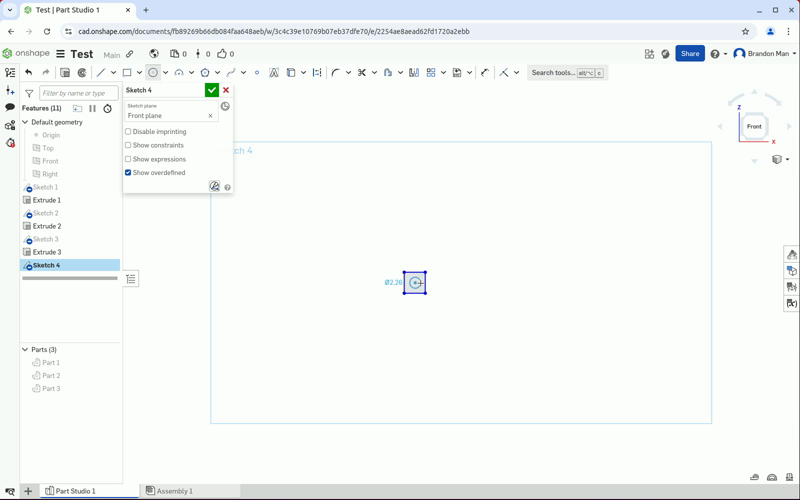
click(420, 282)
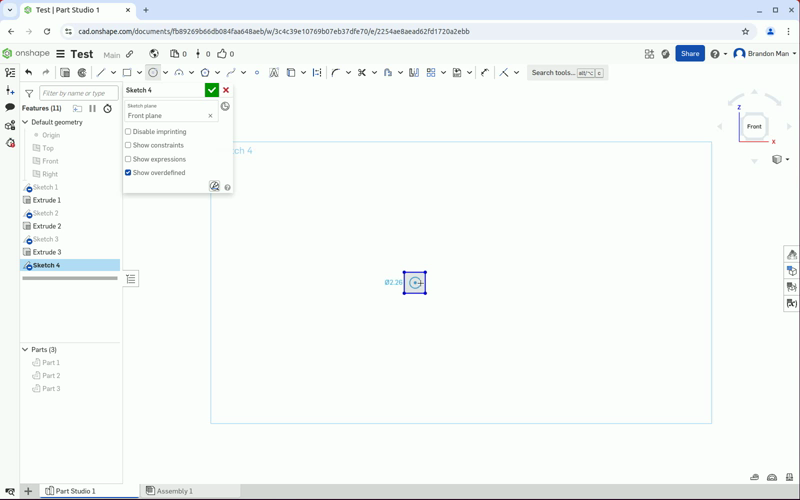
key(esc)
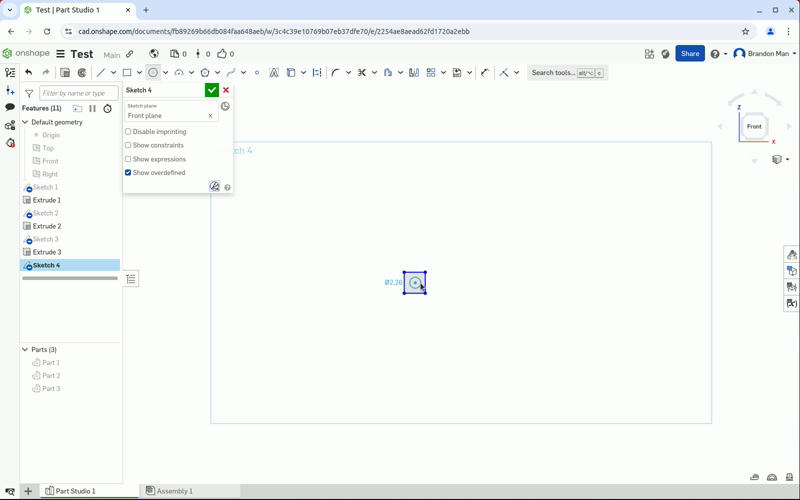
mouse_move(409, 276)
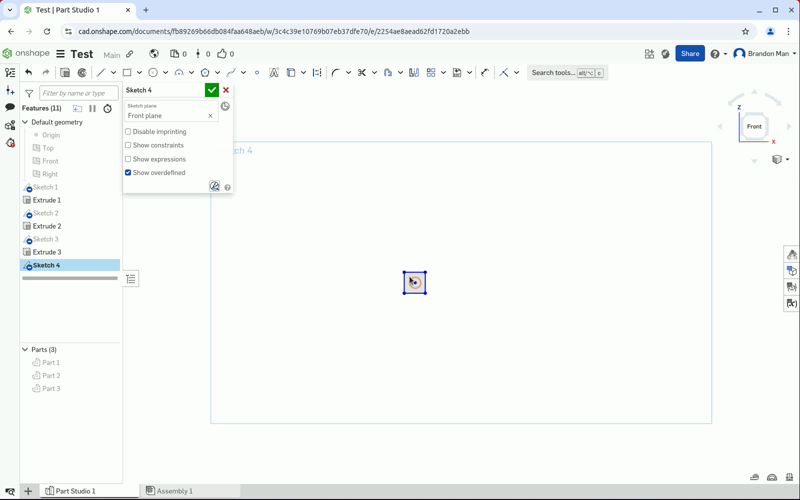
scroll(6)
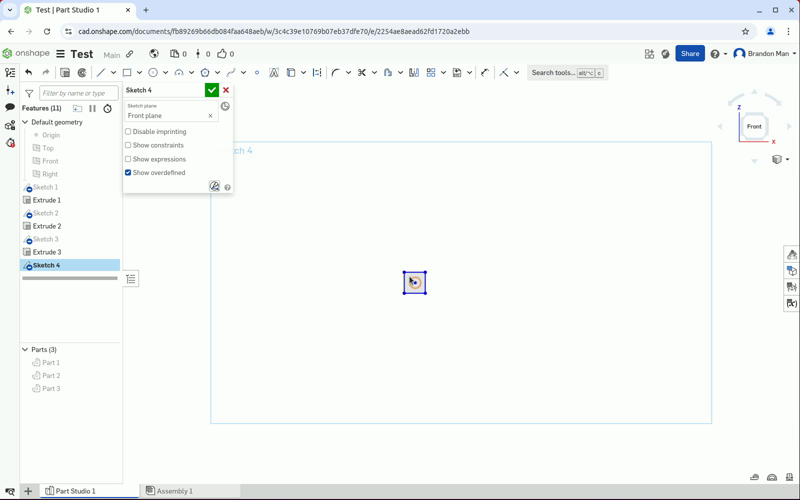
scroll(6)
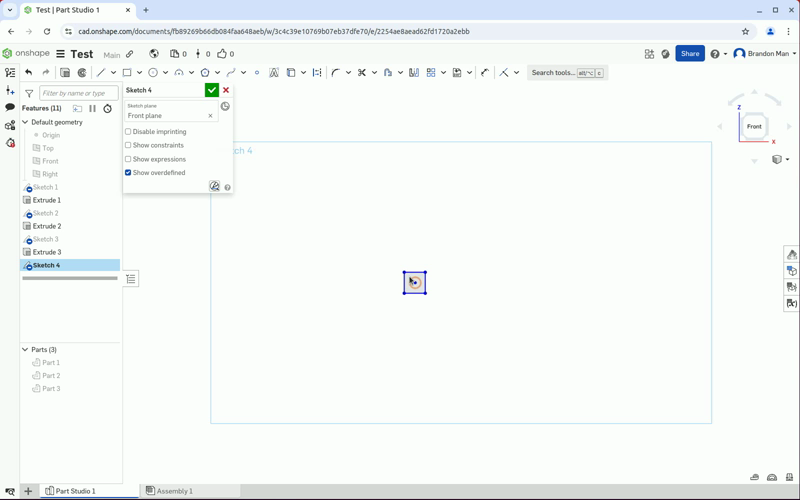
scroll(6)
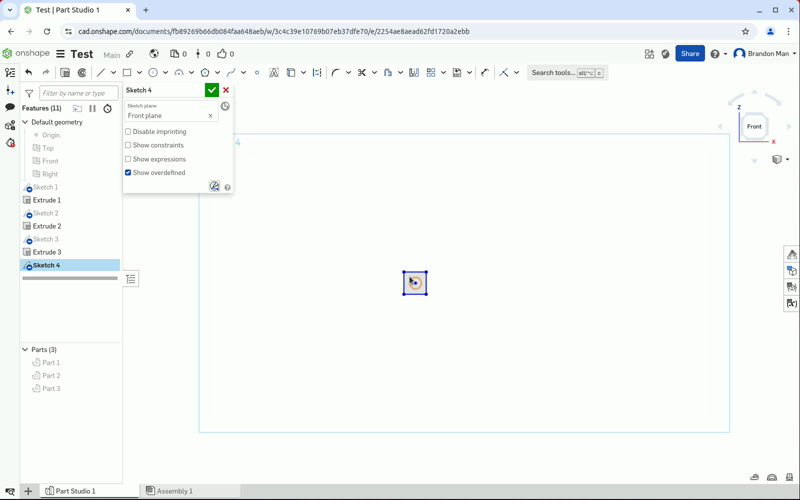
scroll(6)
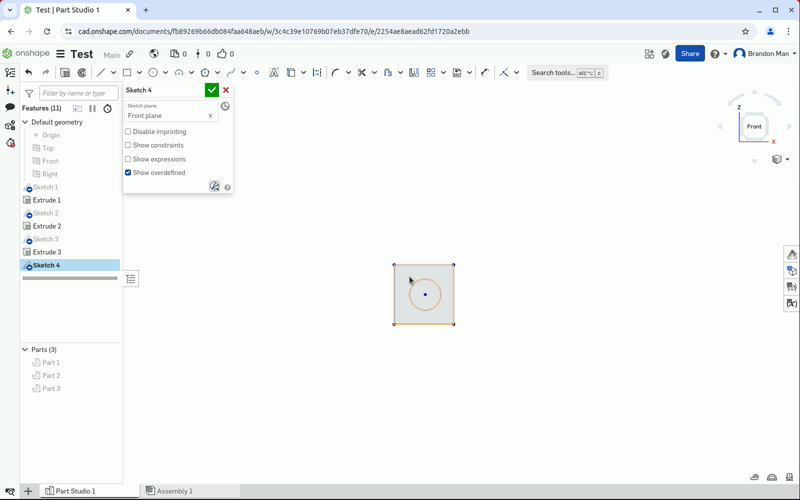
scroll(6)
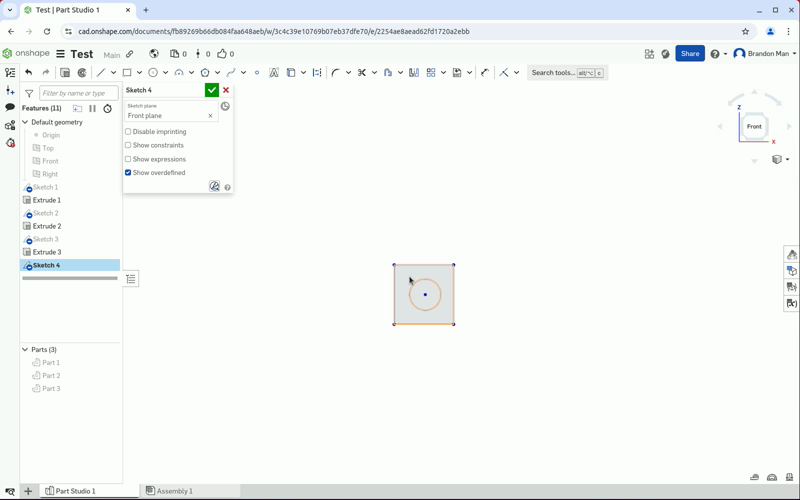
scroll(6)
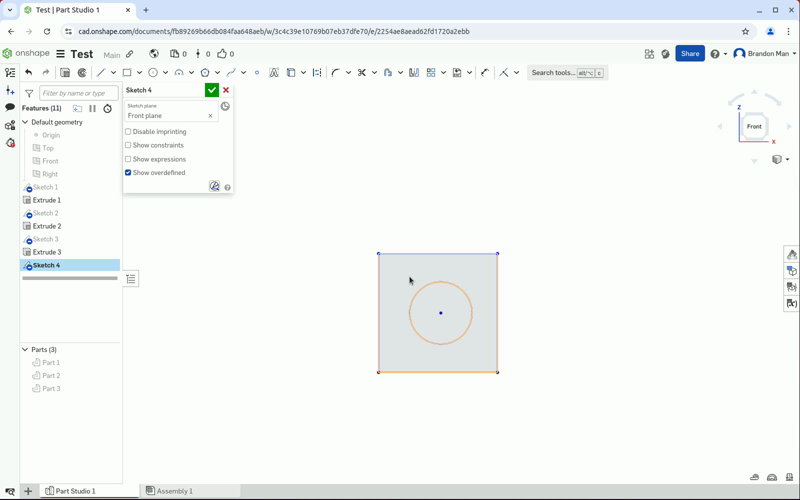
scroll(6)
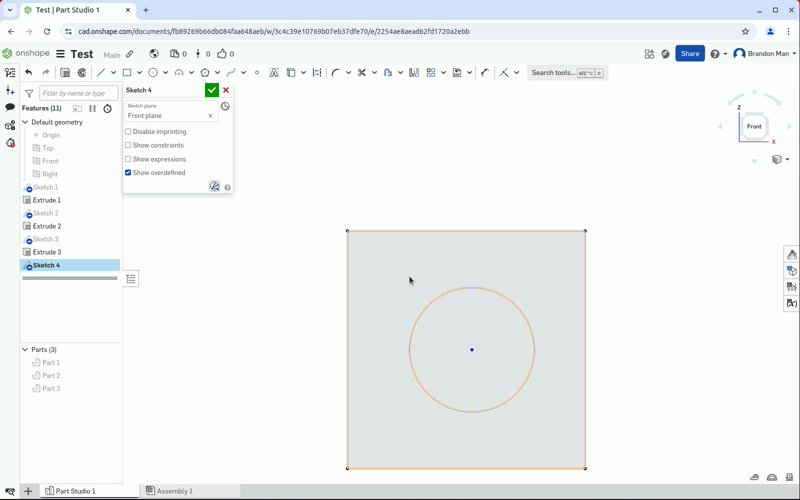
click(409, 276)
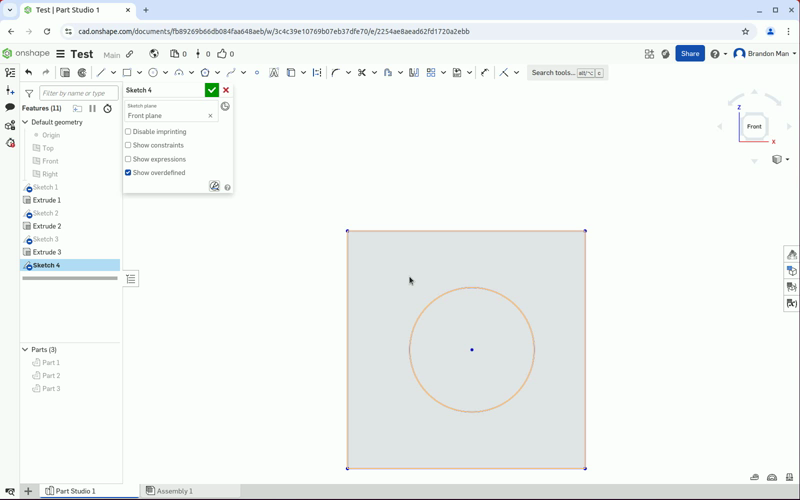
scroll(-6)
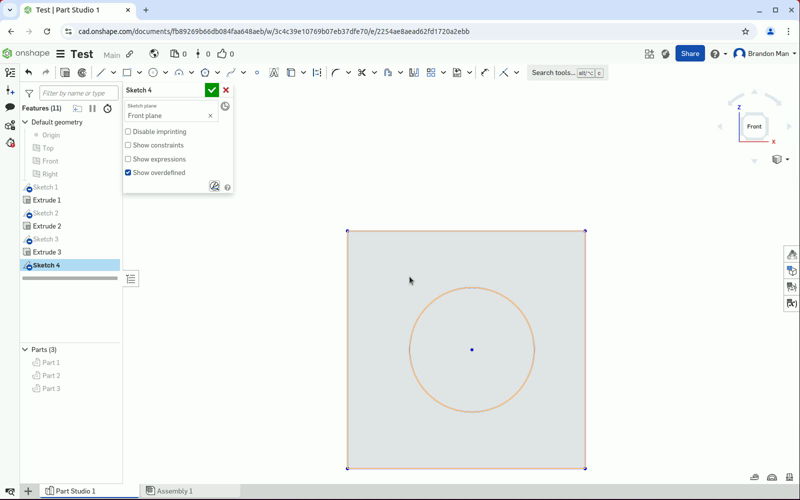
scroll(-6)
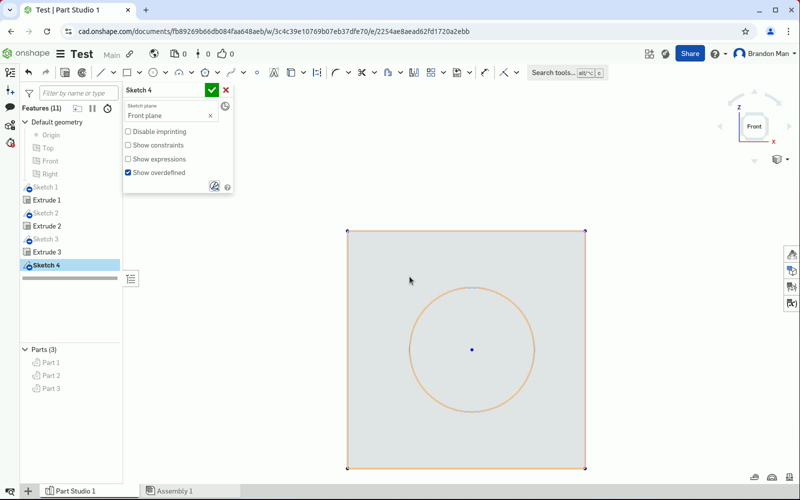
scroll(-6)
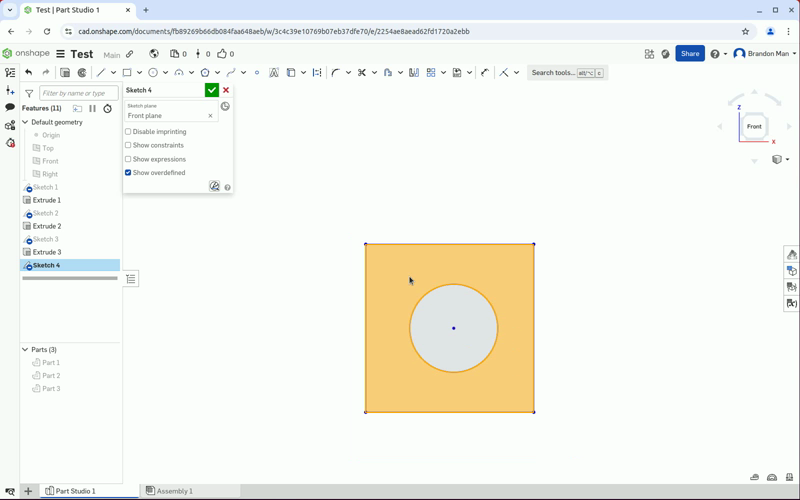
scroll(-6)
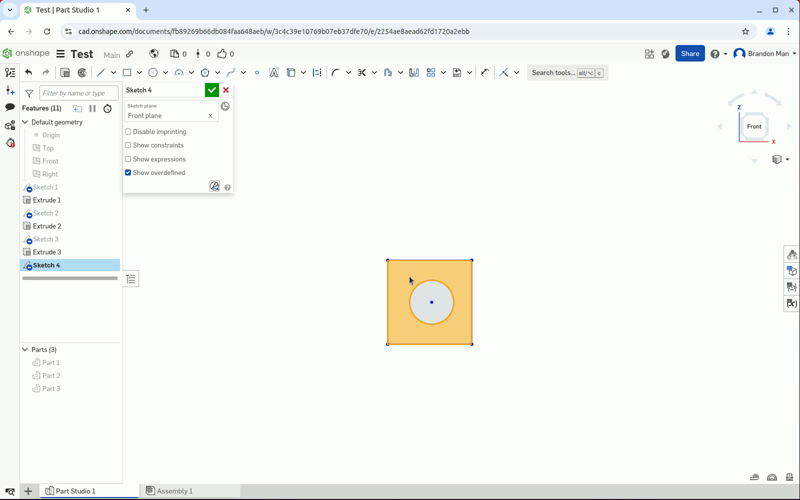
scroll(-6)
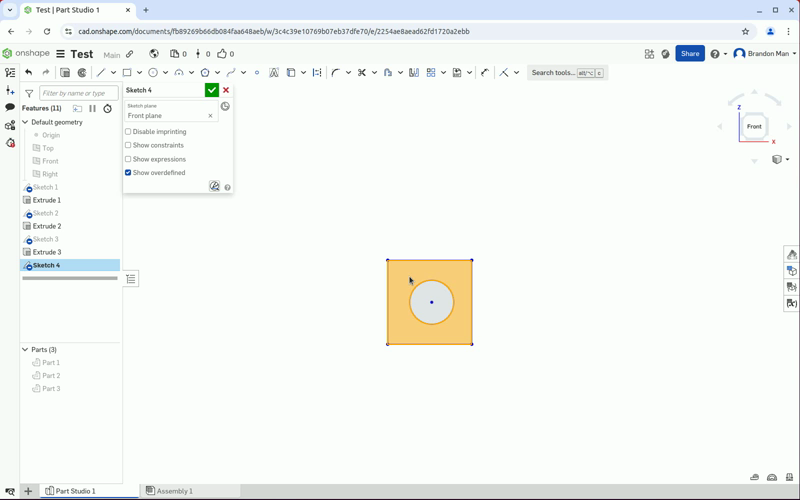
scroll(-6)
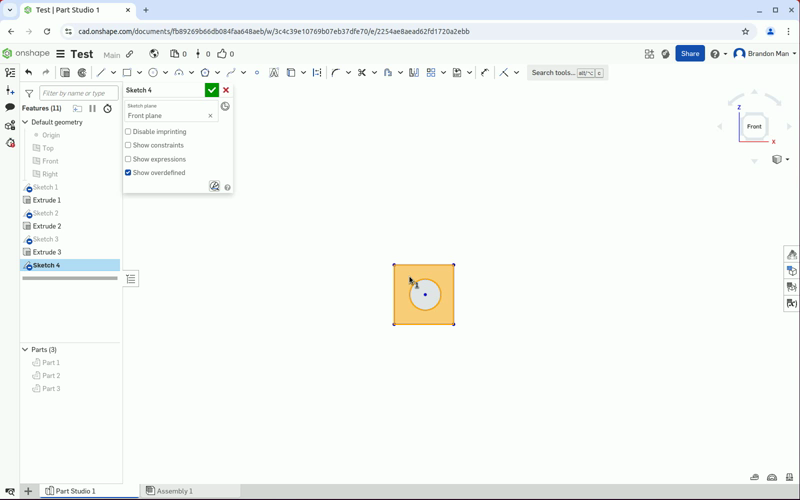
scroll(-6)
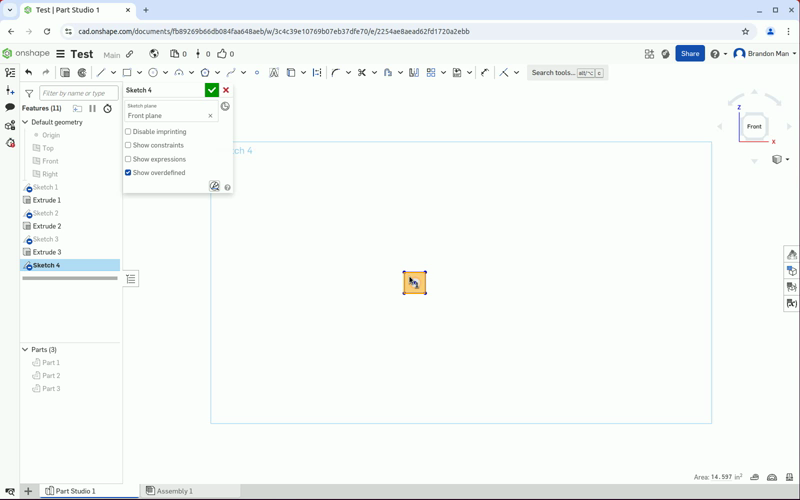
mouse_move(73, 352)
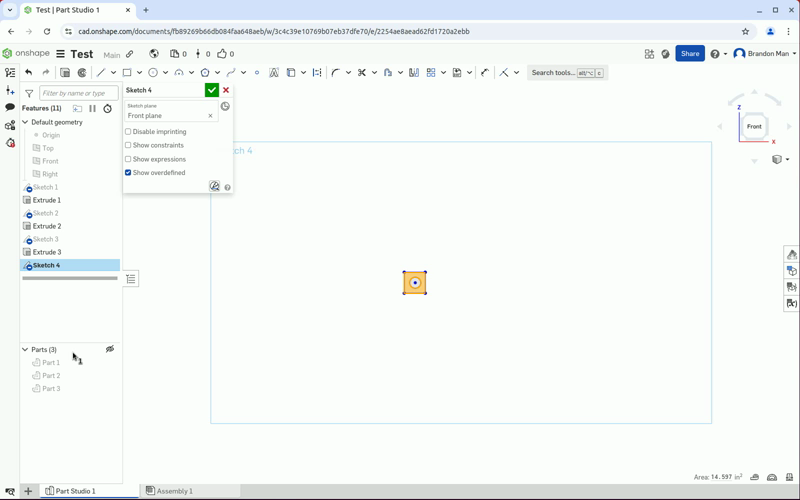
key(shift+y)
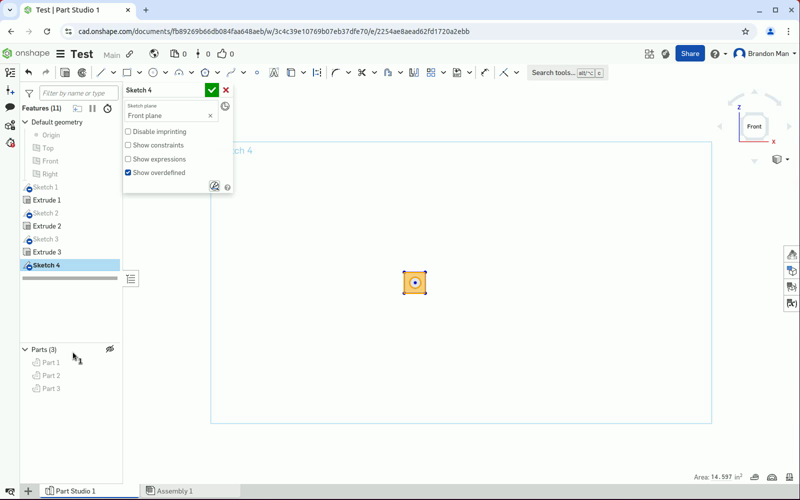
key(shift+e)
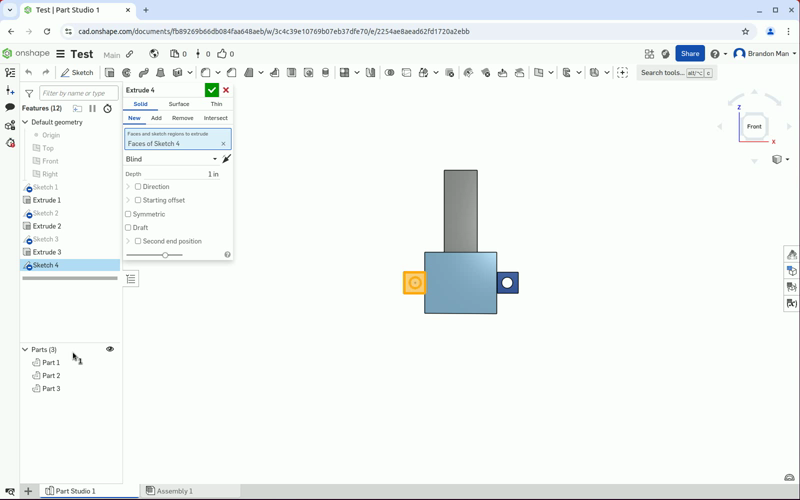
mouse_move(143, 106)
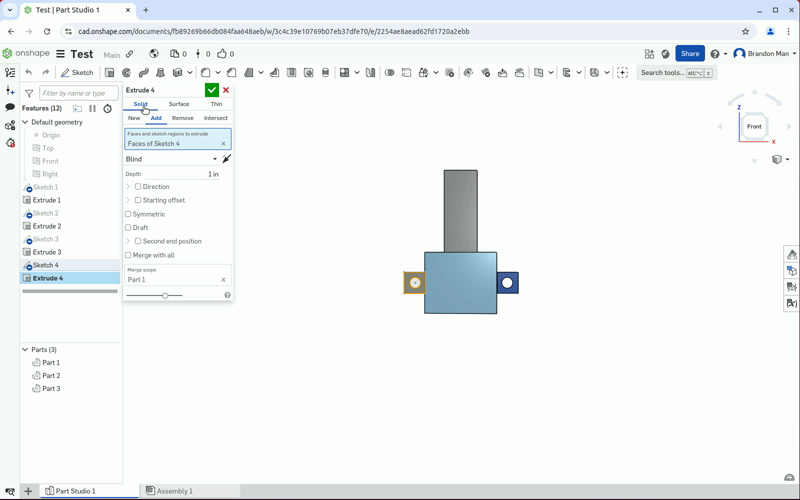
click(143, 106)
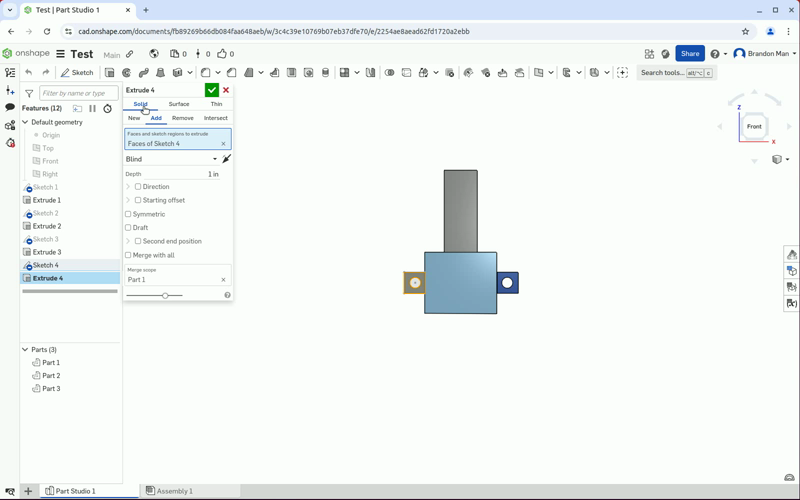
mouse_move(137, 120)
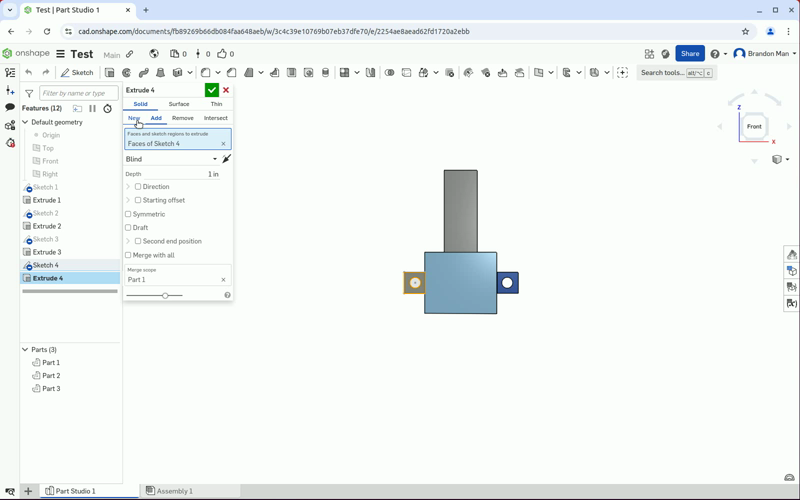
click(137, 120)
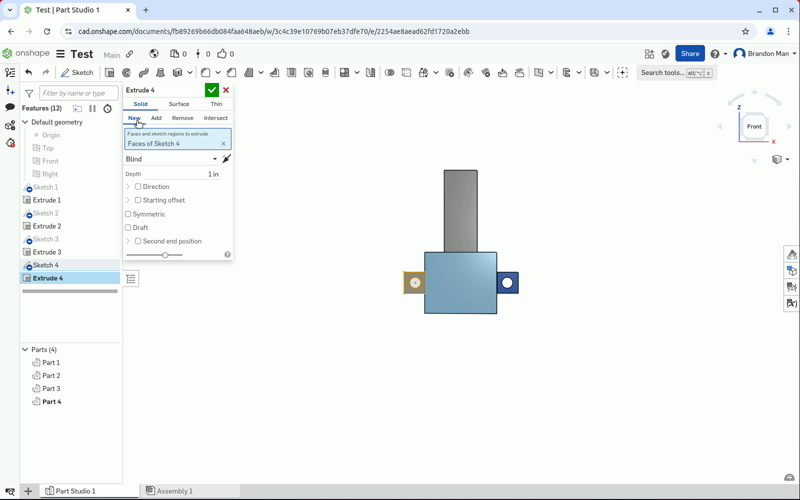
key(tab, 4)
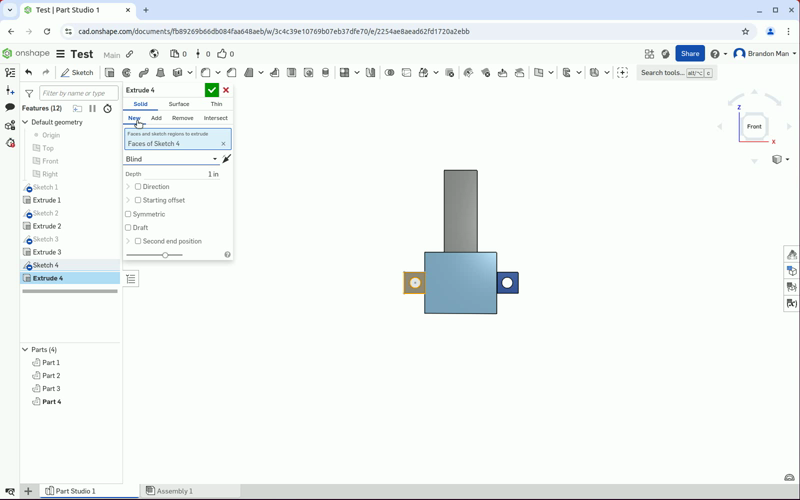
text(3.611)
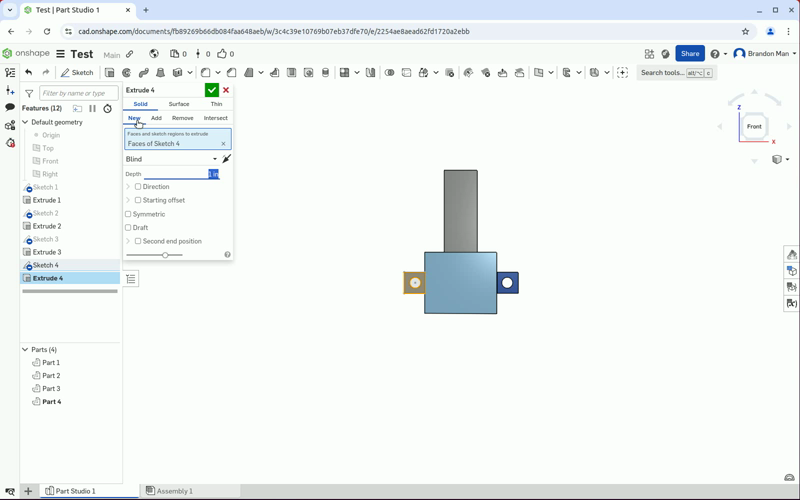
key(enter)
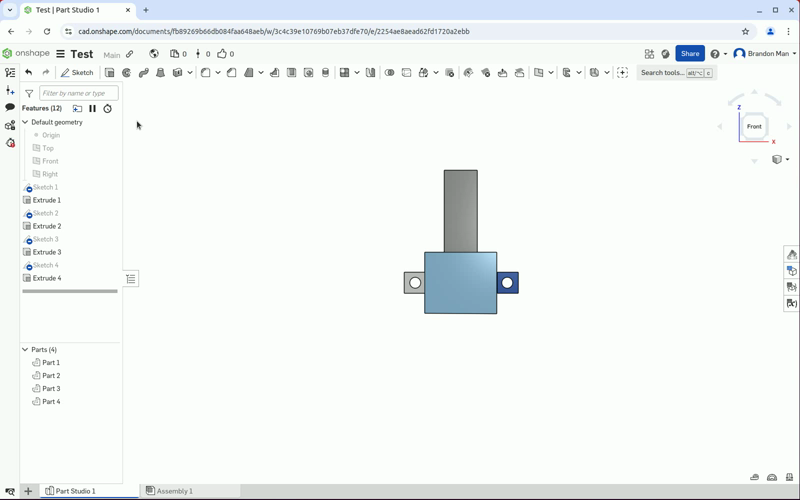
key(shift+h)
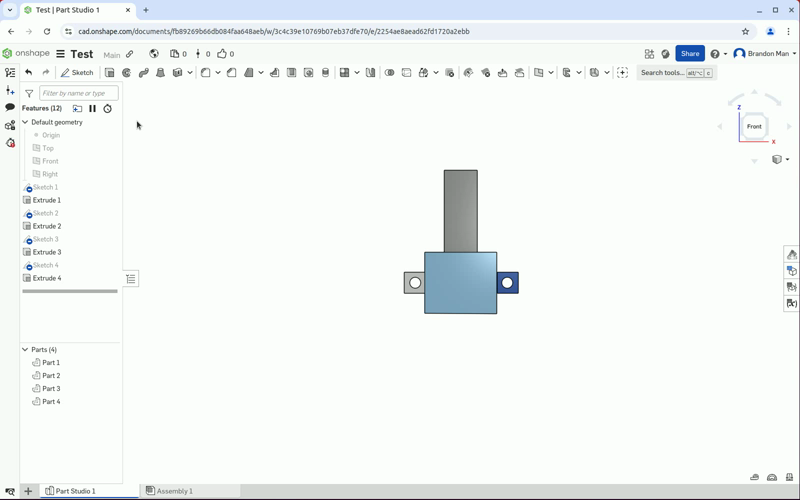
key(shift+h)
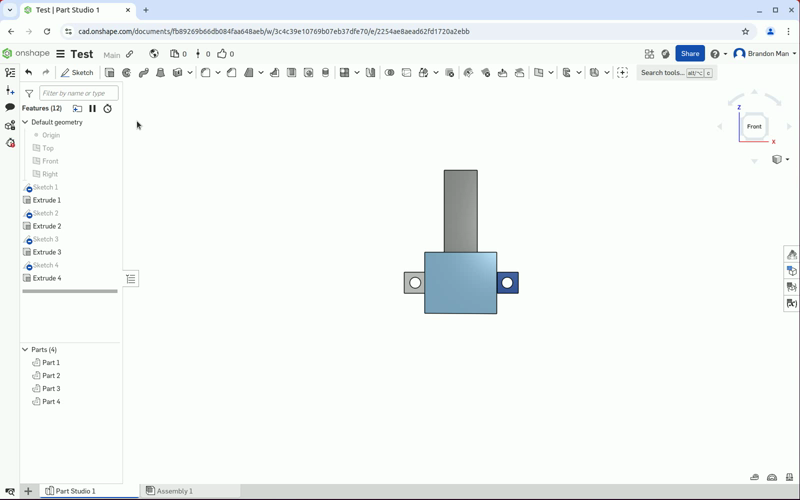
key(shift+7)
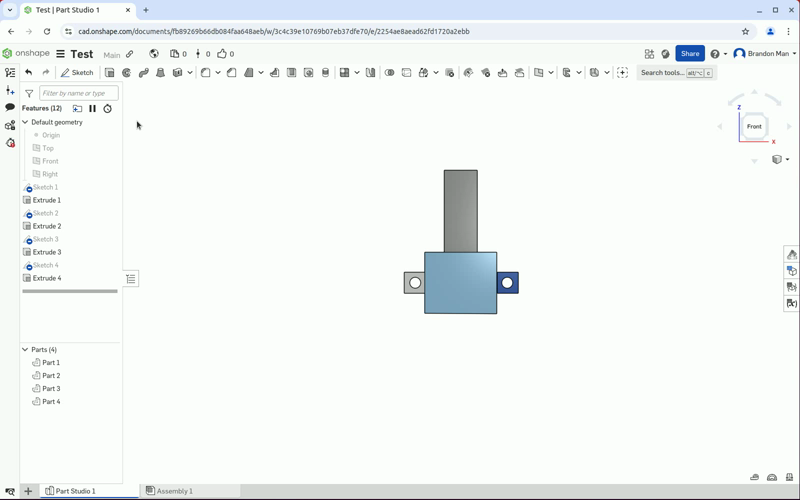
key(left, 2)
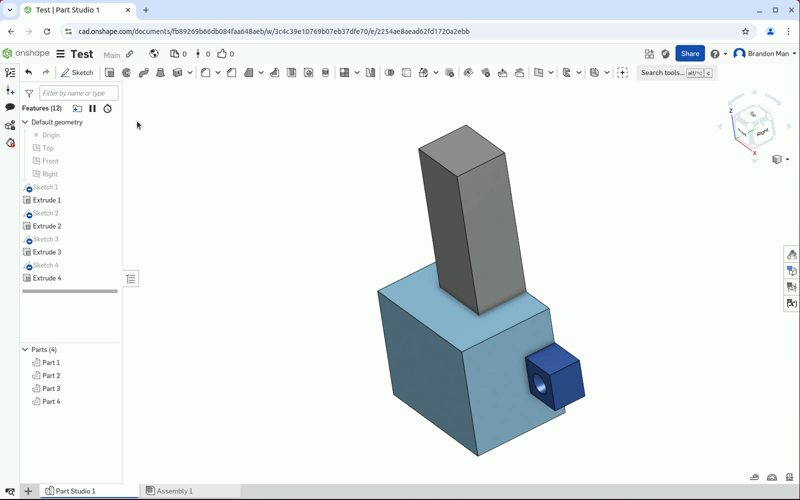
key(down, 2)
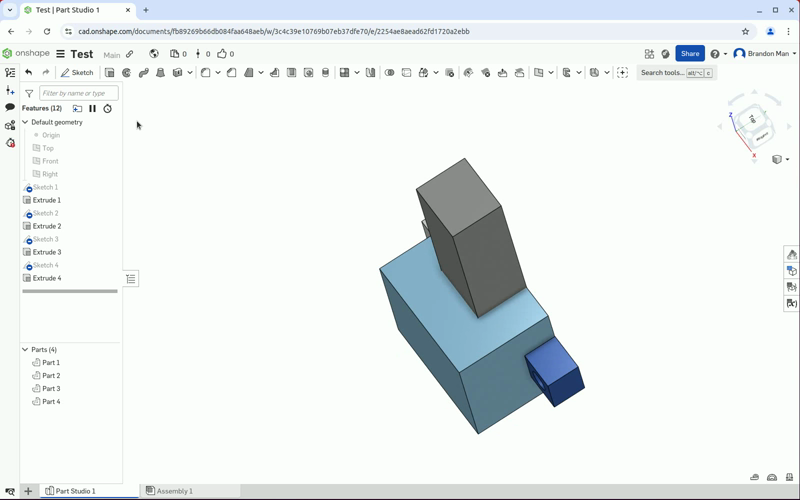
key(up, 2)
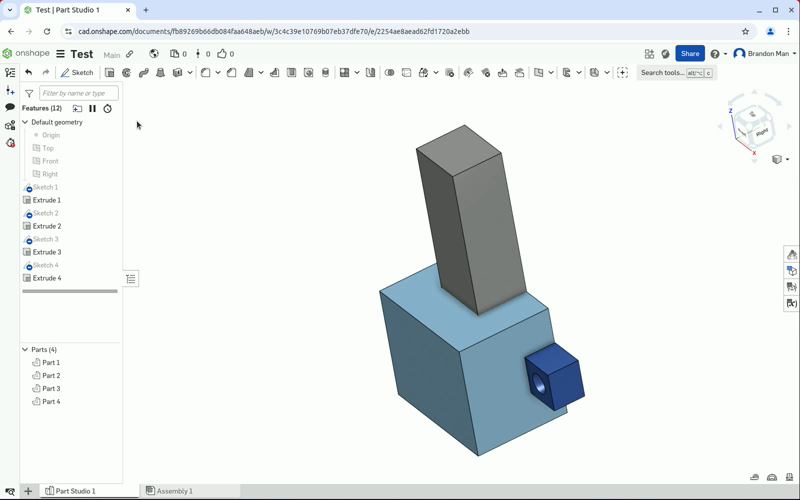
key(right, 2)
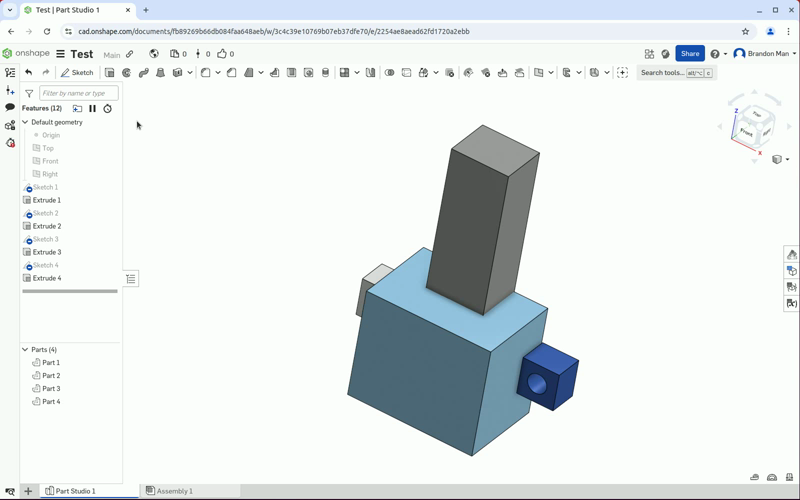
mouse_move(73, 189)
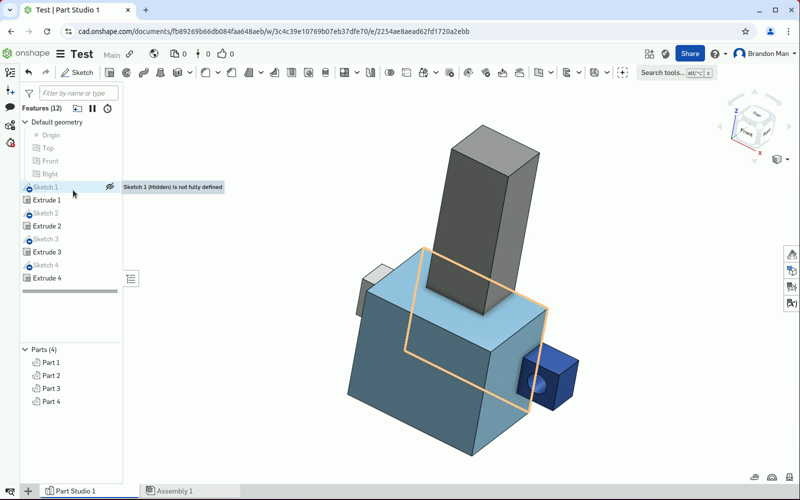
click(73, 189)